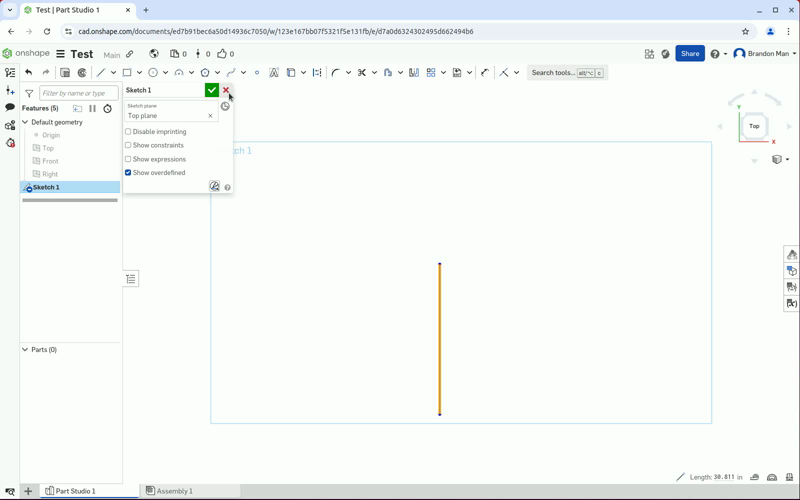
key(shift+h)
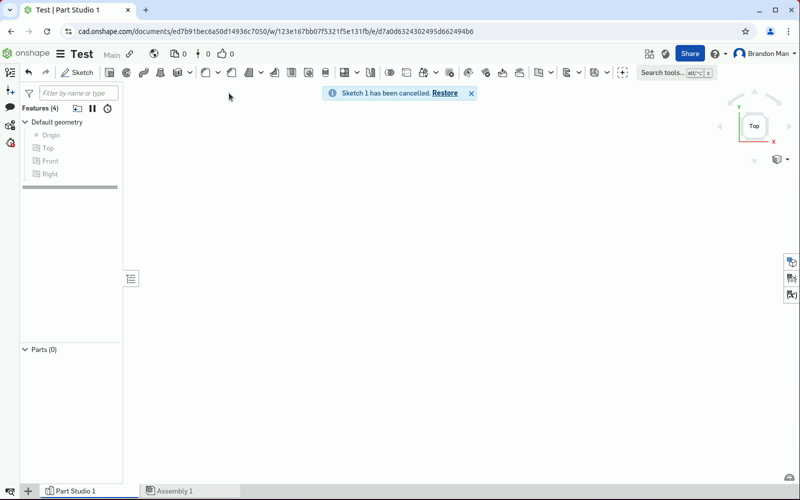
mouse_move(73, 352)
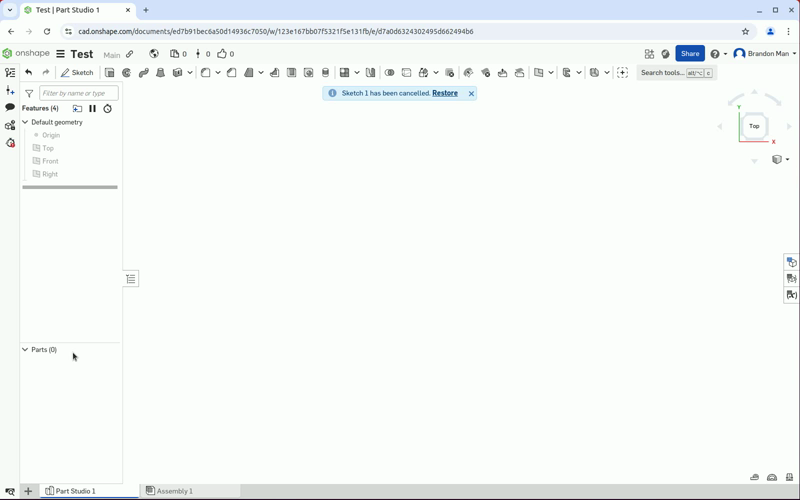
key(y)
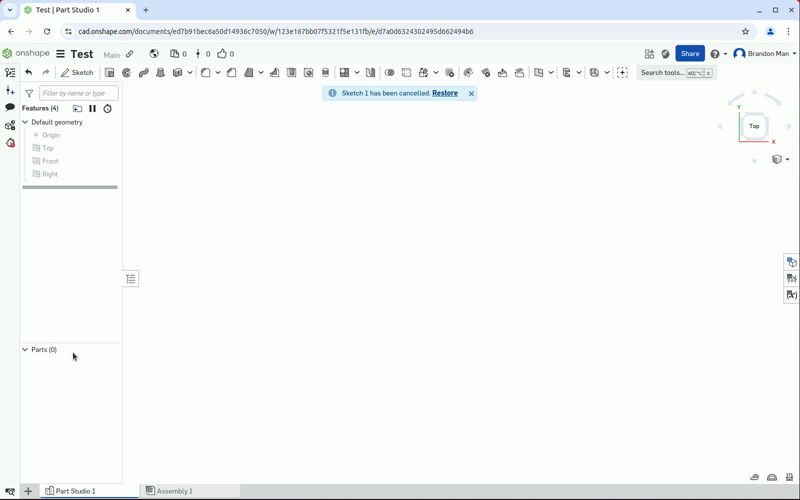
key(shift+p)
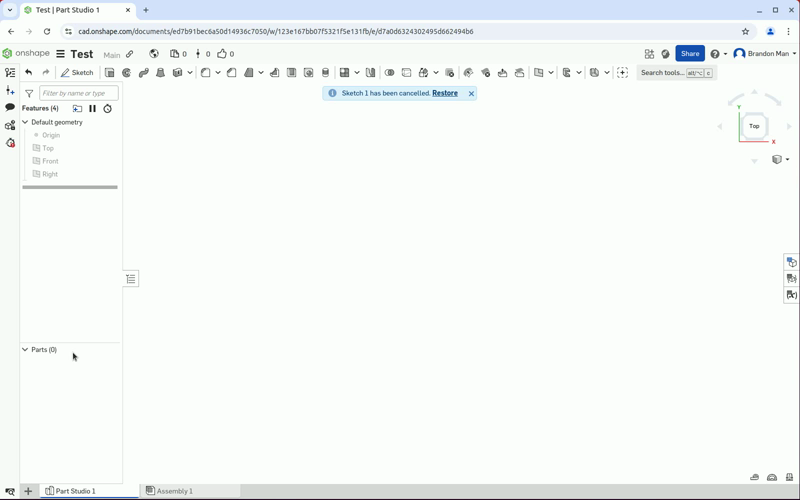
key(space)
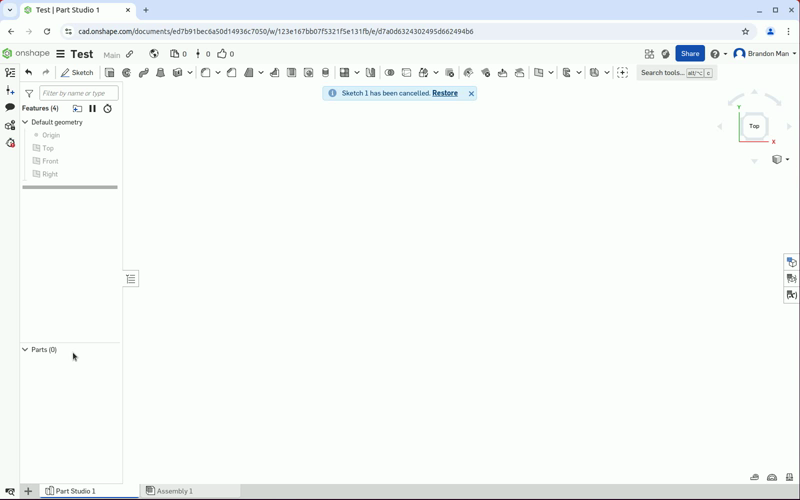
key_down(shift)
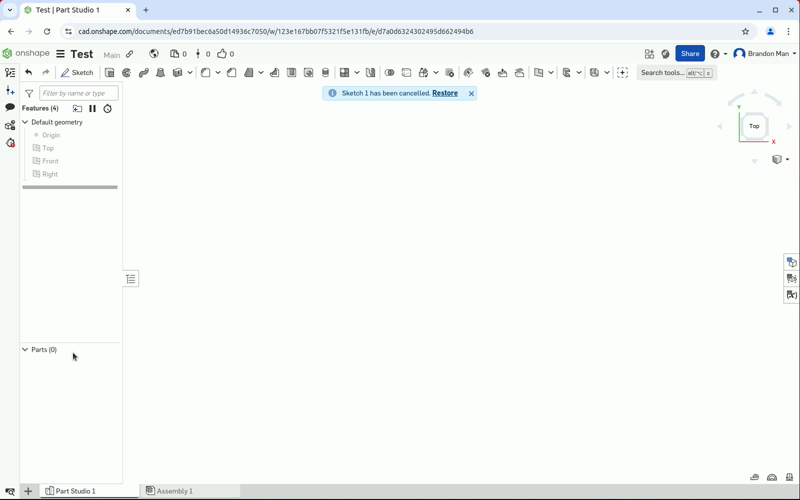
key(up)
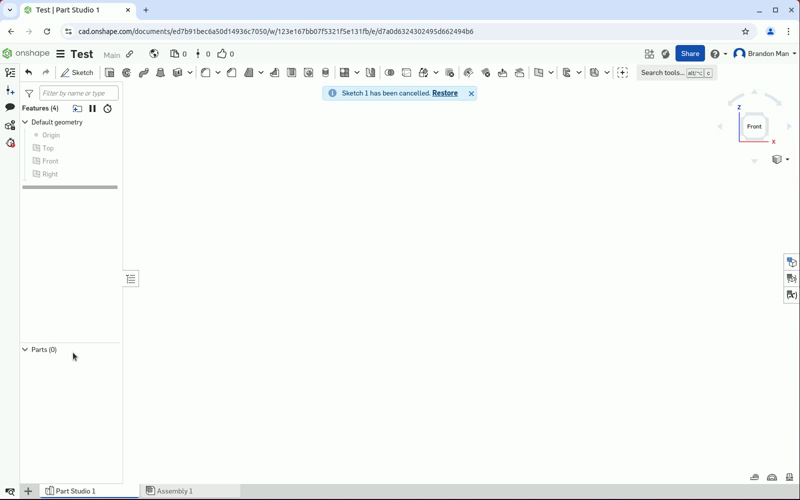
key_up(shift)
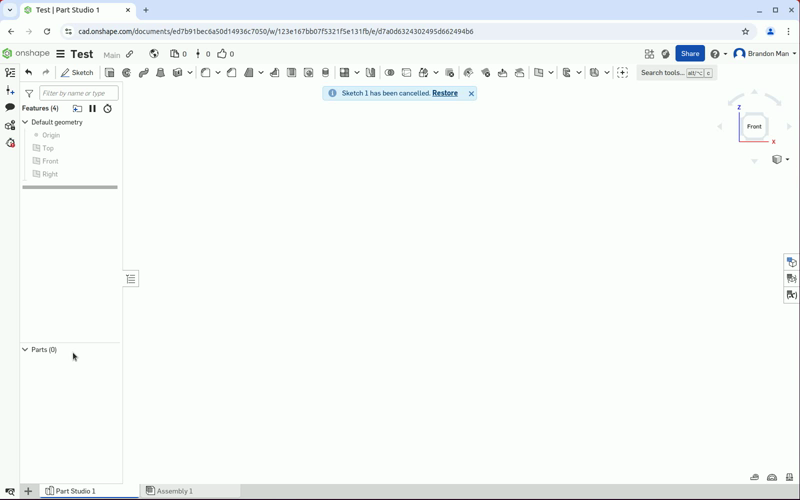
mouse_move(73, 352)
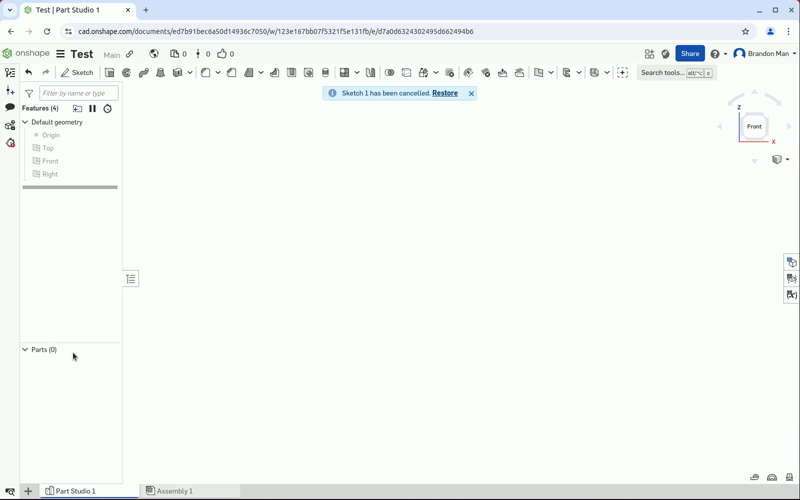
key(shift+y)
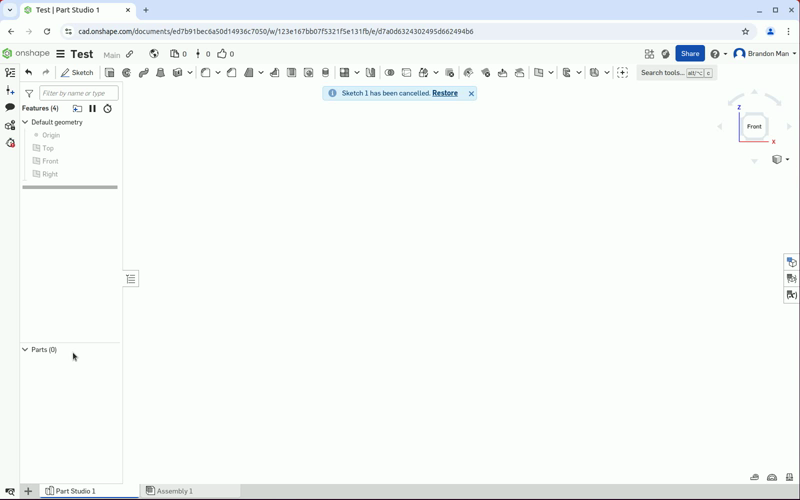
key(shift+s)
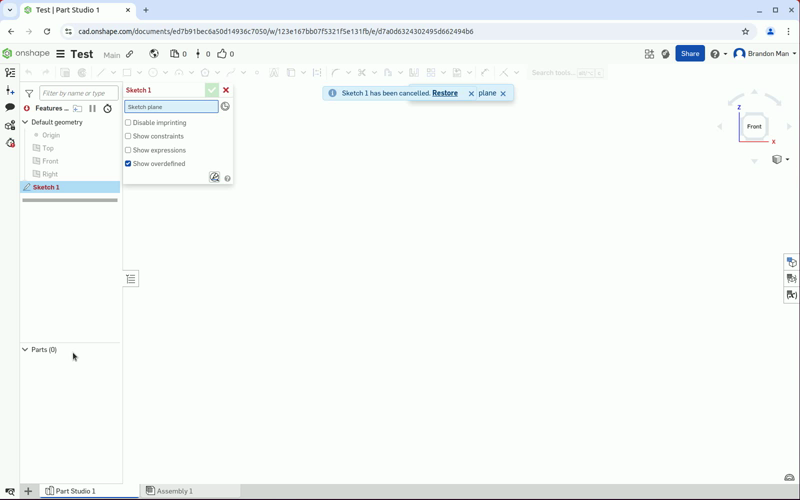
mouse_move(73, 163)
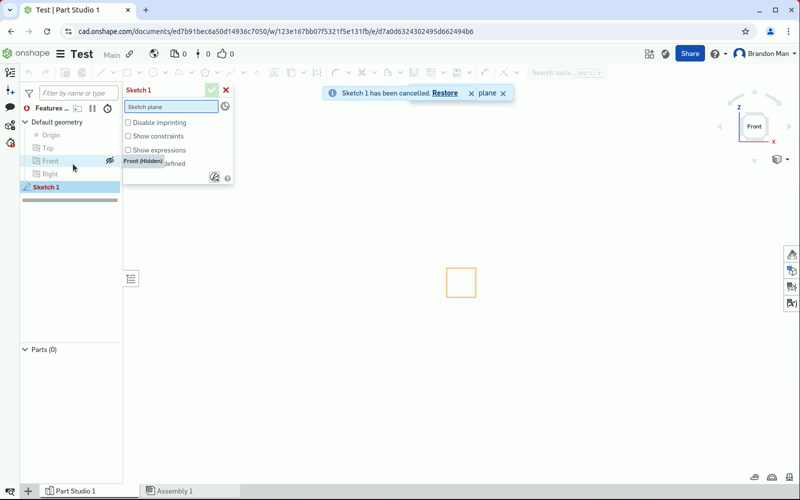
click(73, 163)
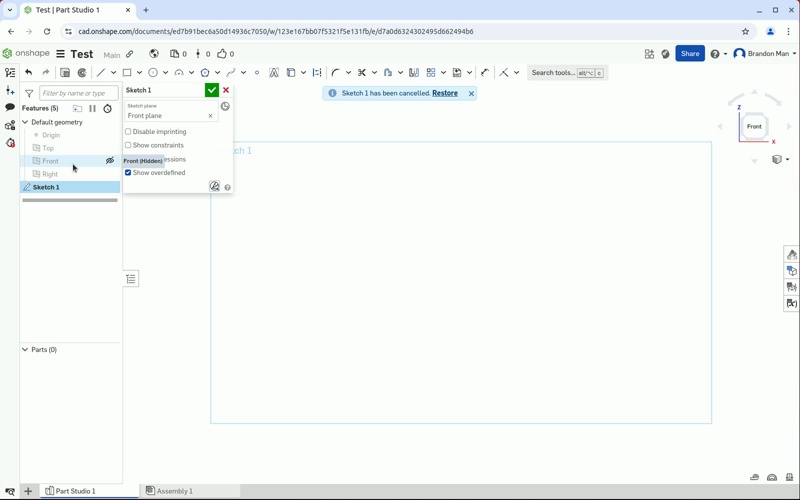
mouse_move(73, 352)
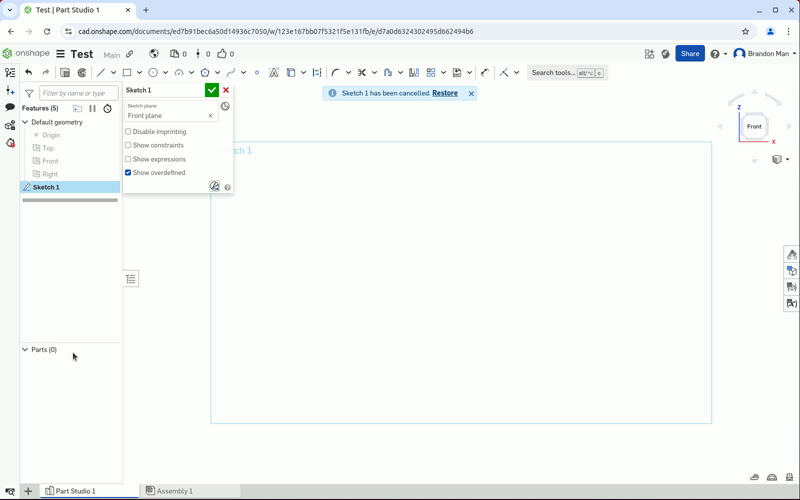
key(y)
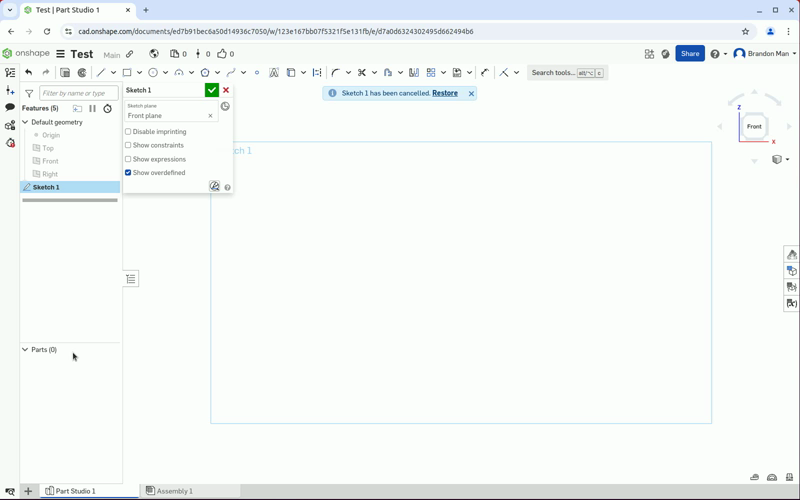
key(l)
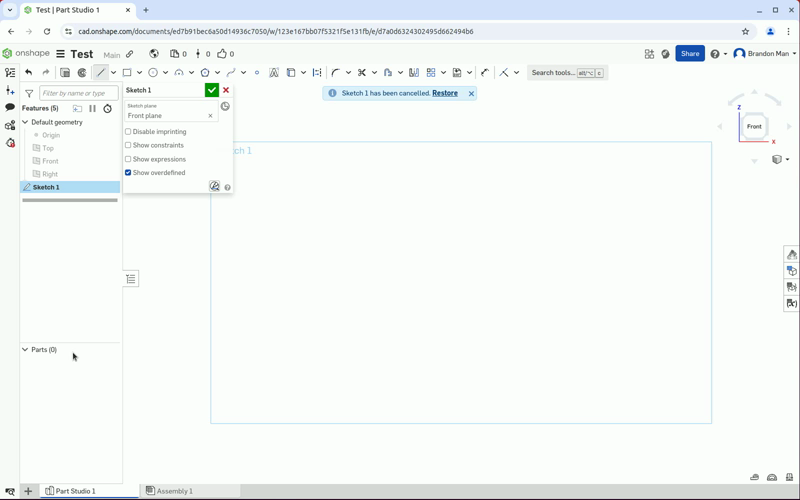
key_down(shift)
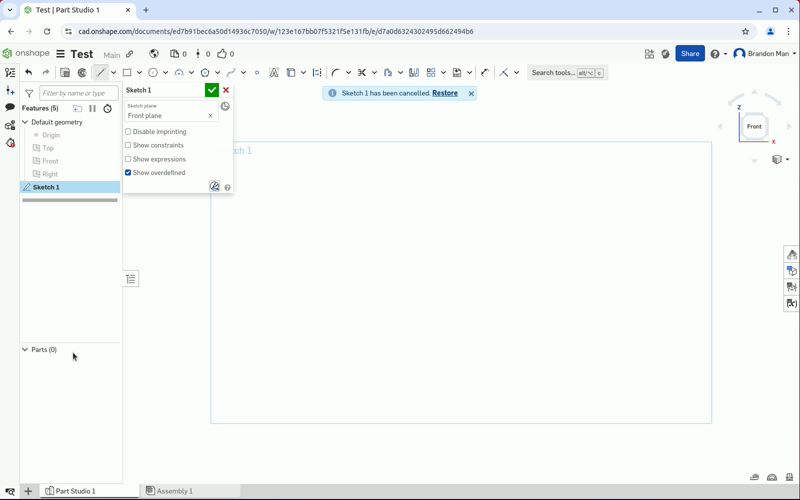
mouse_move(348, 299)
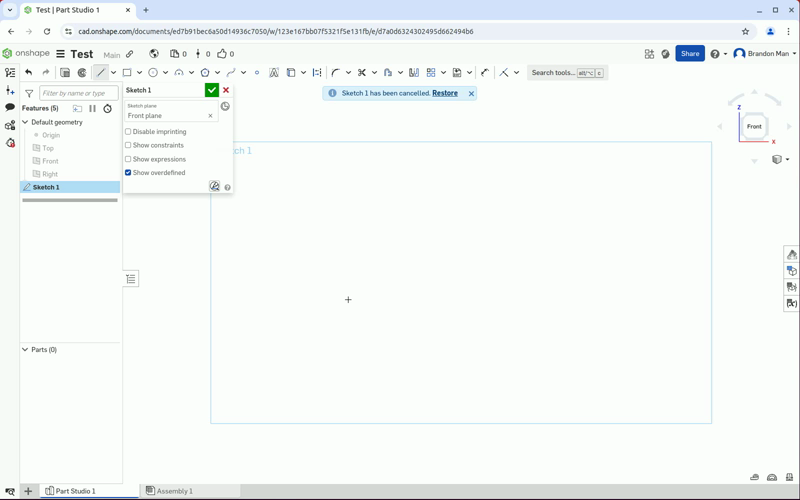
click(348, 299)
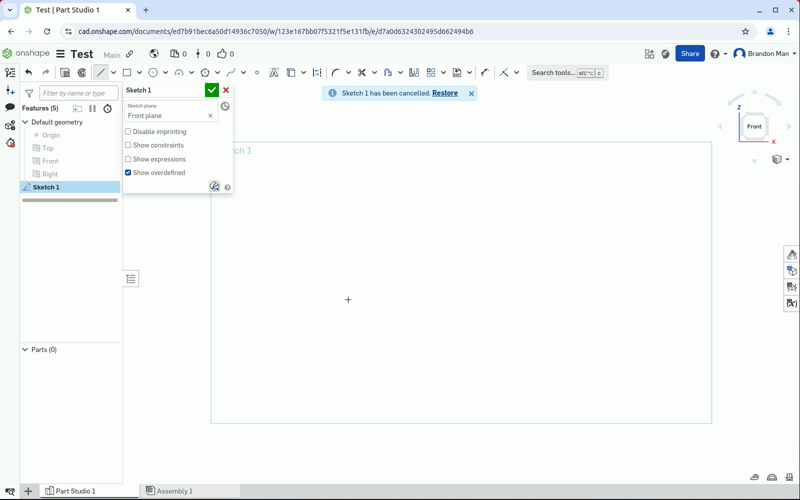
key_up(shift)
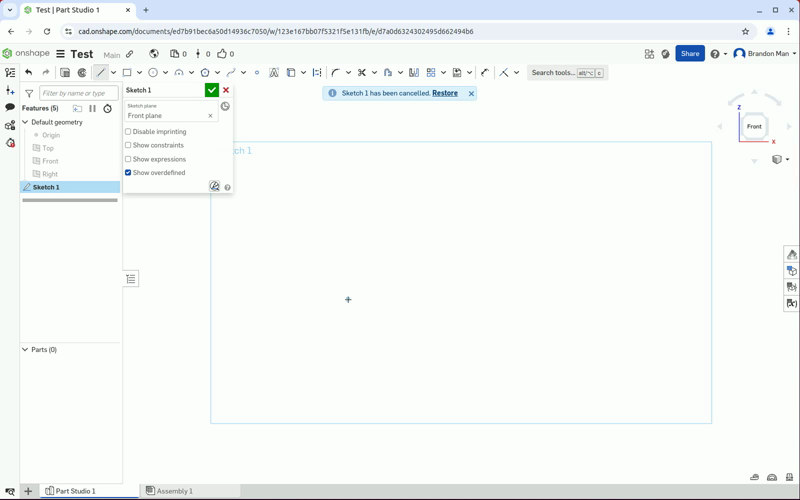
key_down(shift)
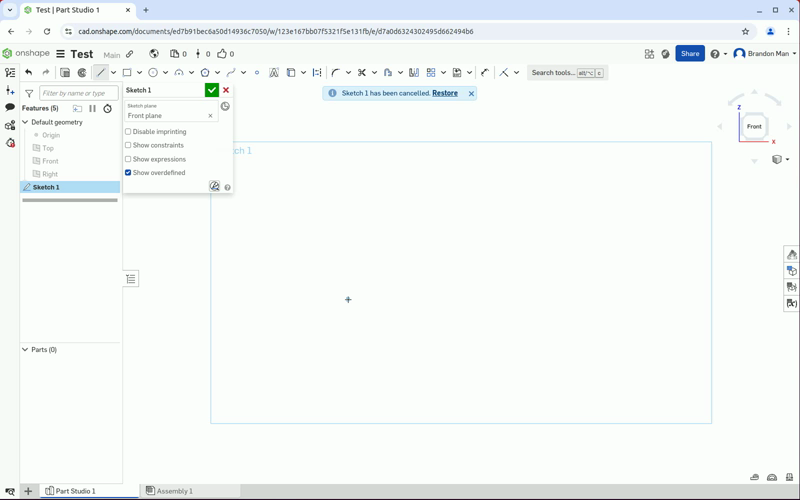
mouse_move(572, 299)
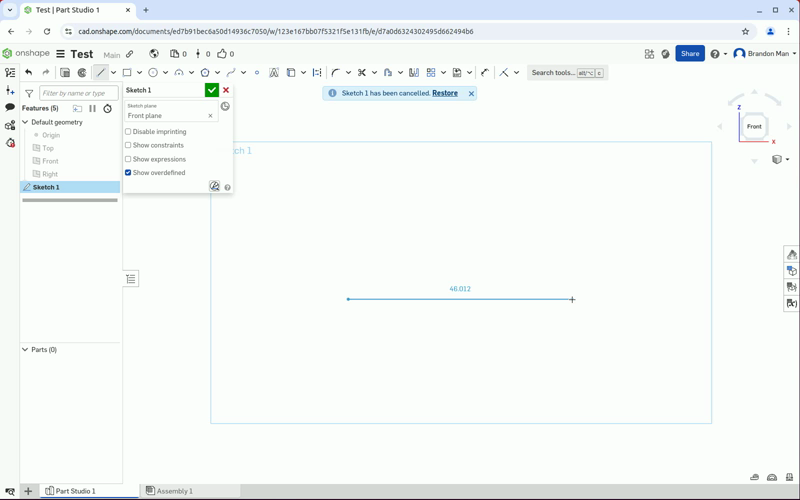
click(572, 299)
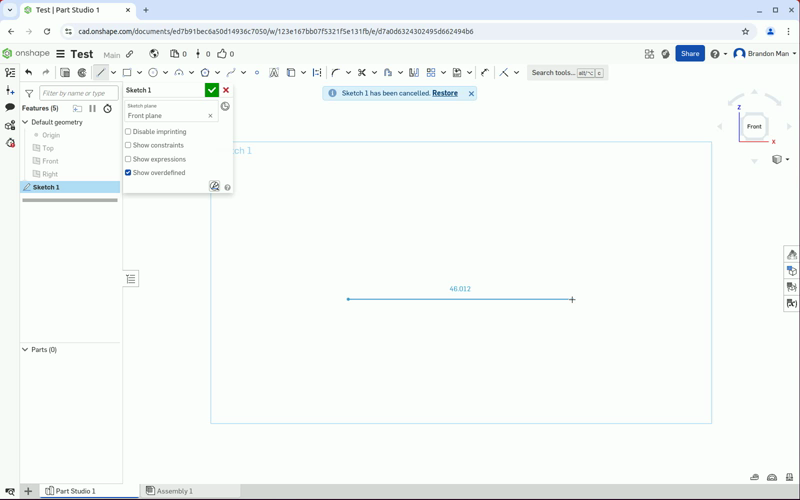
key_up(shift)
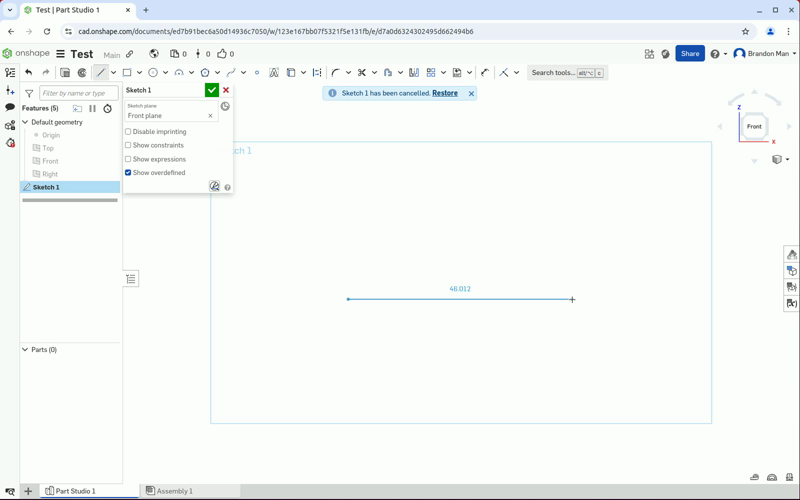
key_down(shift)
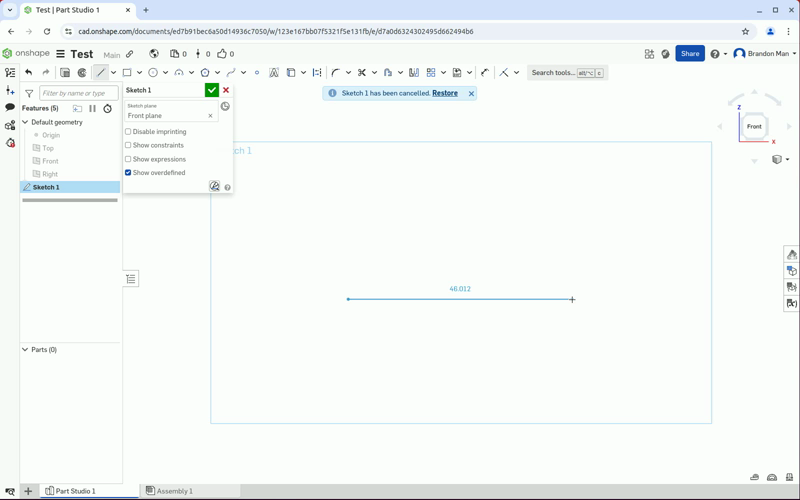
mouse_move(589, 299)
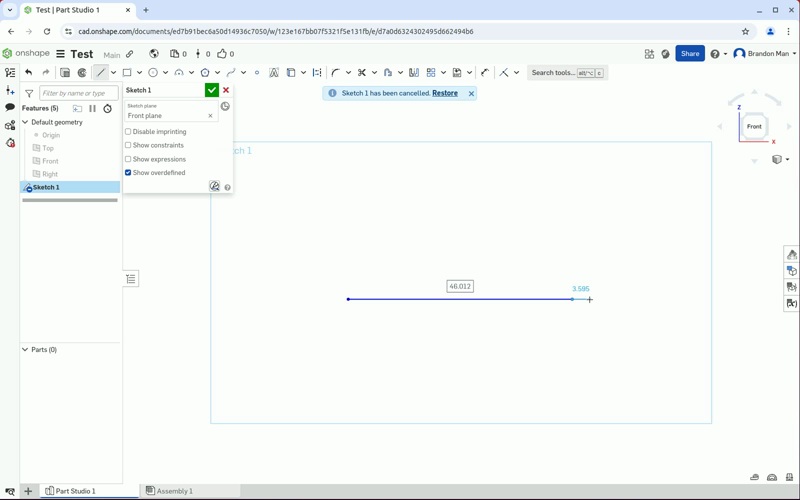
mouse_move(572, 266)
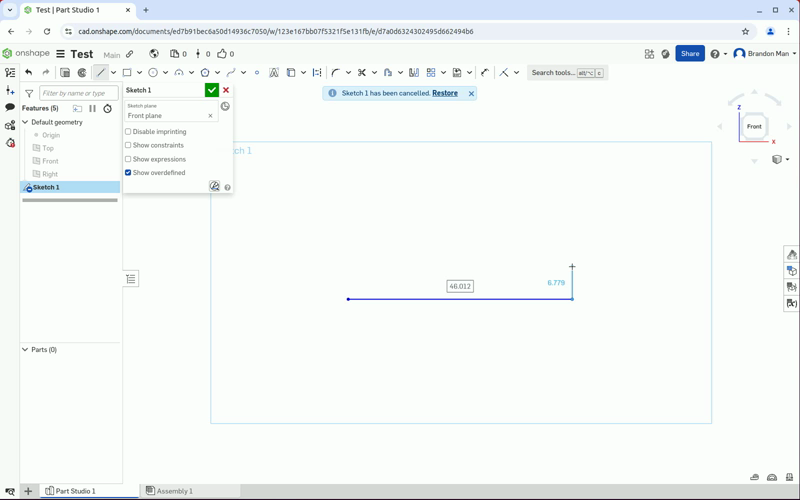
click(572, 266)
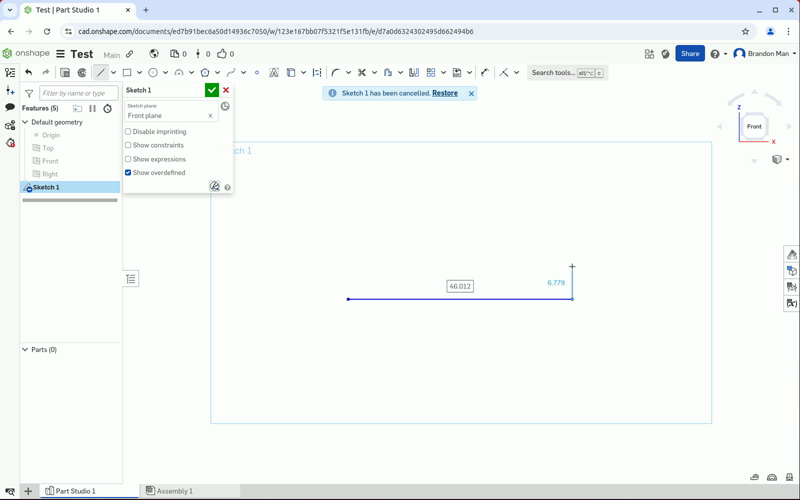
key_up(shift)
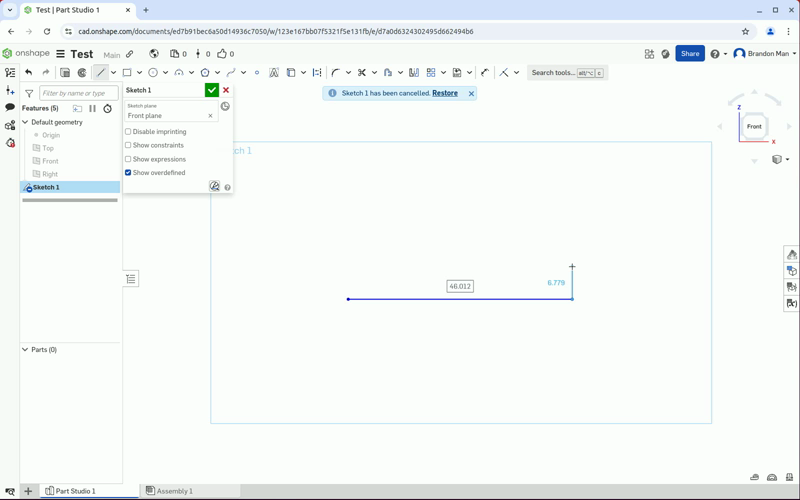
key_down(shift)
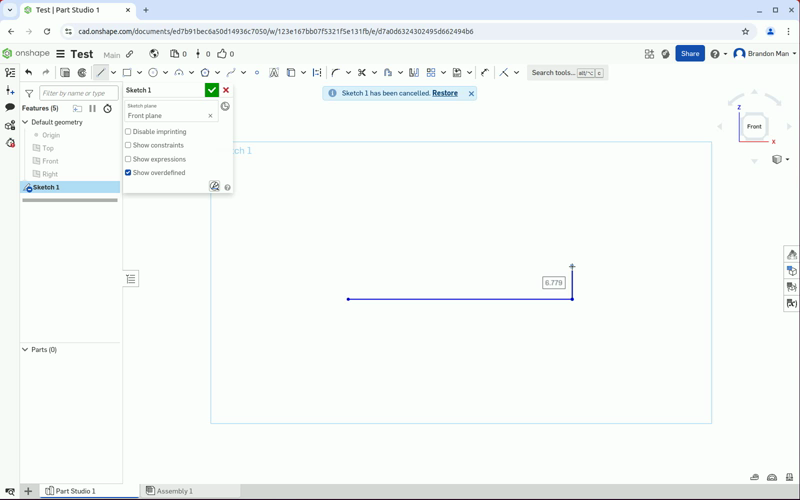
mouse_move(589, 266)
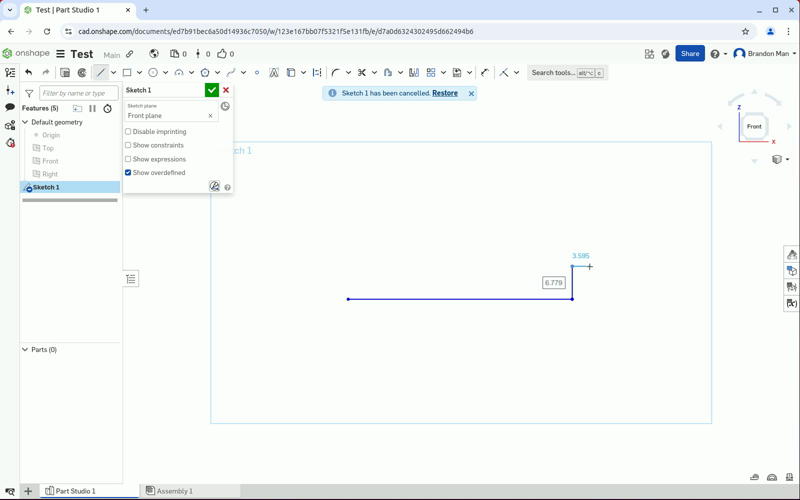
mouse_move(572, 219)
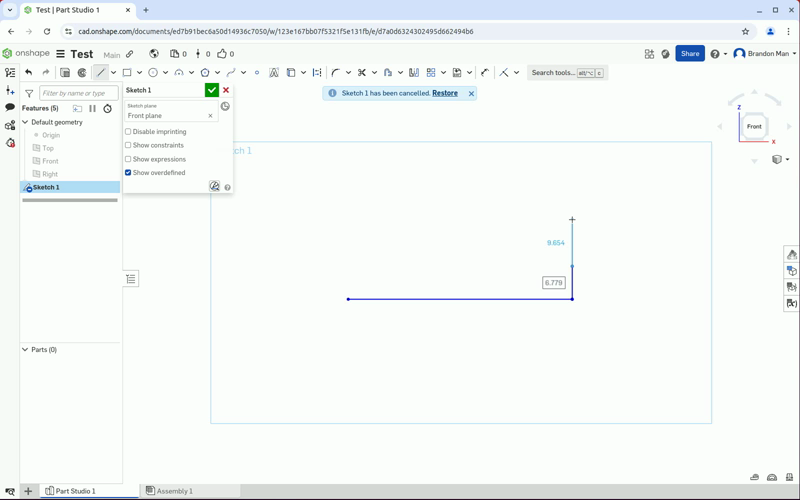
click(572, 219)
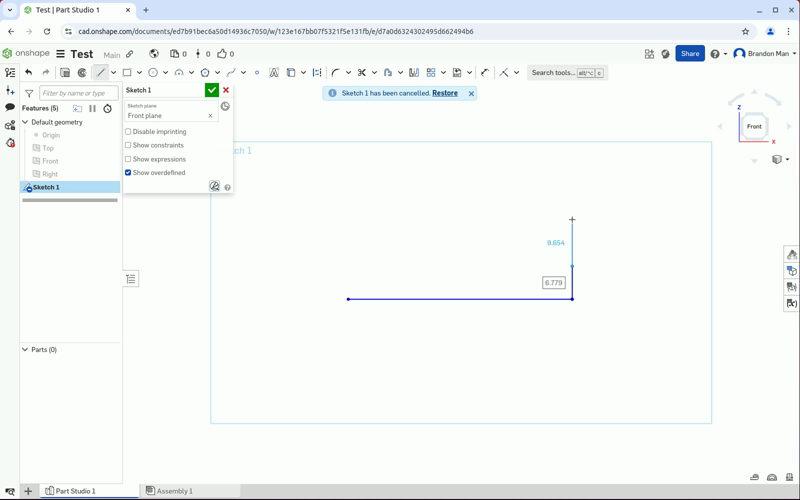
key_up(shift)
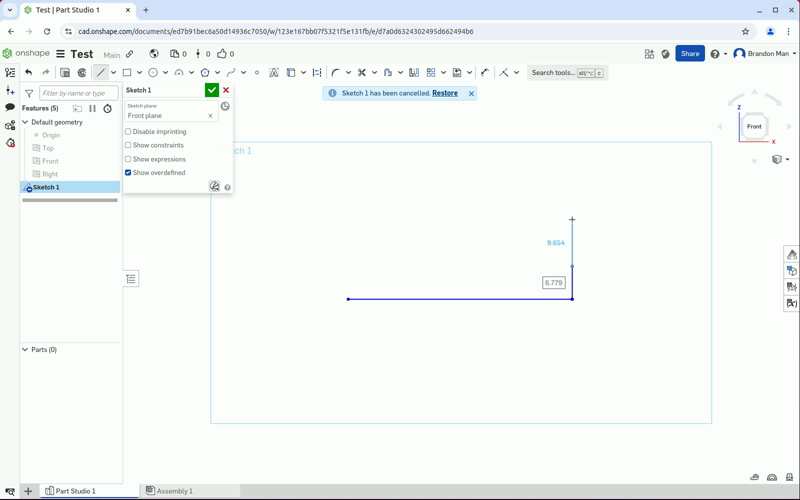
key_down(shift)
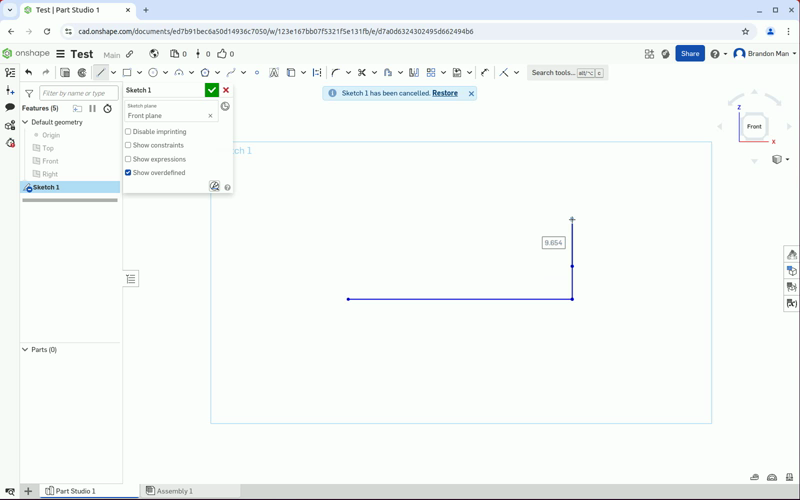
mouse_move(589, 219)
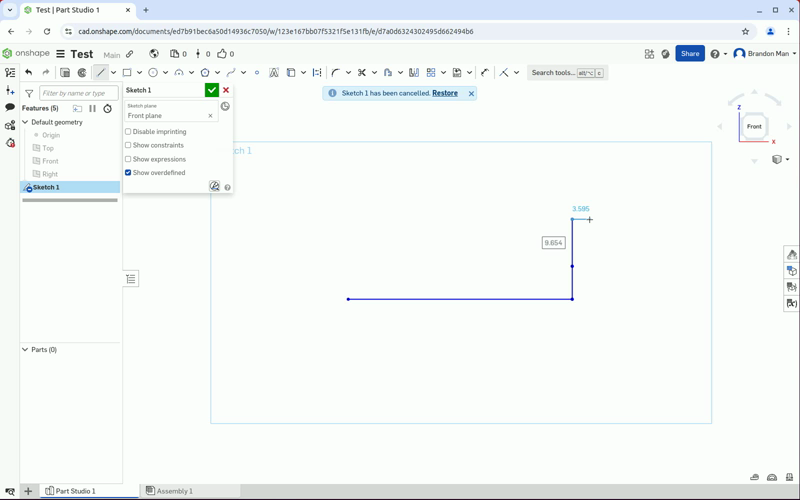
mouse_move(525, 219)
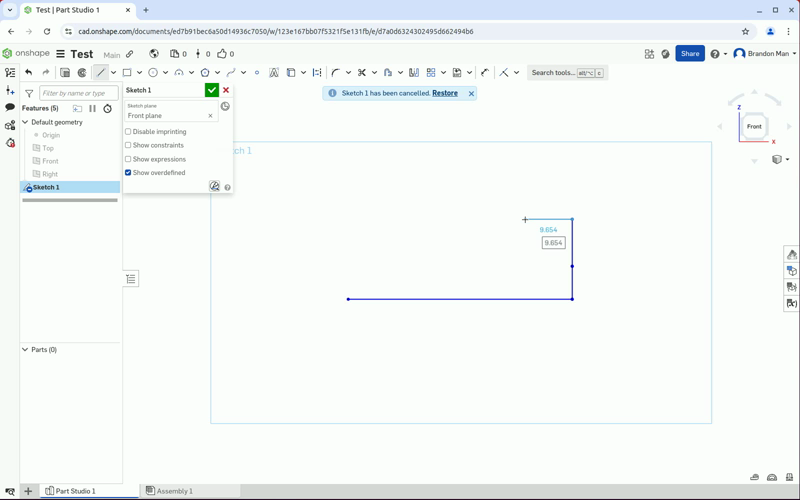
click(525, 219)
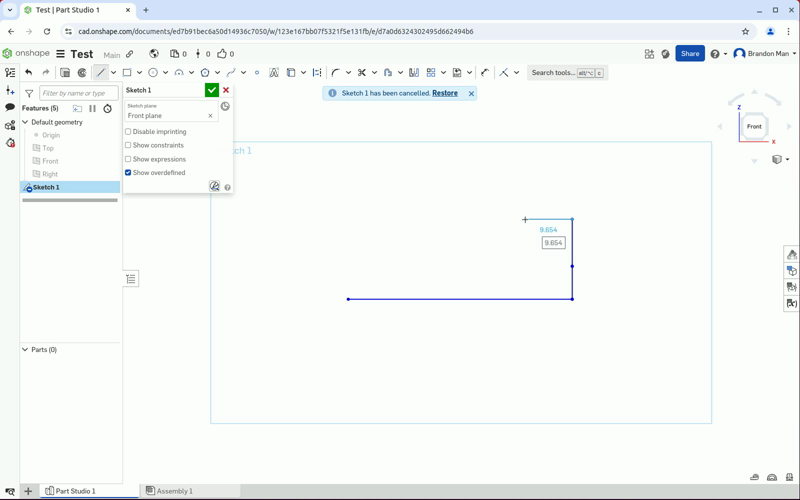
key_up(shift)
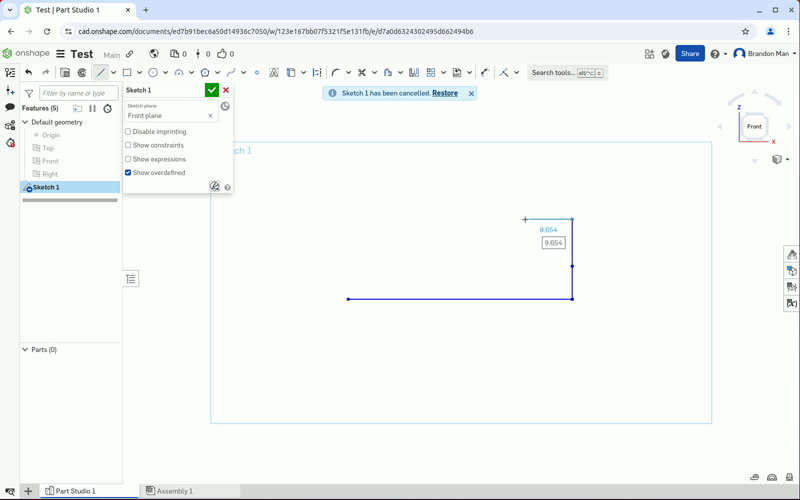
key_down(shift)
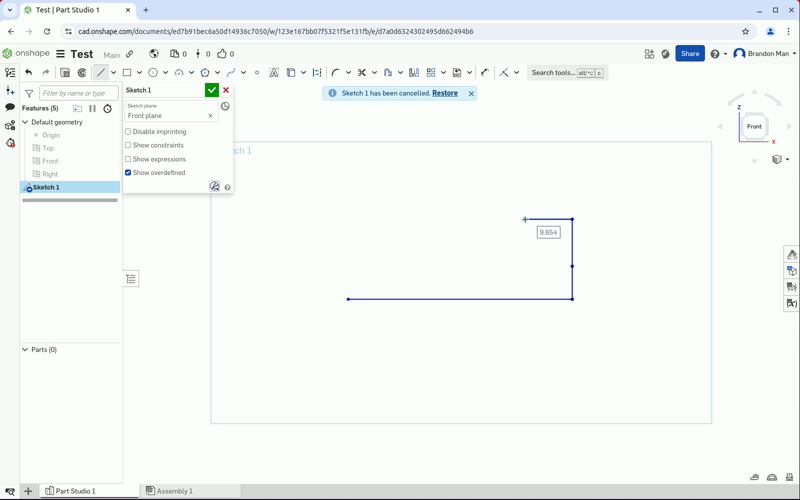
mouse_move(555, 219)
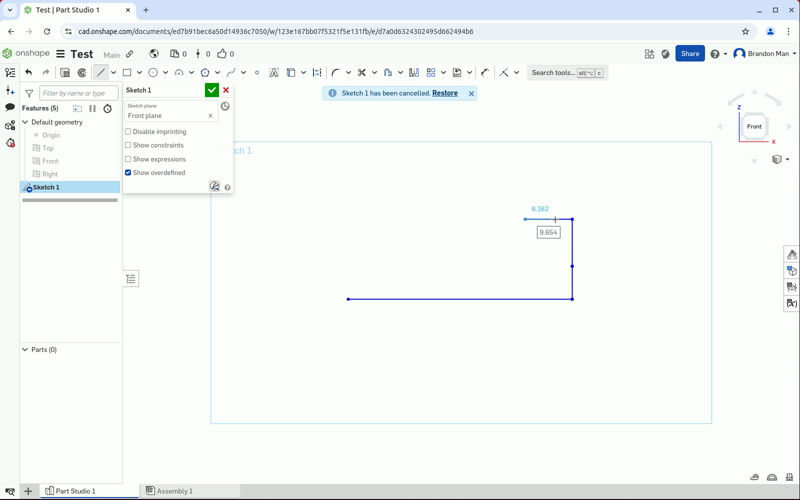
mouse_move(525, 266)
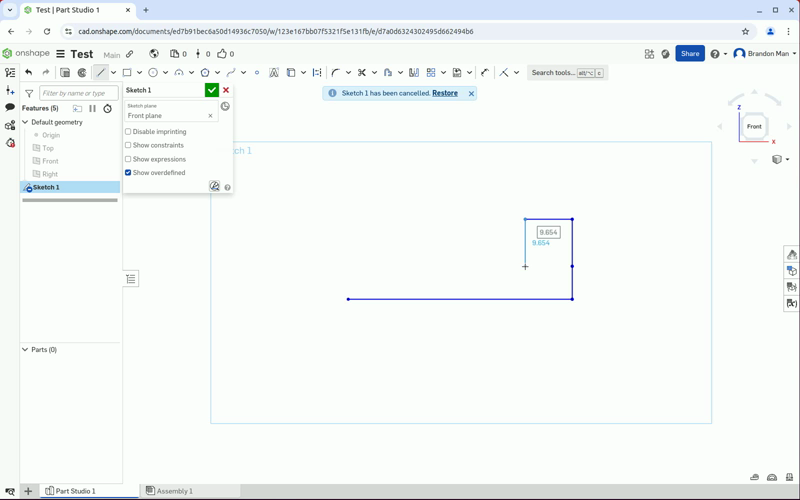
click(525, 266)
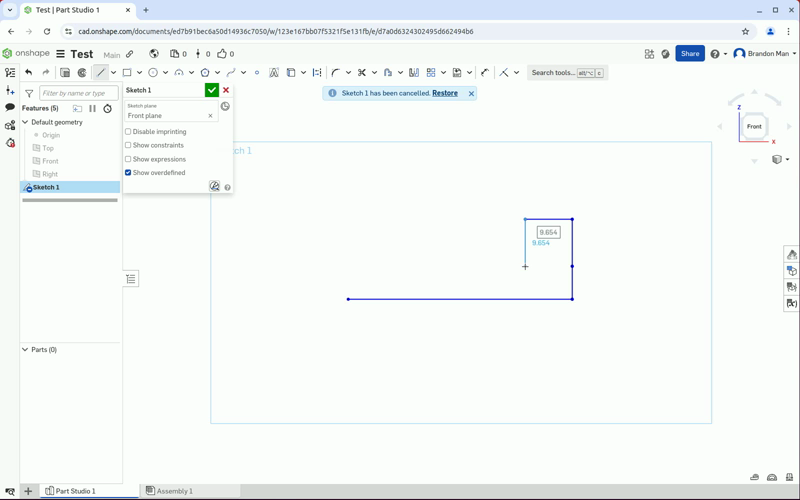
key_up(shift)
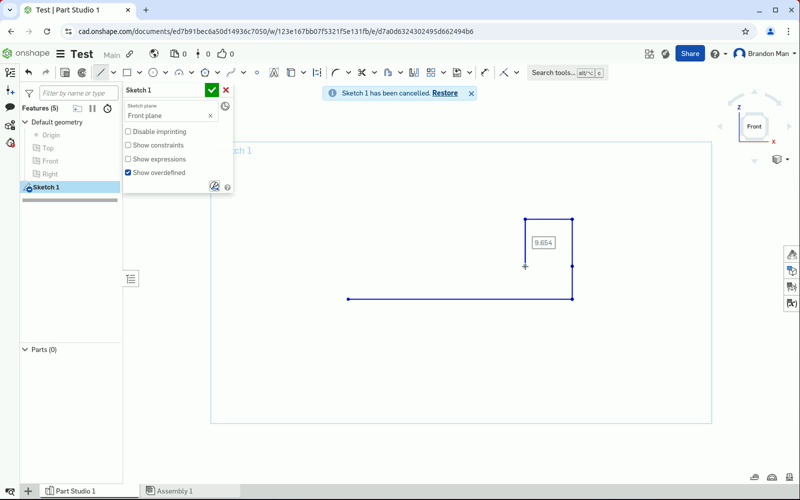
key_down(shift)
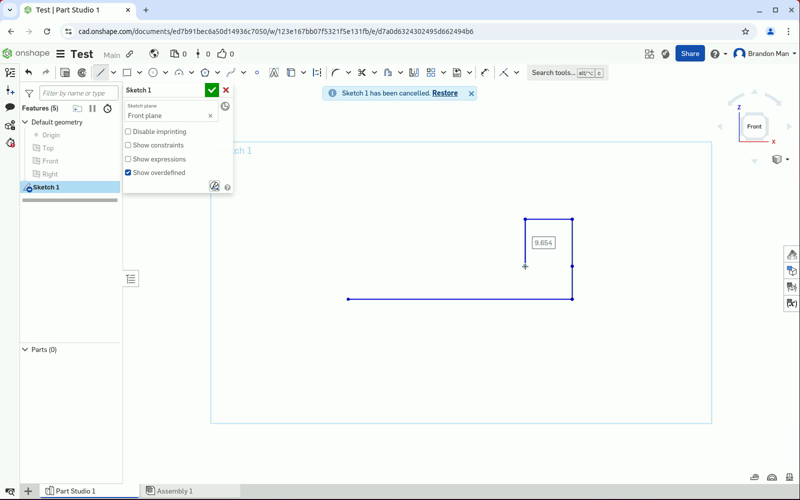
mouse_move(395, 266)
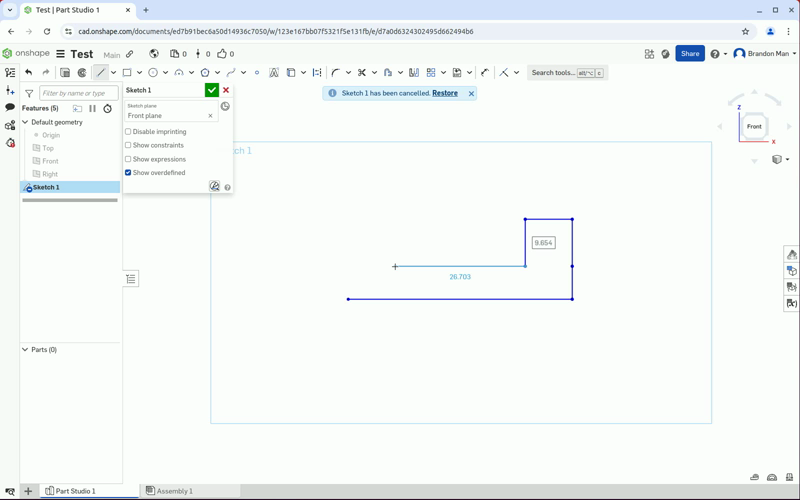
click(395, 266)
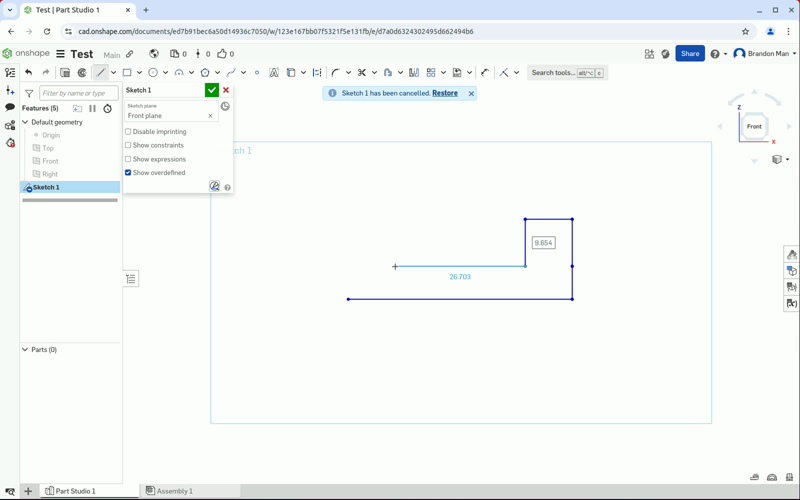
key_up(shift)
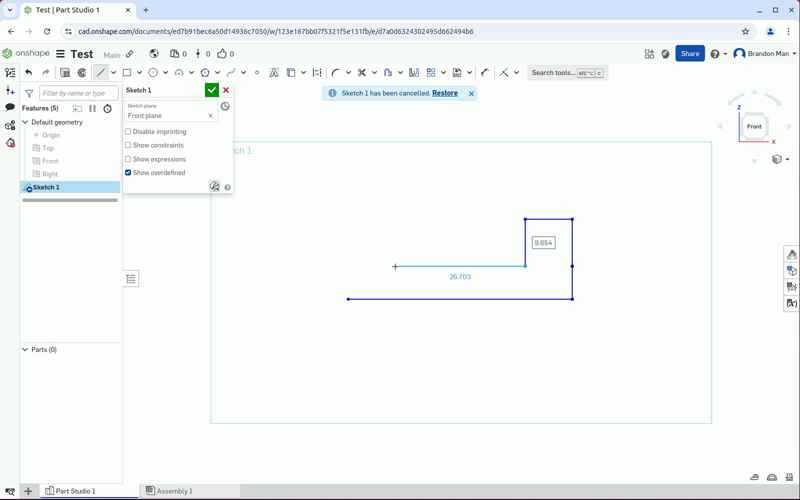
key_down(shift)
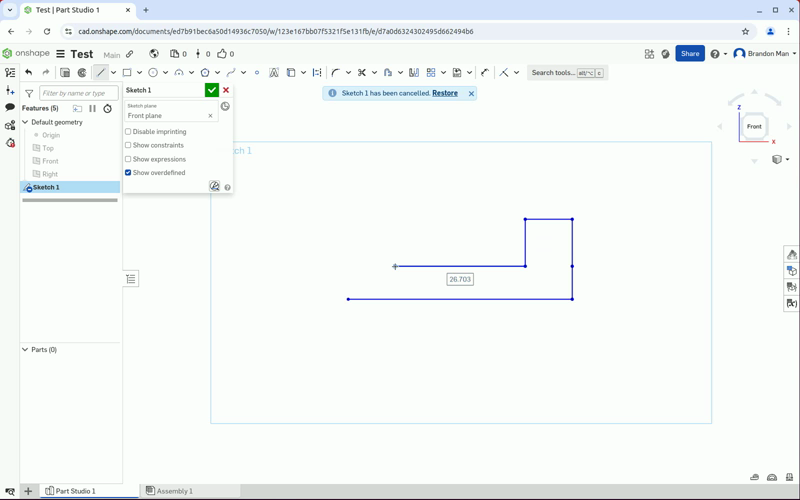
mouse_move(425, 266)
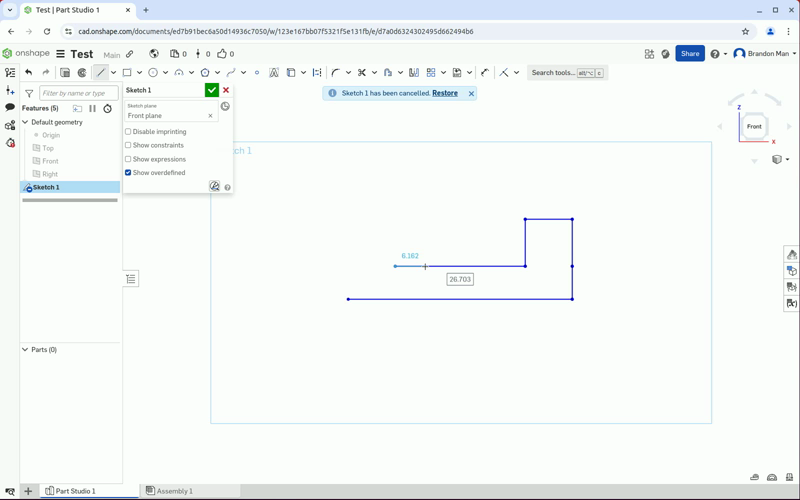
mouse_move(395, 219)
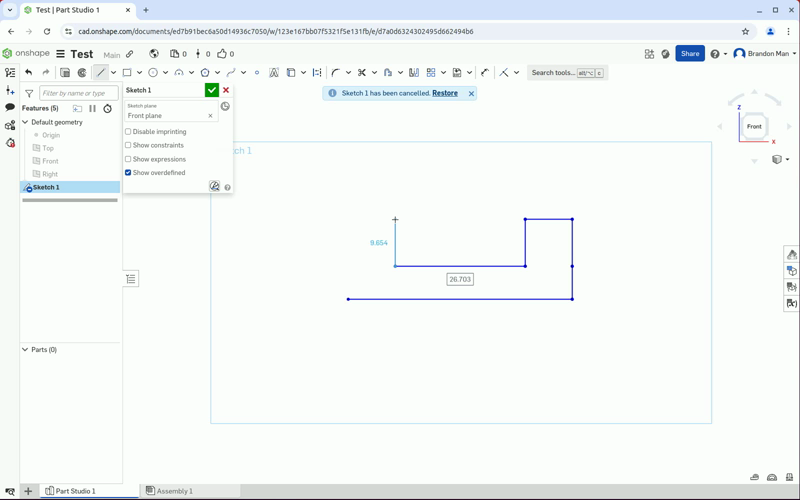
click(395, 219)
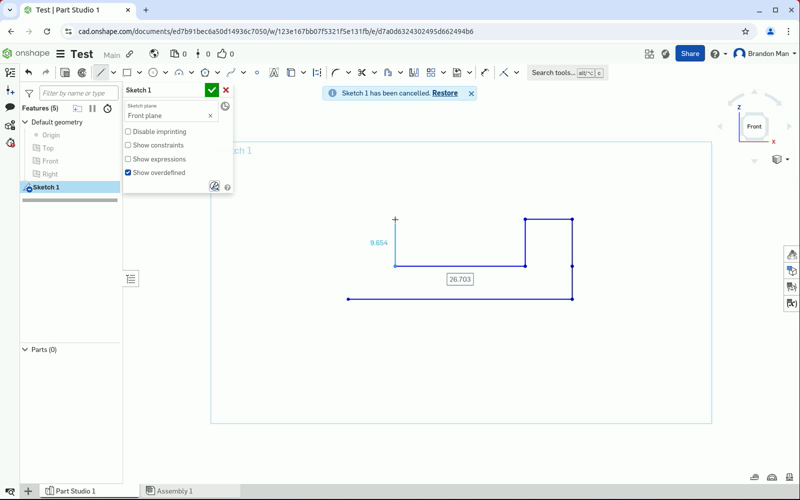
key_up(shift)
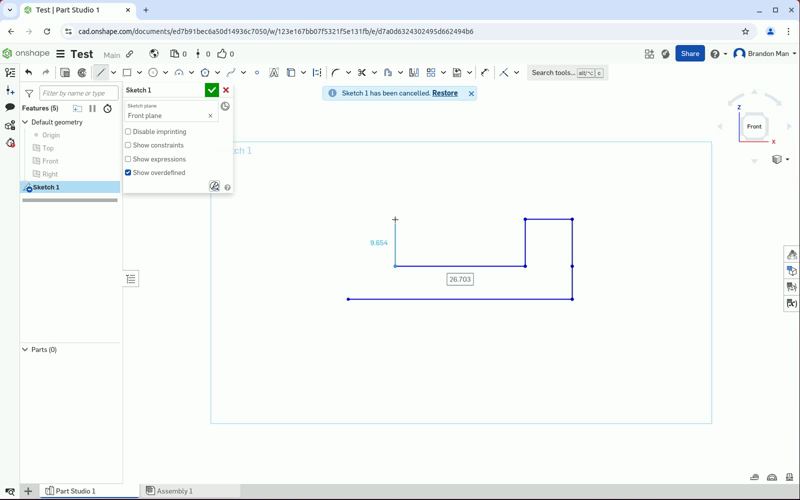
key_down(shift)
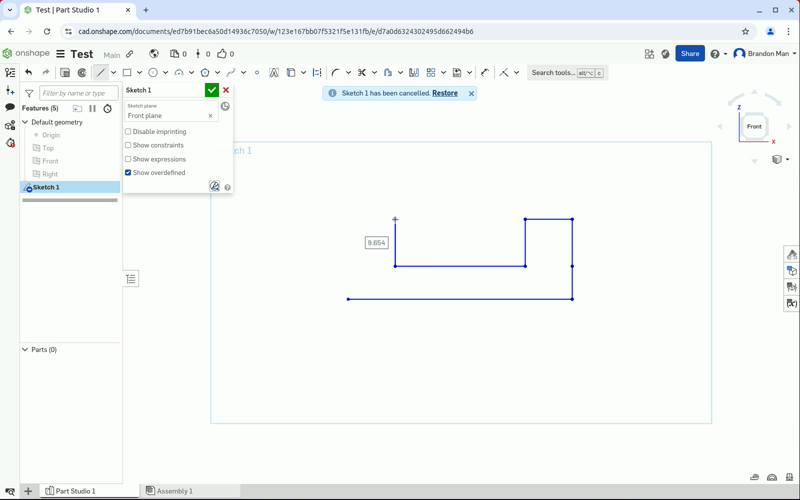
mouse_move(425, 219)
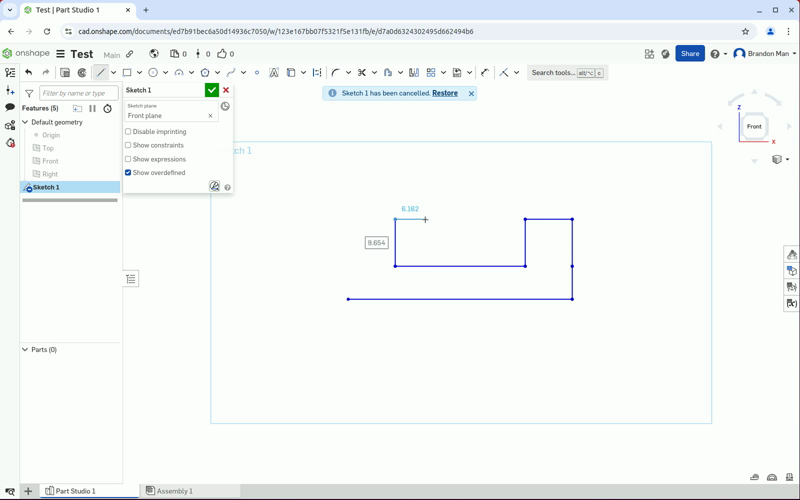
mouse_move(348, 219)
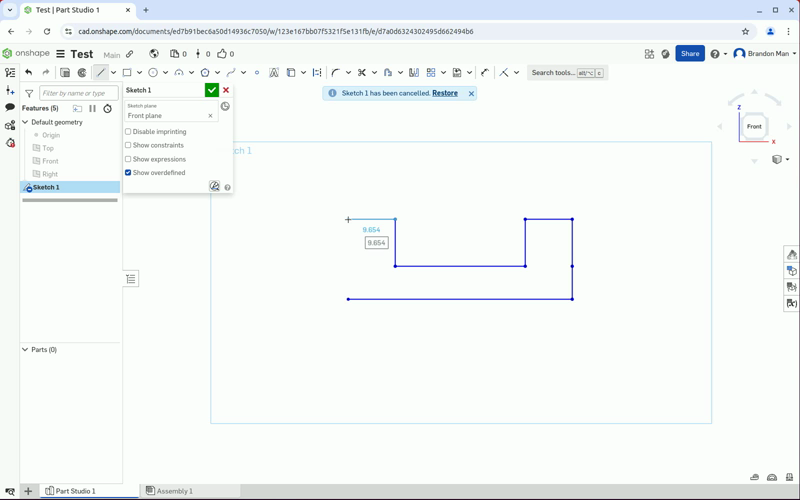
click(348, 219)
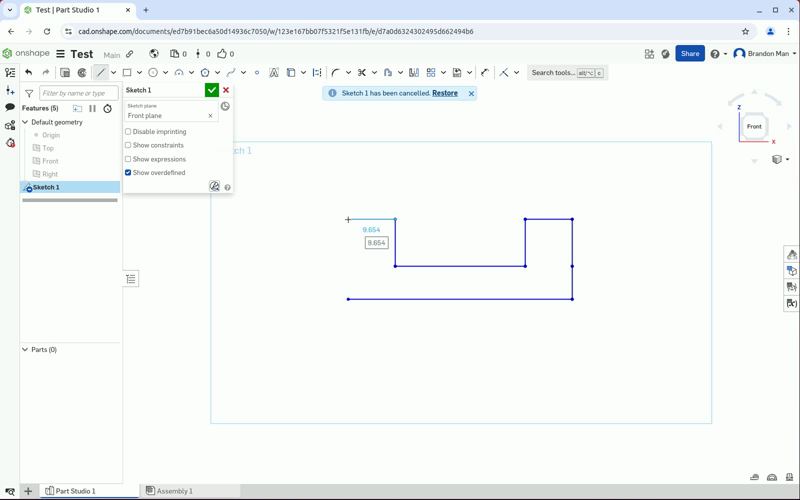
key_up(shift)
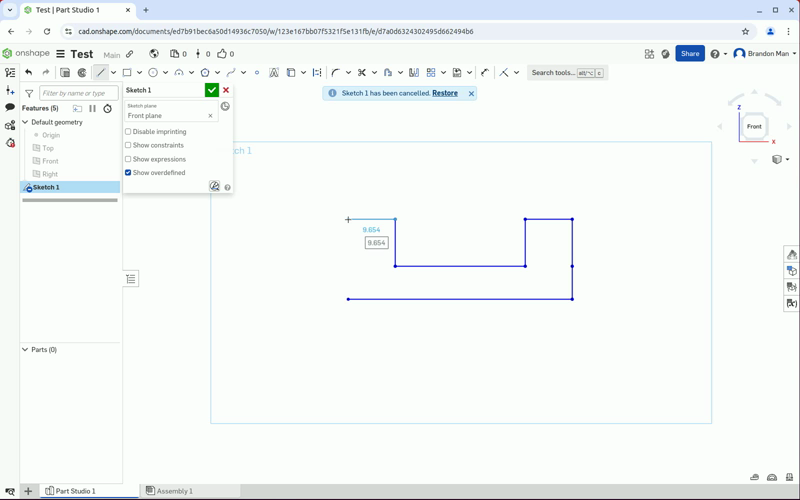
key_down(shift)
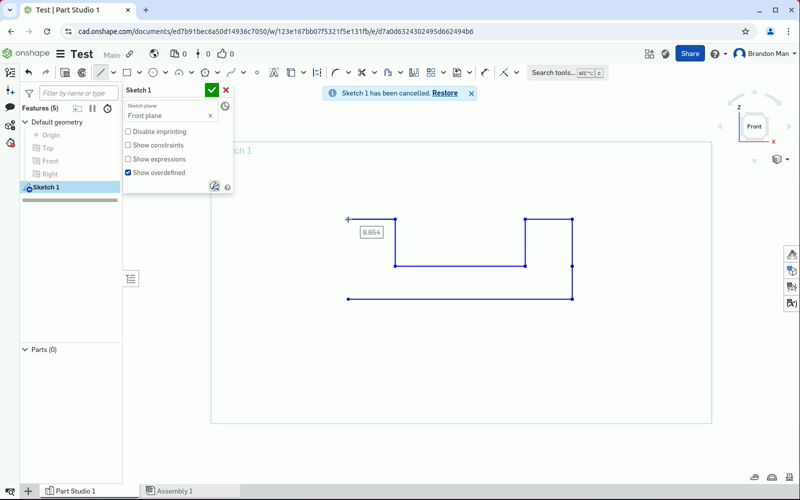
mouse_move(378, 219)
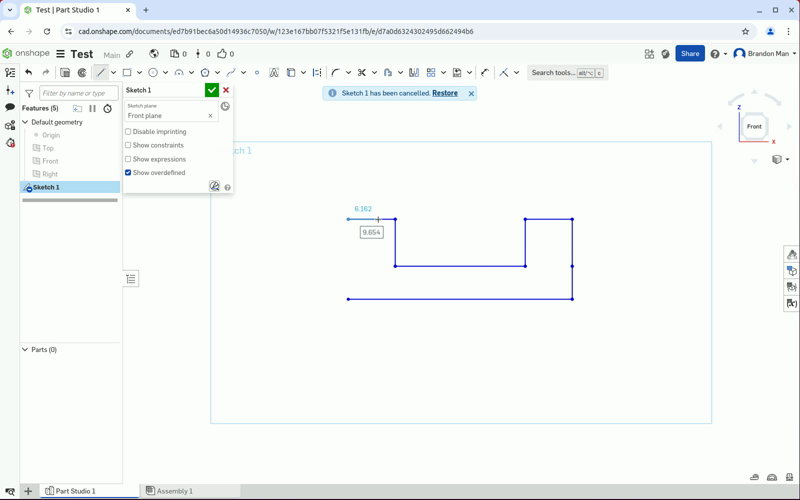
mouse_move(348, 266)
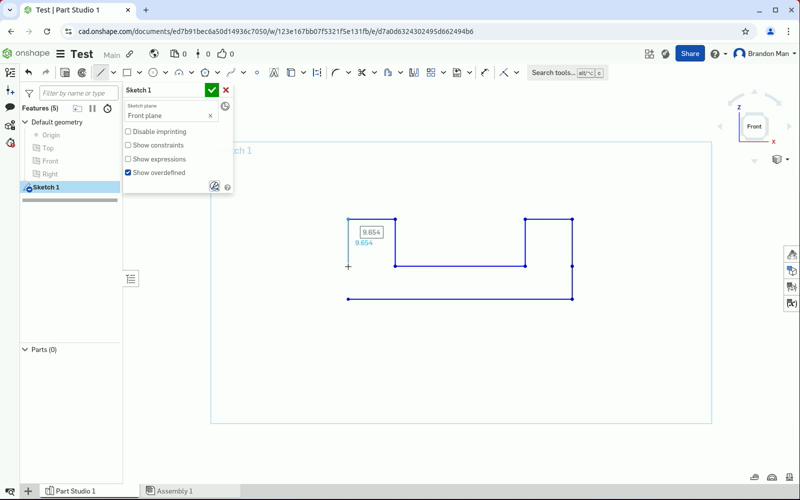
click(348, 266)
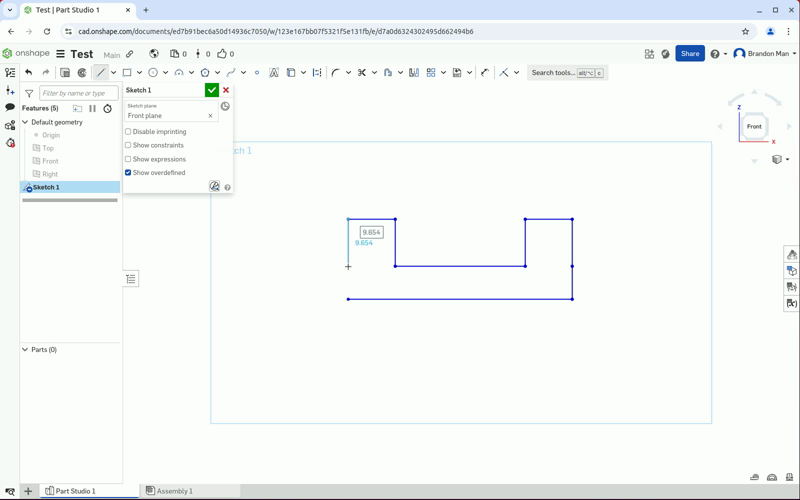
key_up(shift)
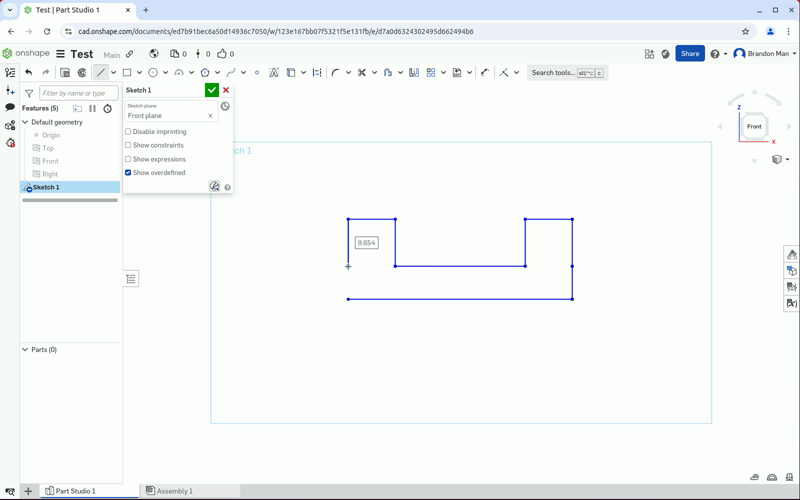
mouse_move(378, 266)
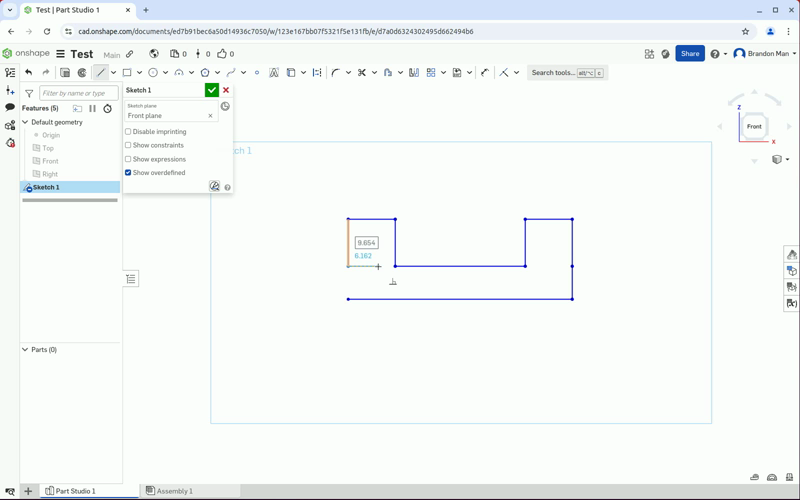
key_down(shift)
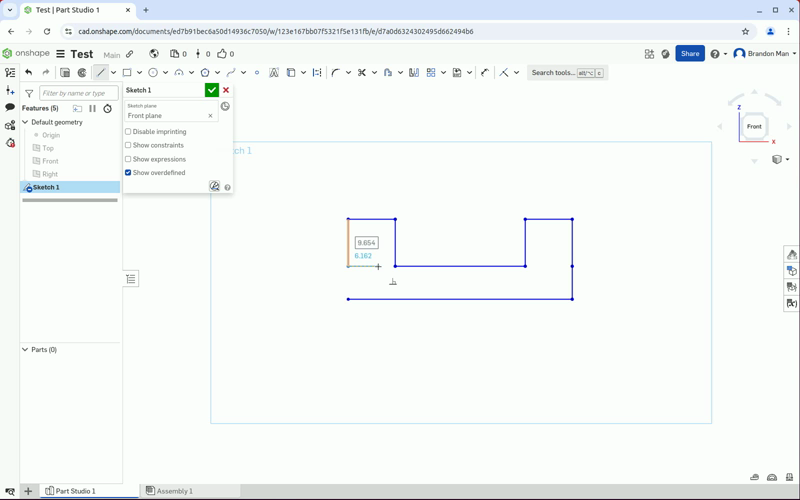
mouse_move(348, 299)
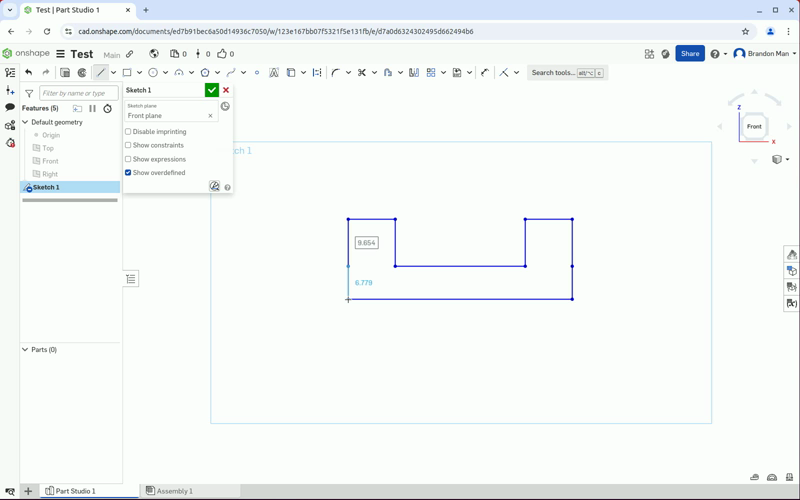
key_up(shift)
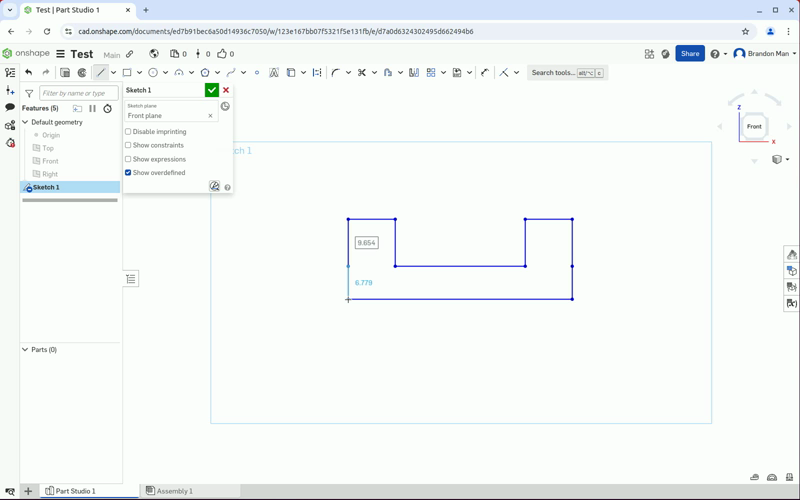
click(348, 299)
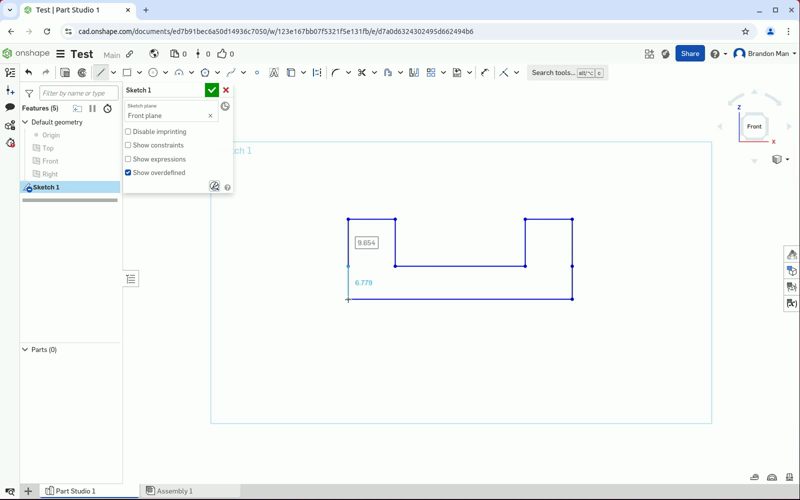
key(esc)
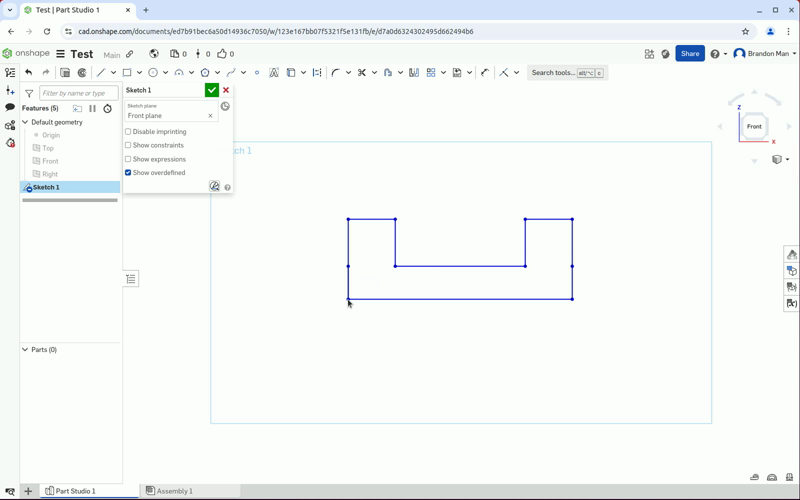
key(c)
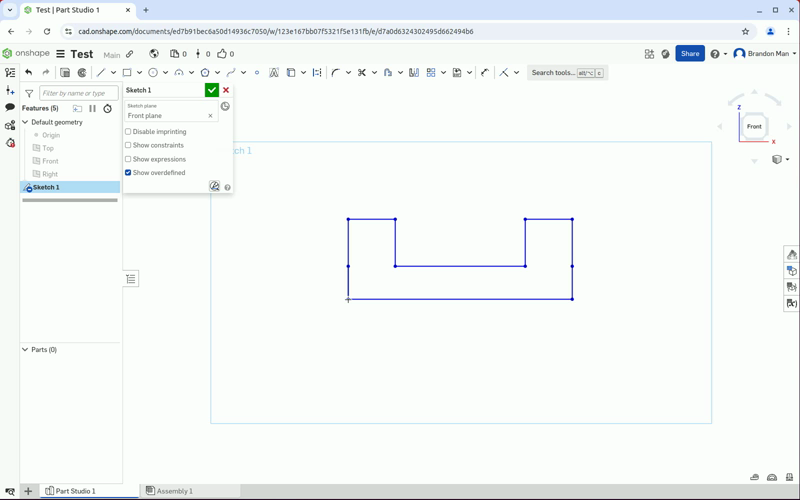
key_down(shift)
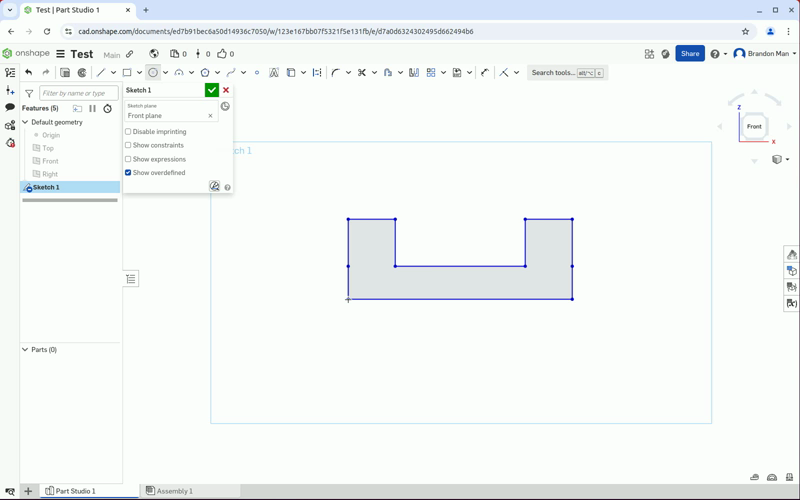
mouse_move(364, 282)
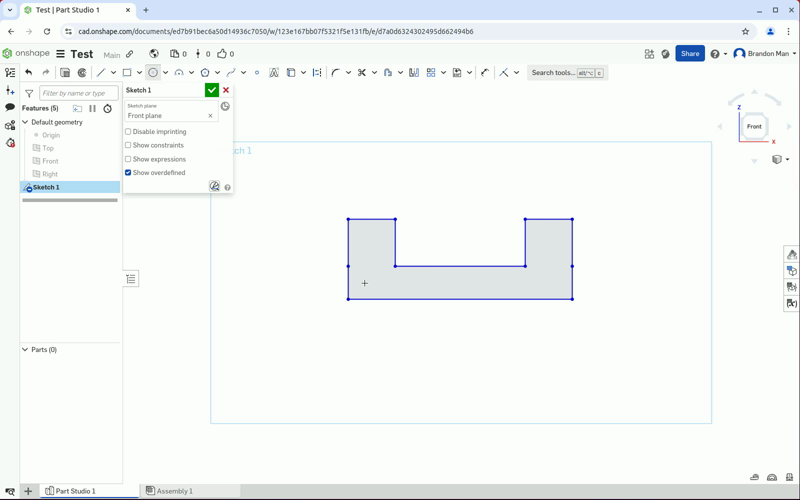
click(364, 282)
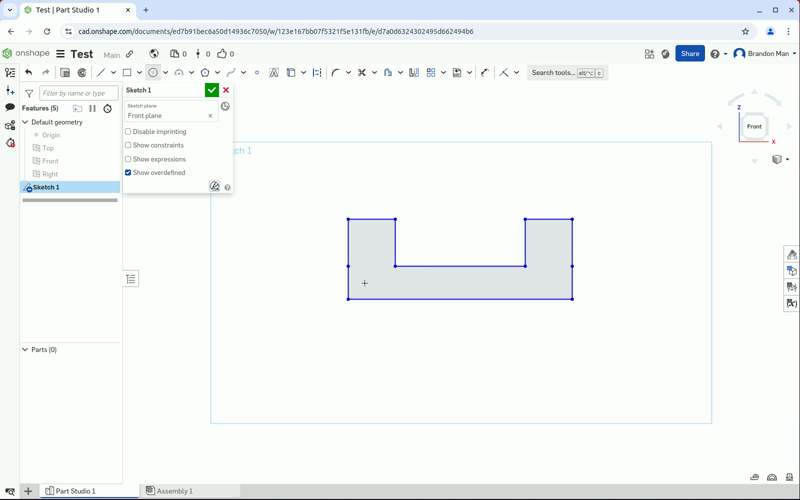
key_up(shift)
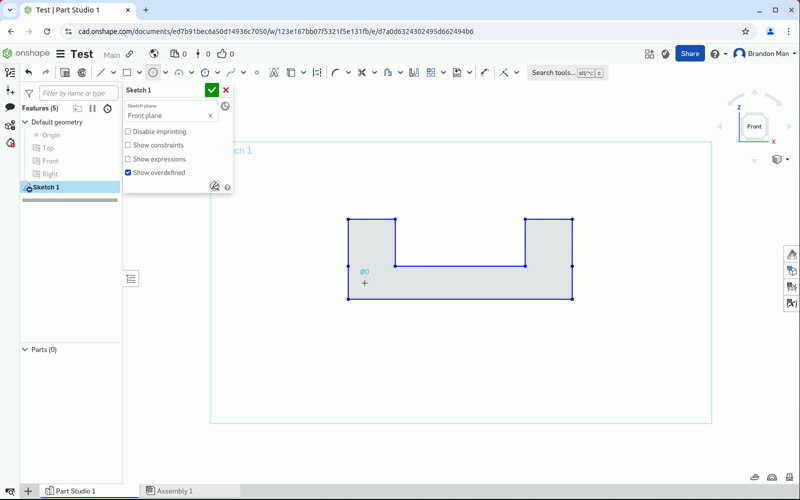
mouse_move(371, 282)
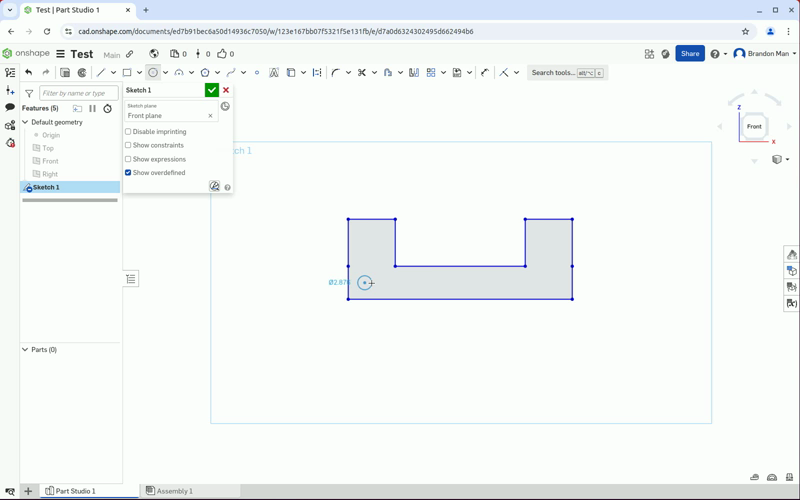
click(371, 282)
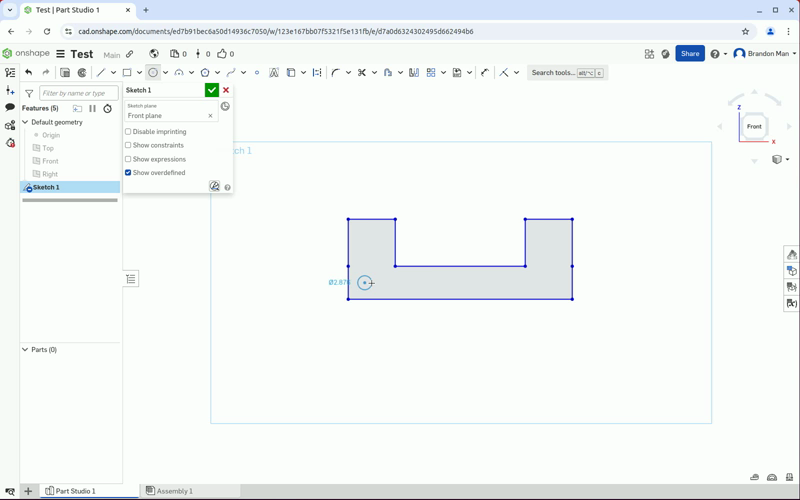
key(esc)
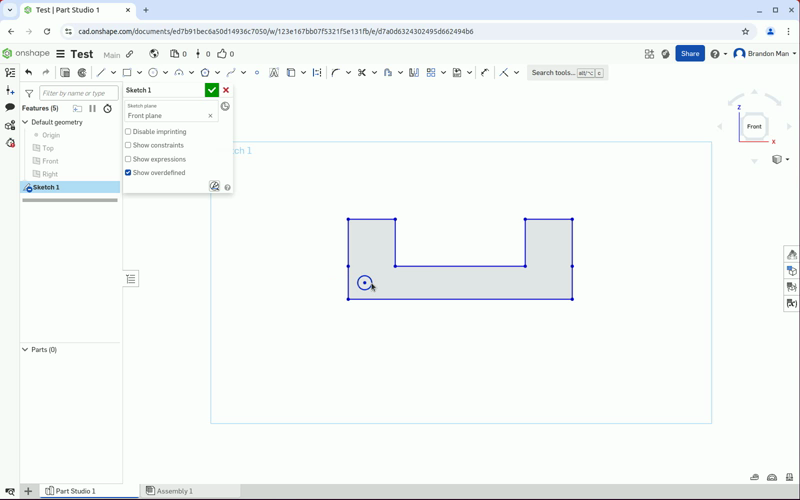
key(c)
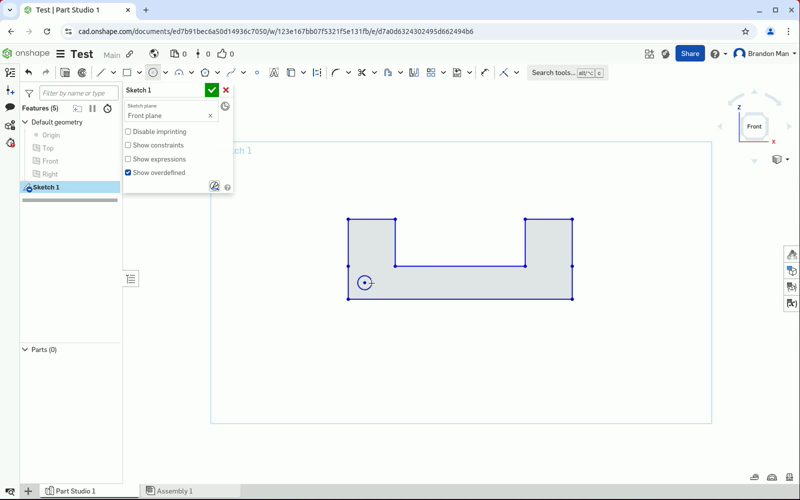
key_down(shift)
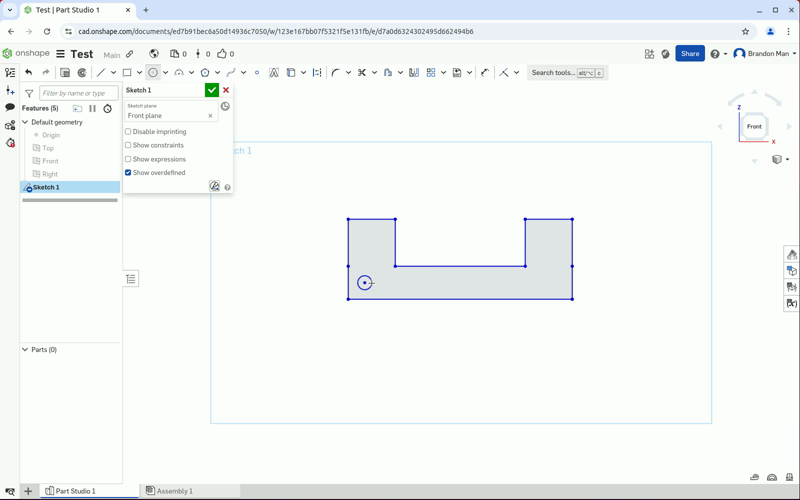
mouse_move(461, 282)
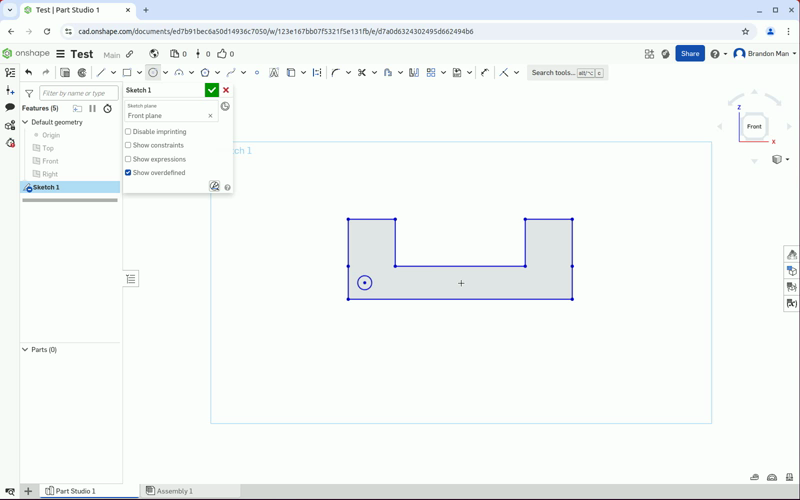
click(461, 282)
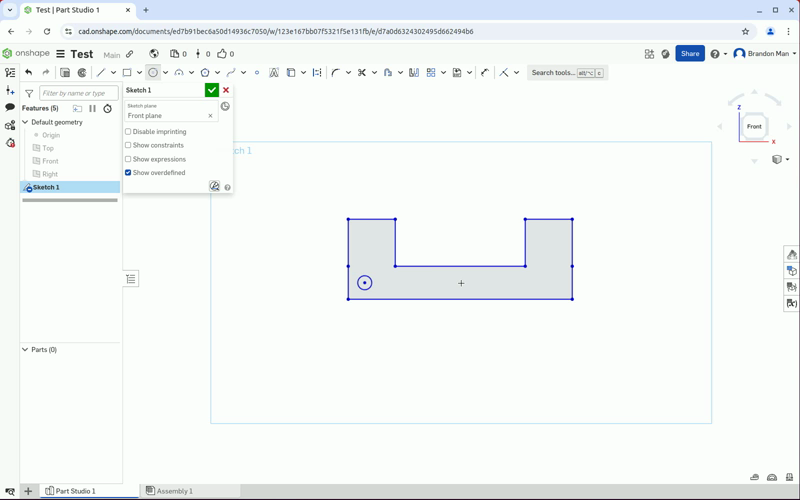
key_up(shift)
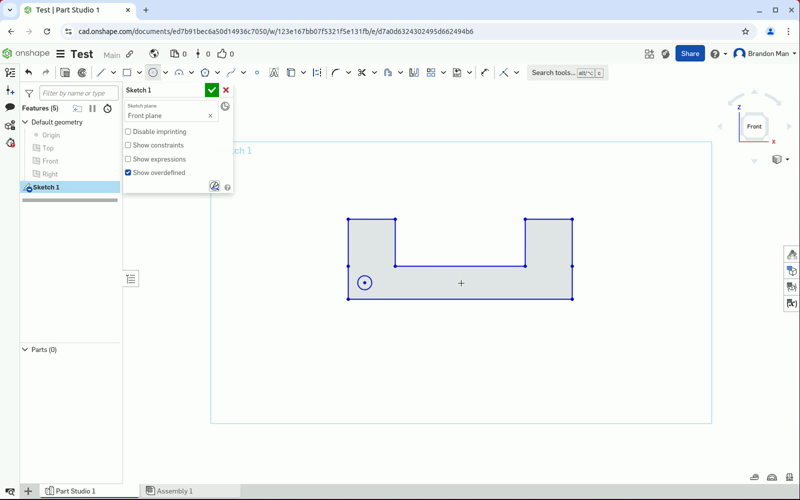
mouse_move(468, 282)
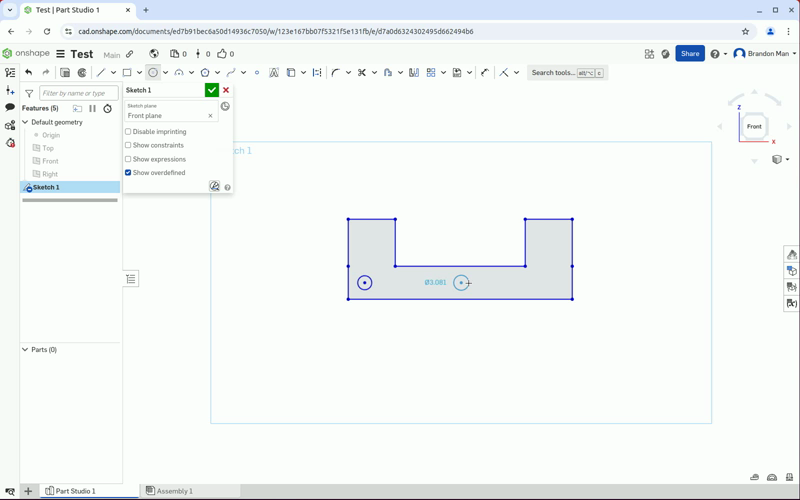
click(468, 282)
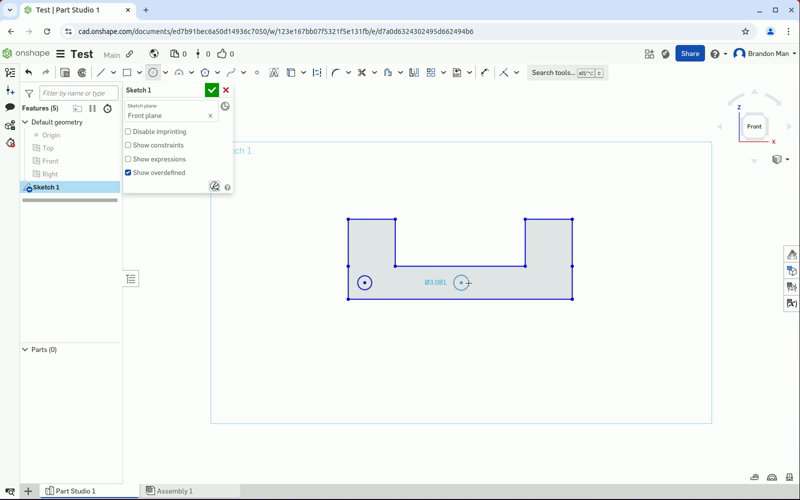
key(esc)
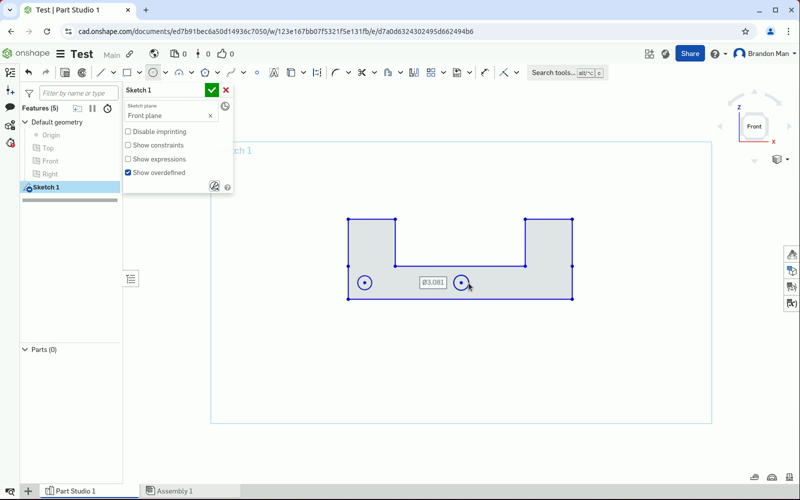
key(c)
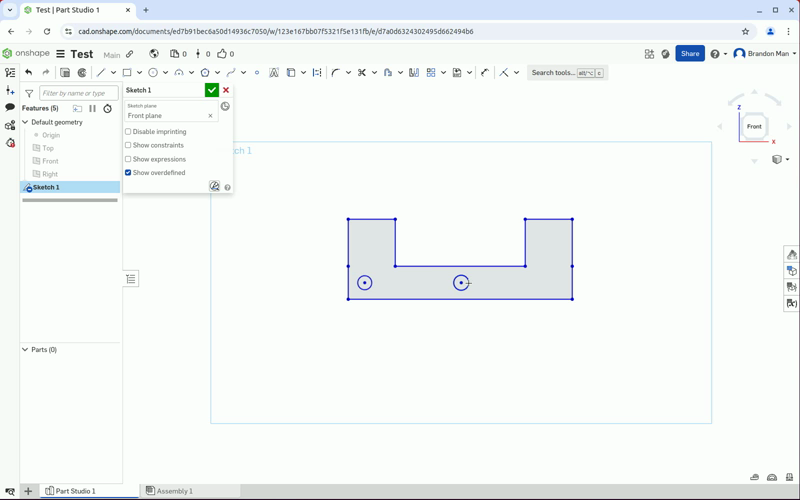
key_down(shift)
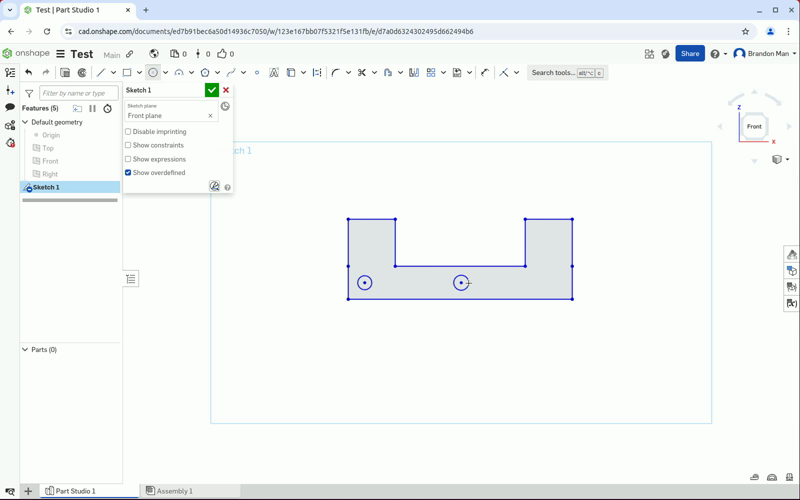
mouse_move(555, 282)
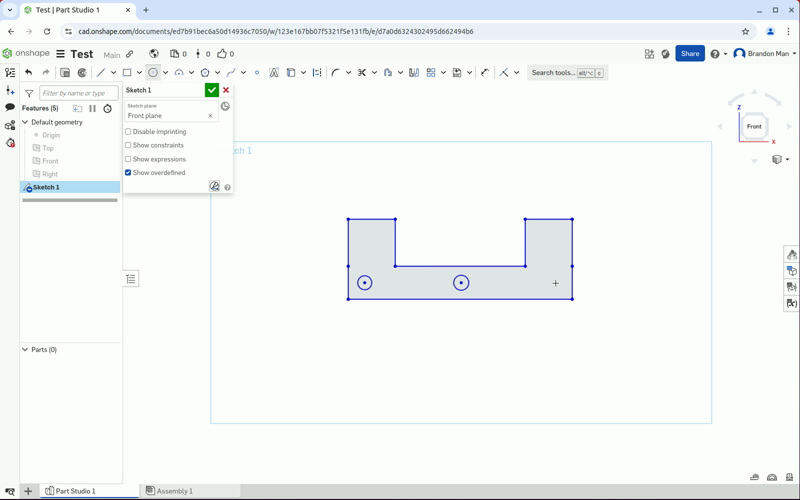
click(555, 282)
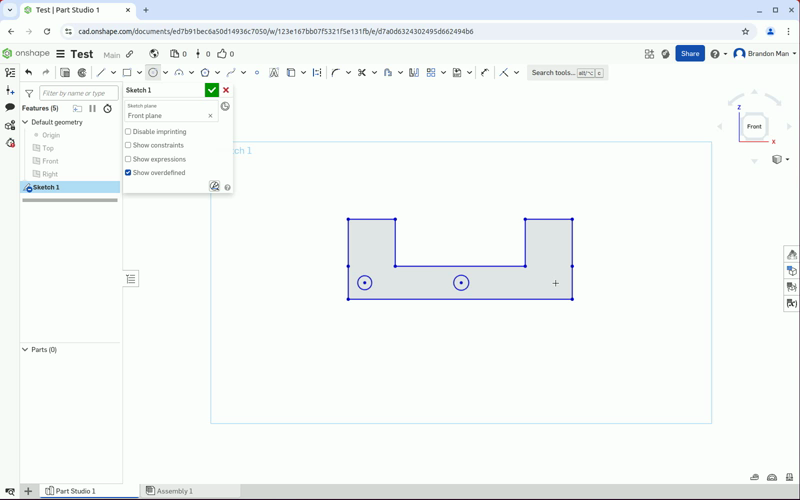
key_up(shift)
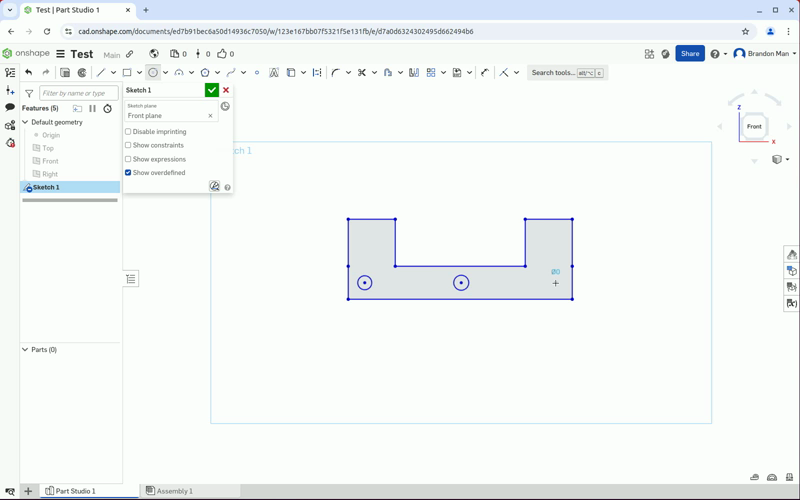
mouse_move(562, 282)
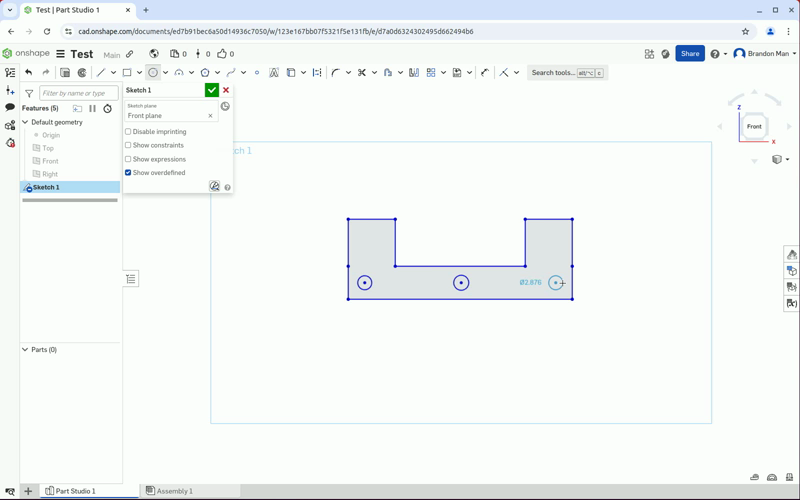
click(562, 282)
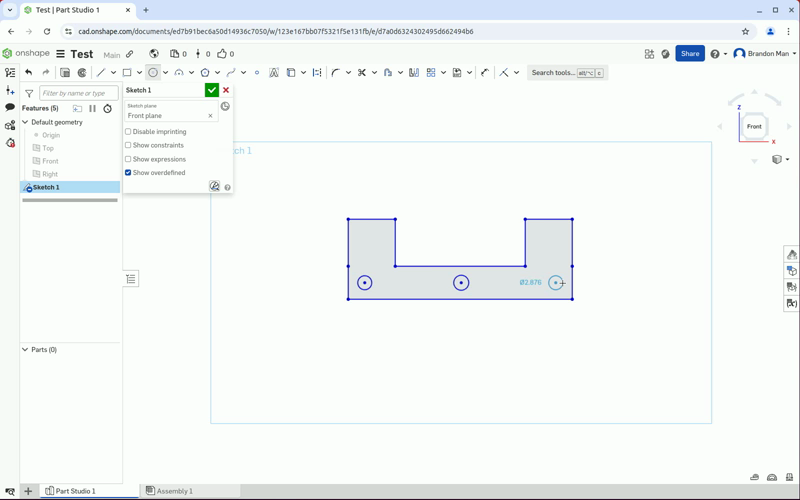
key(esc)
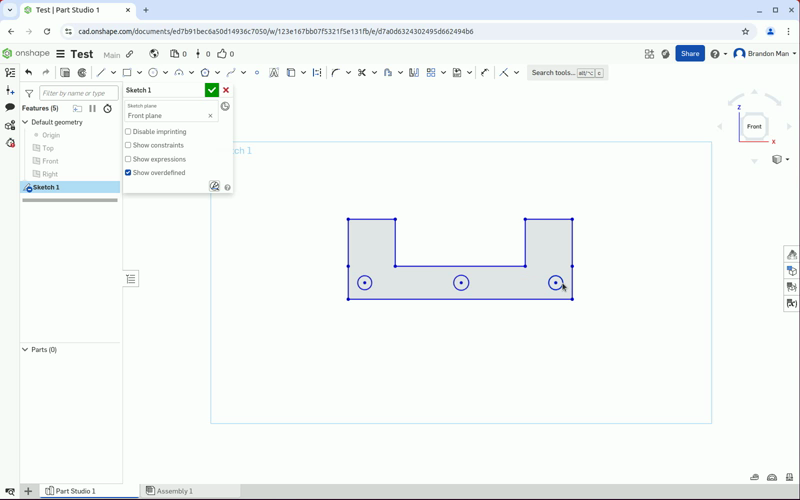
mouse_move(561, 255)
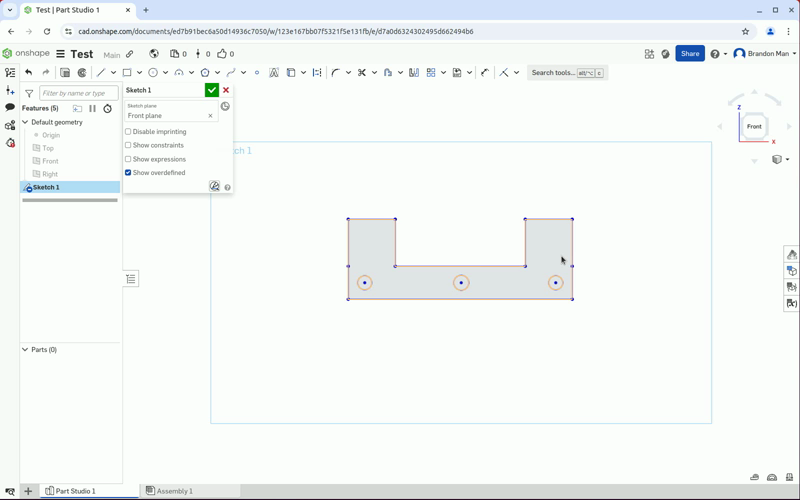
click(561, 255)
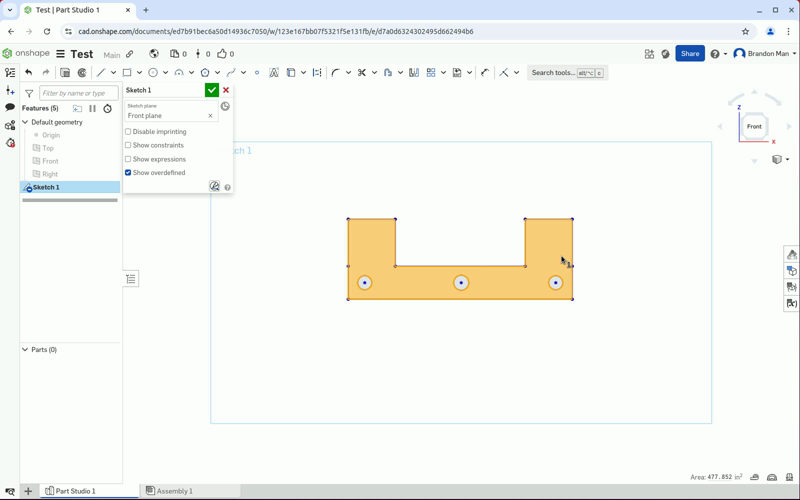
mouse_move(73, 352)
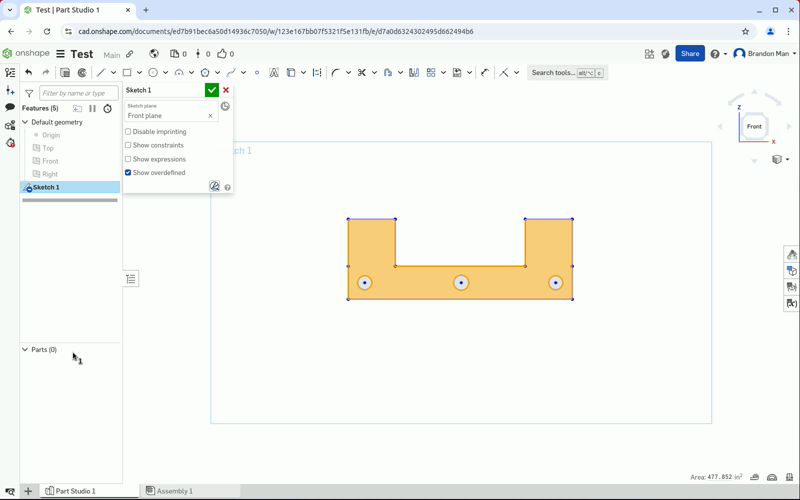
key(shift+y)
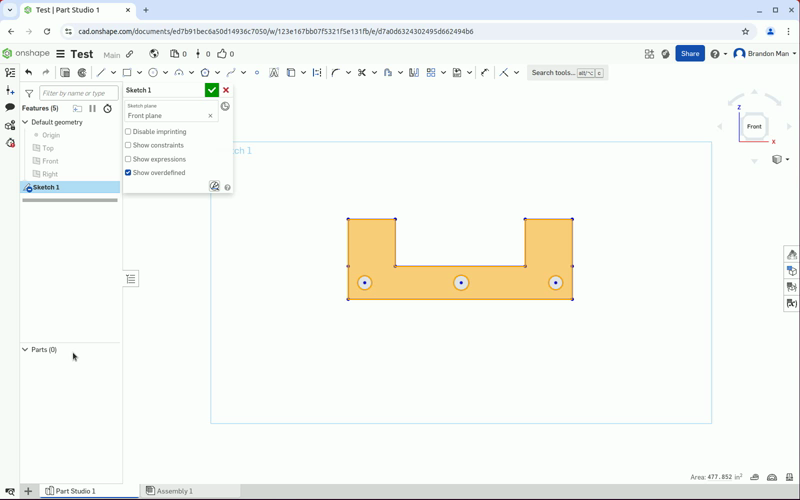
key(shift+e)
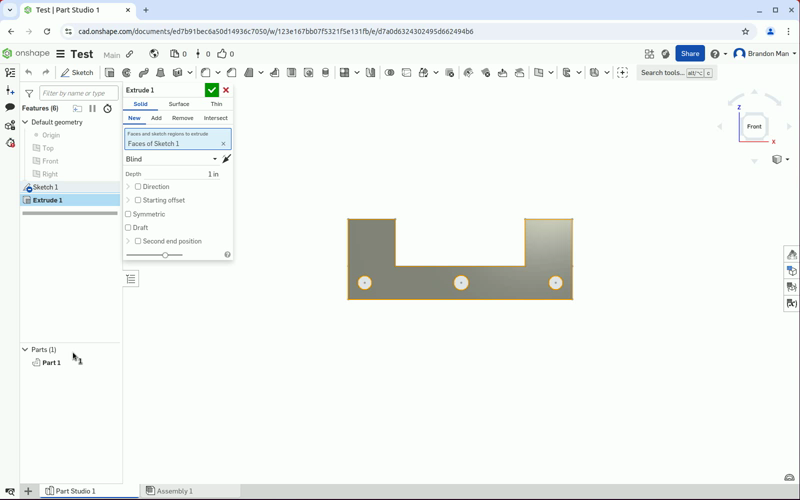
mouse_move(143, 106)
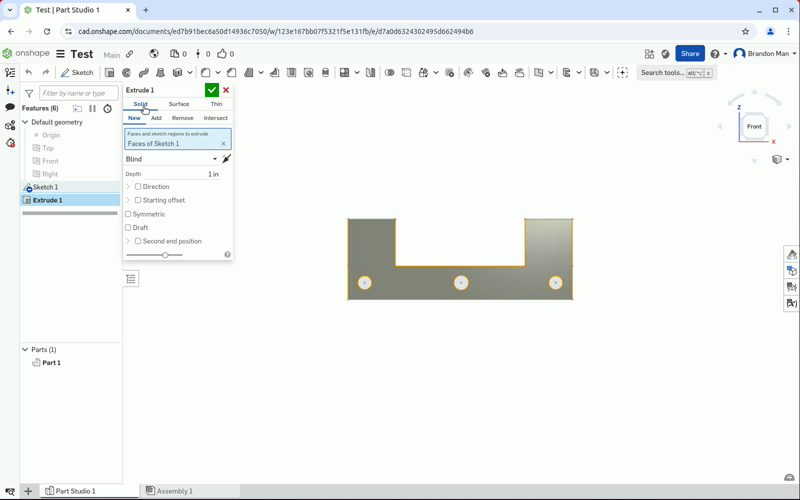
click(143, 106)
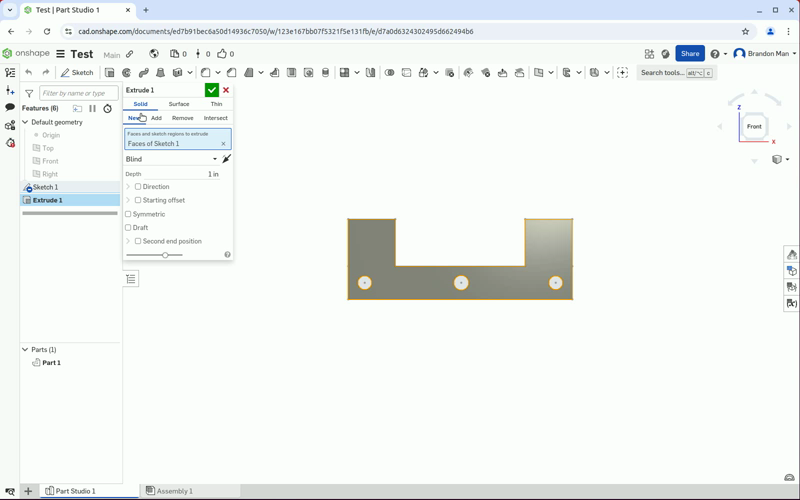
mouse_move(137, 120)
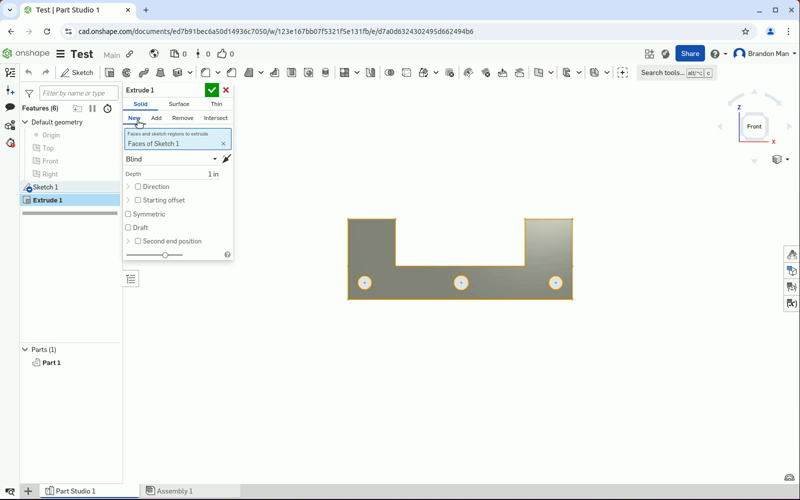
click(137, 120)
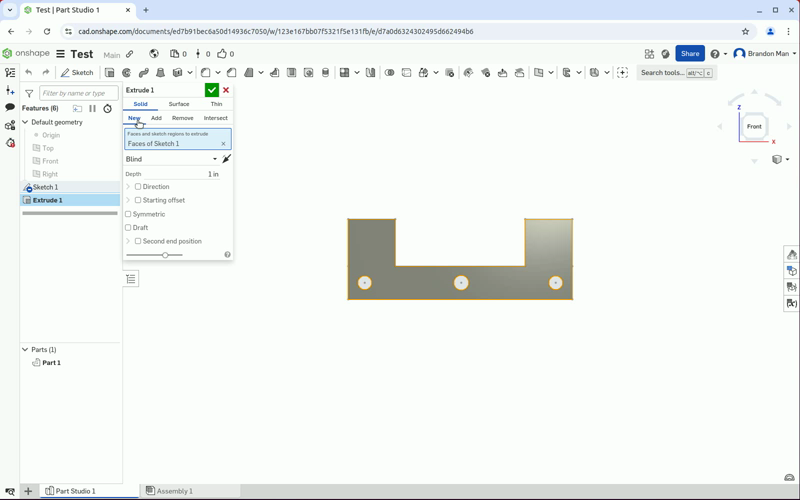
key(tab, 4)
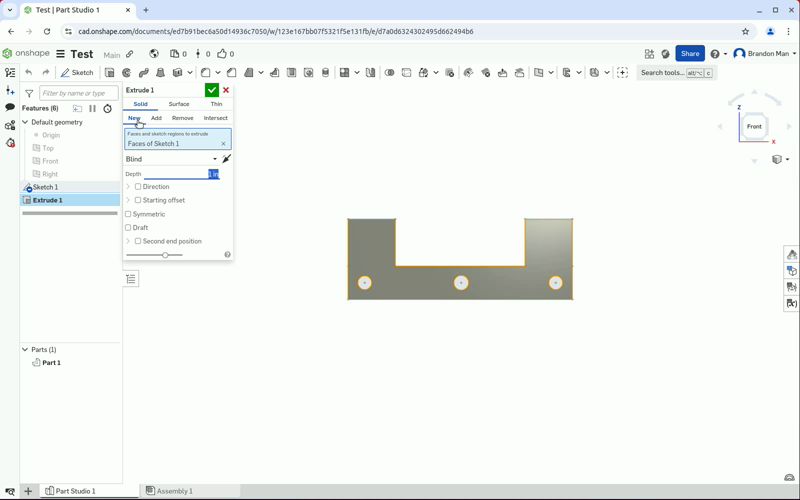
text(-3.37)
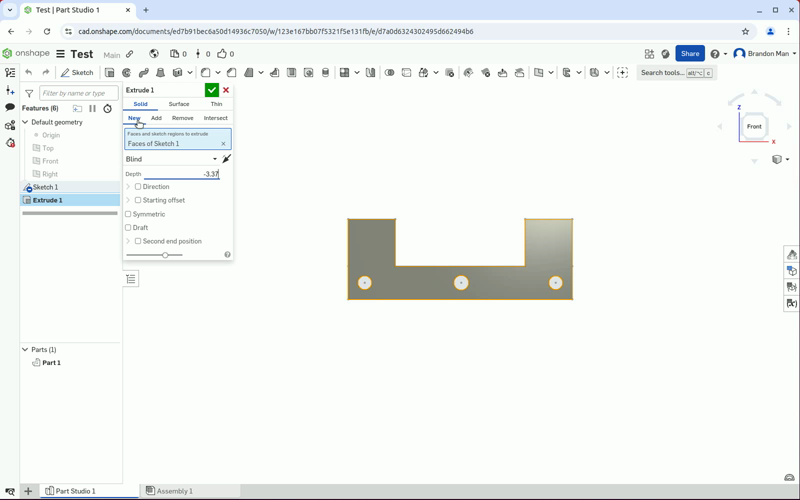
key(enter)
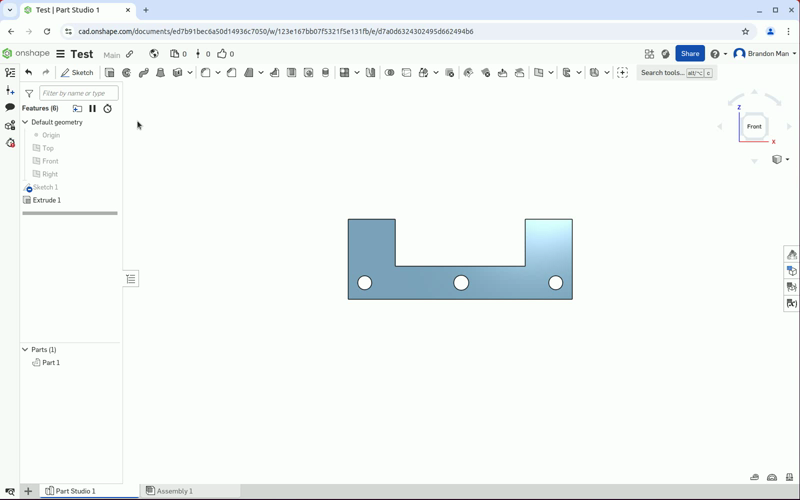
key(shift+h)
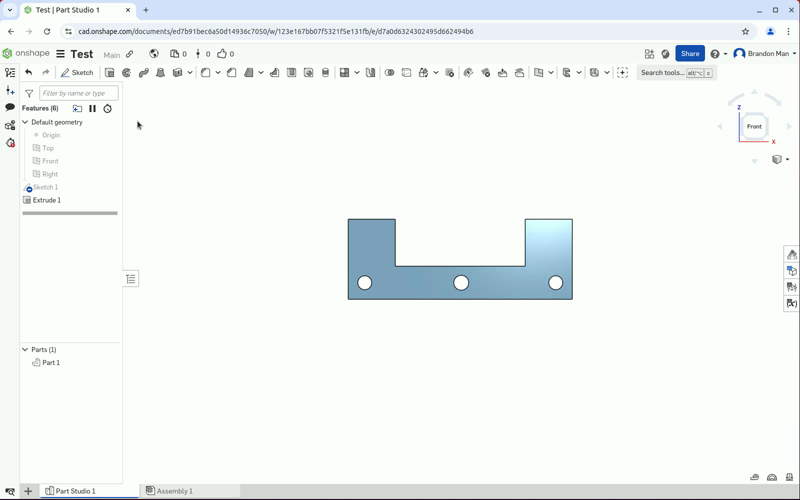
key(shift+h)
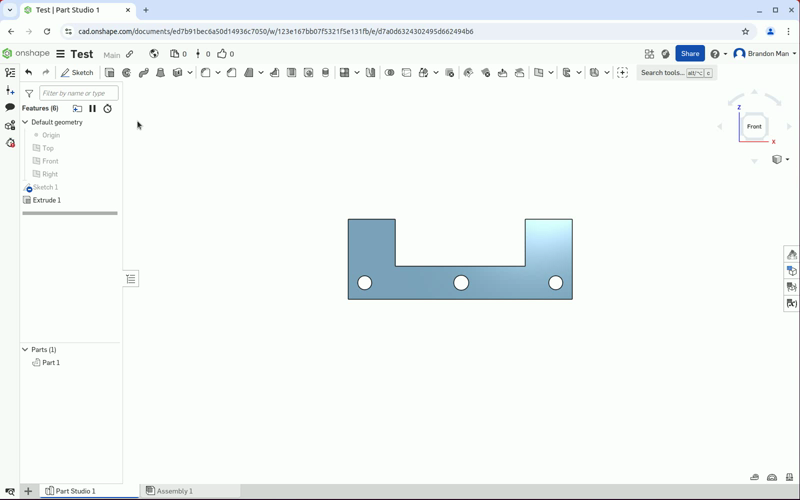
mouse_move(73, 189)
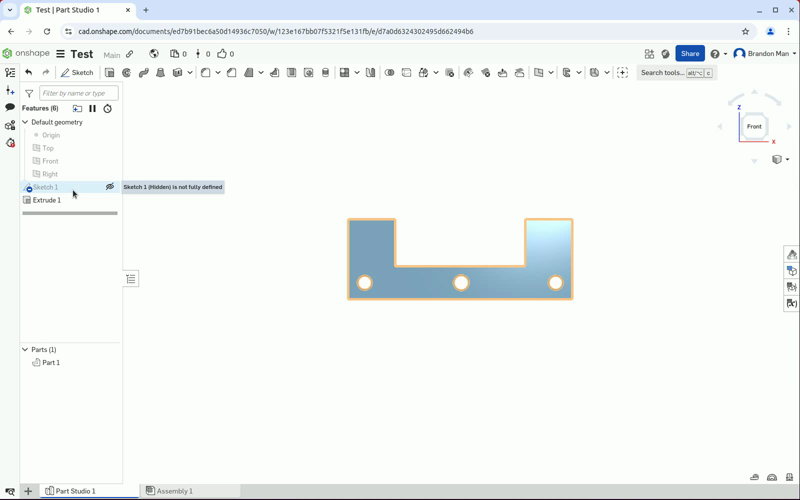
click(73, 189)
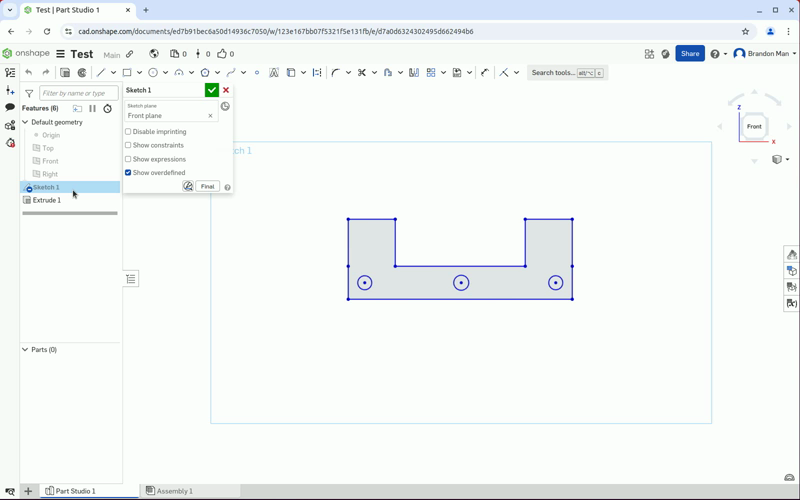
mouse_move(229, 92)
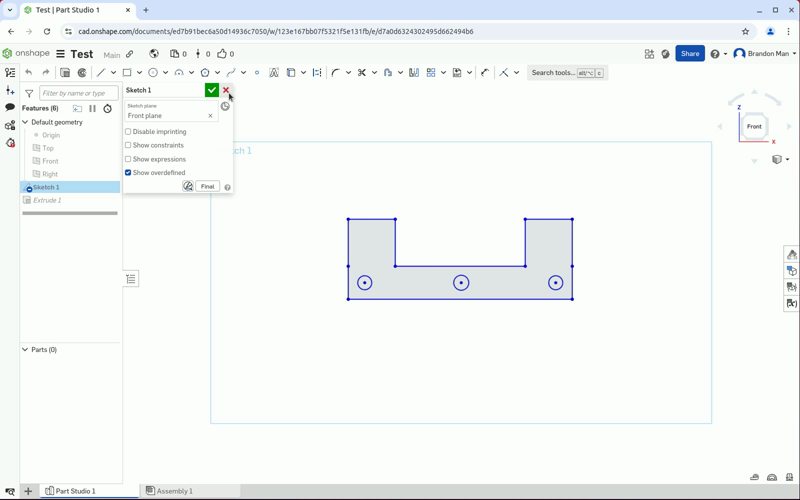
click(229, 92)
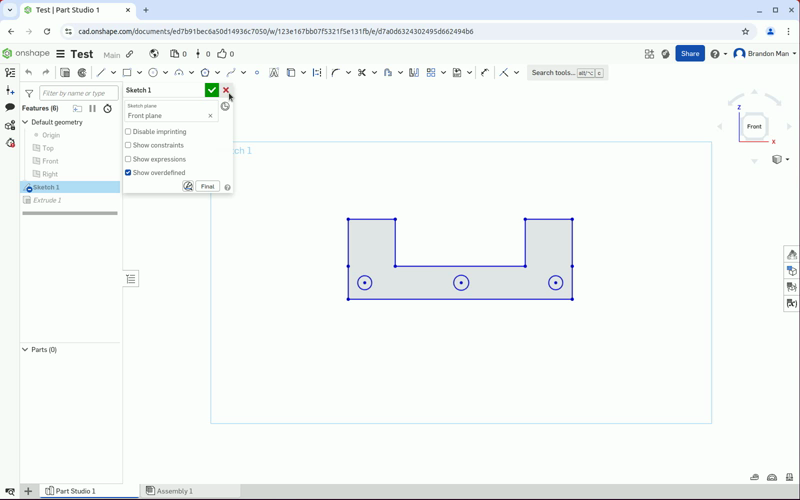
key(shift+s)
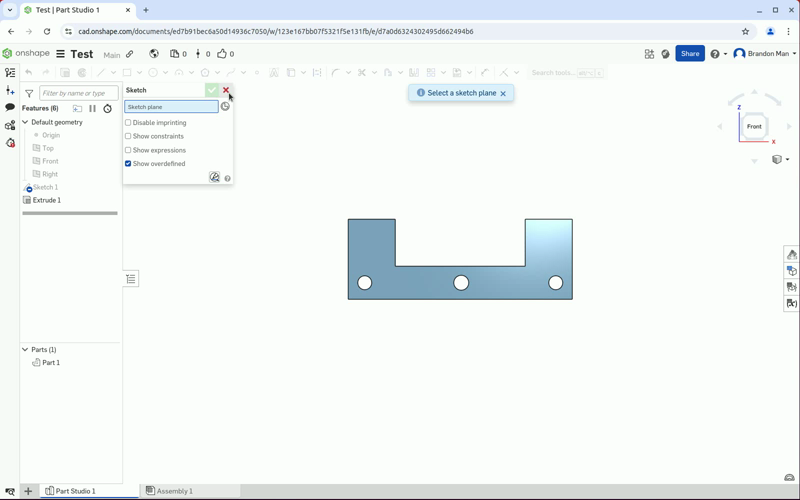
mouse_move(73, 163)
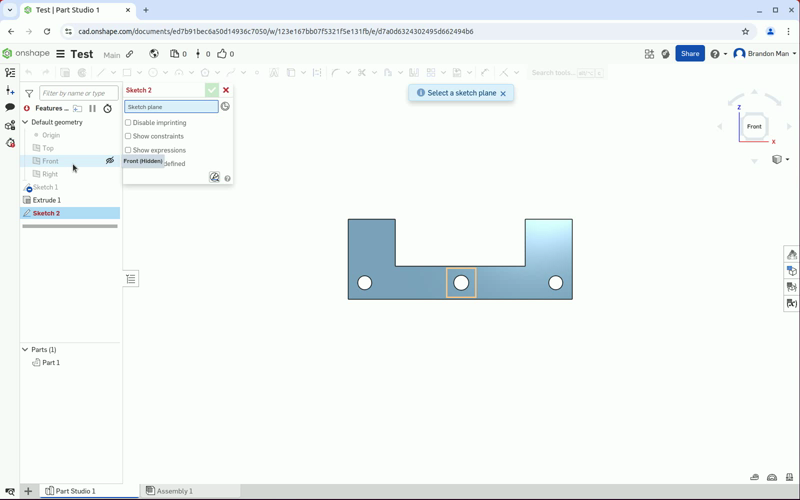
click(73, 163)
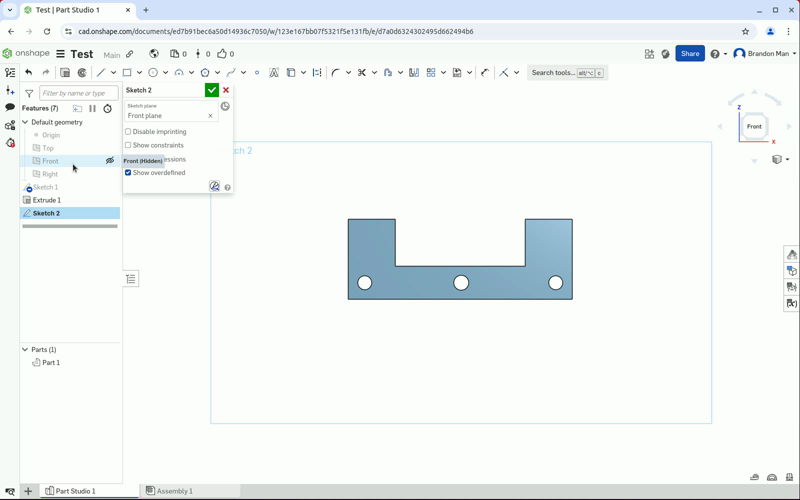
mouse_move(73, 352)
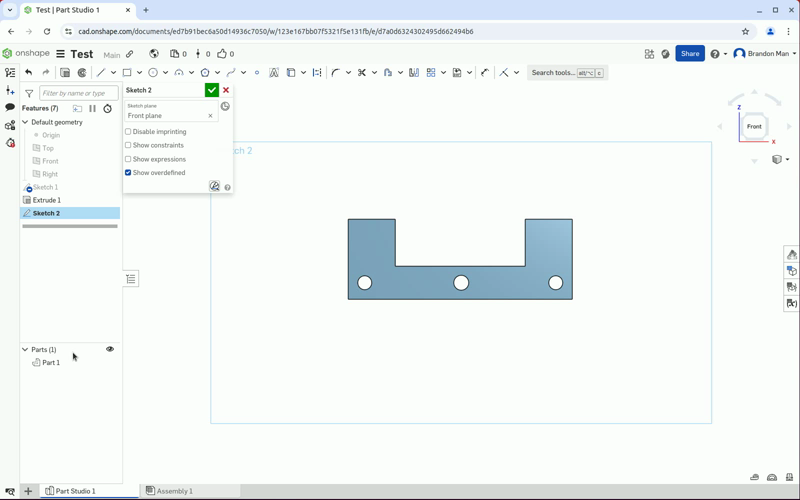
key(y)
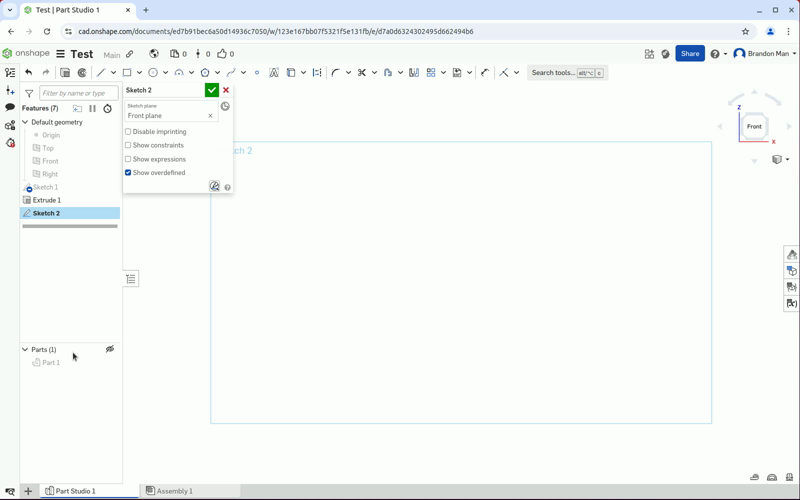
key(l)
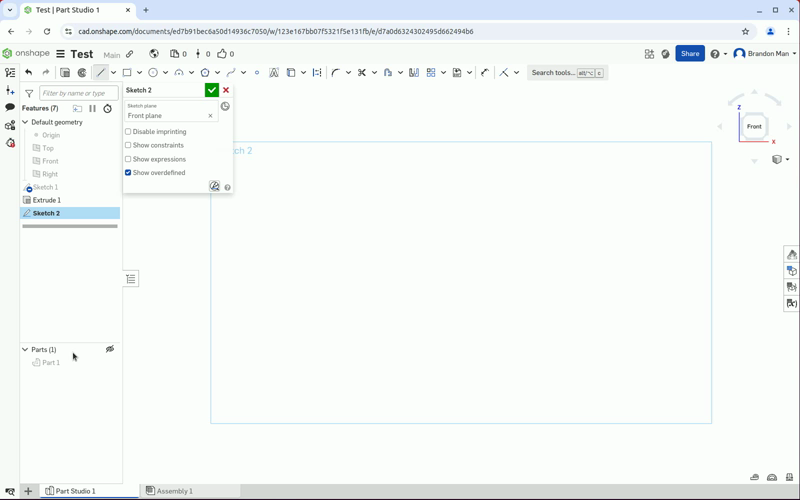
key_down(shift)
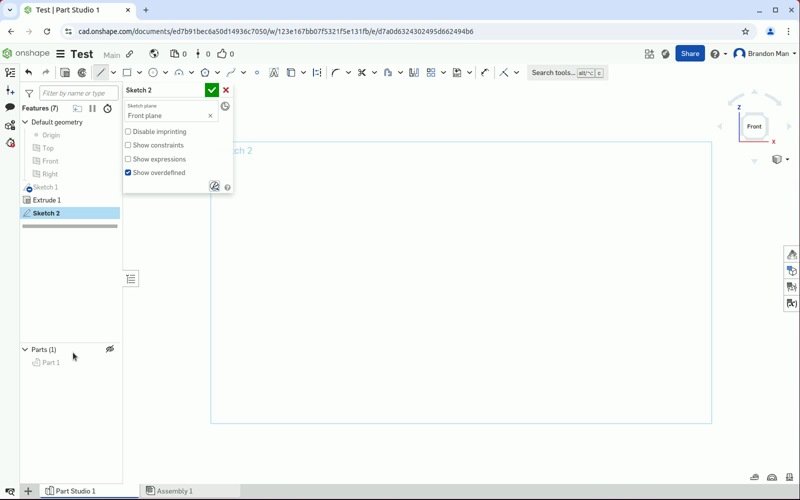
mouse_move(525, 234)
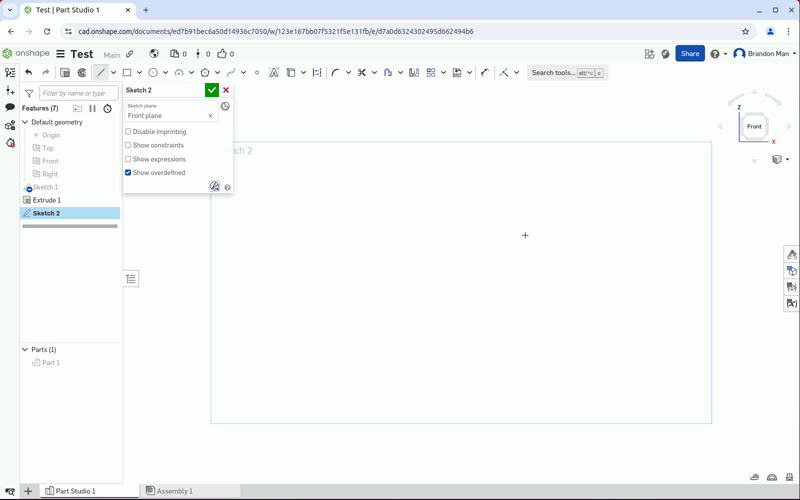
click(525, 234)
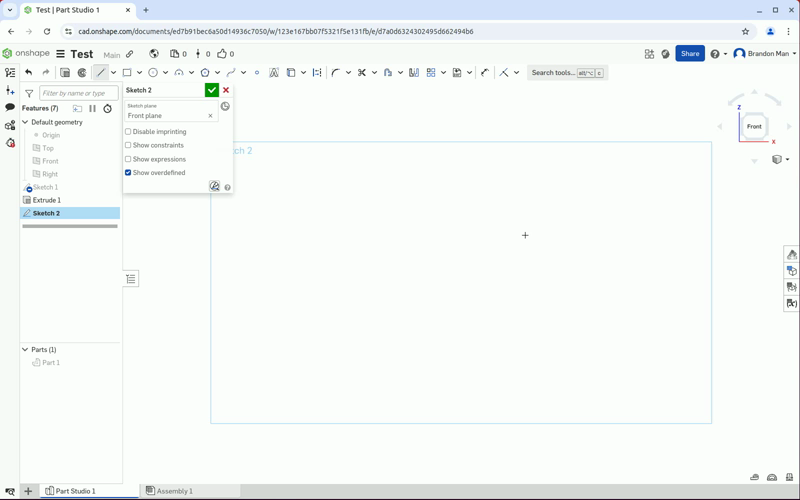
key_up(shift)
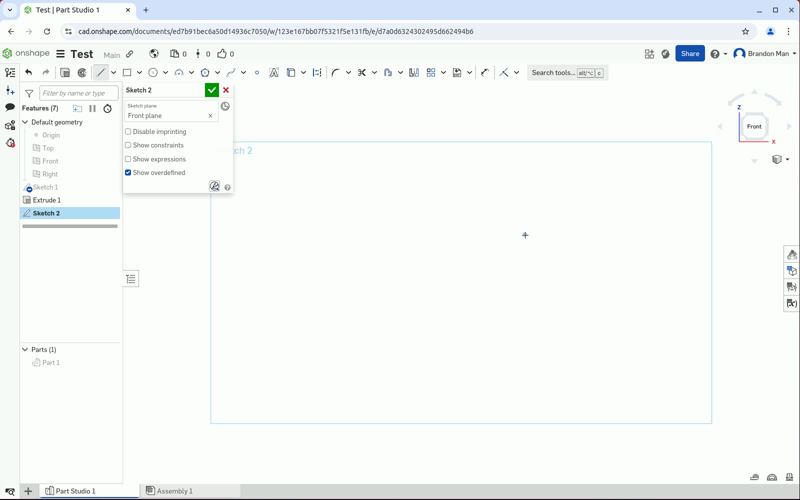
key_down(shift)
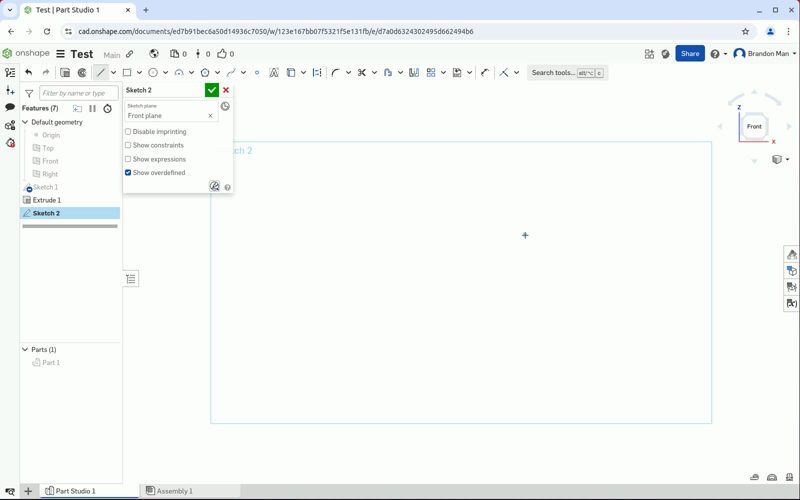
mouse_move(555, 234)
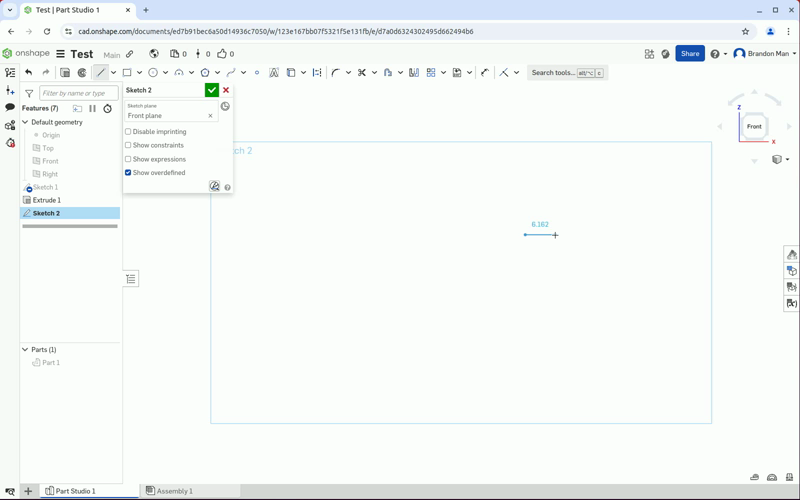
mouse_move(573, 234)
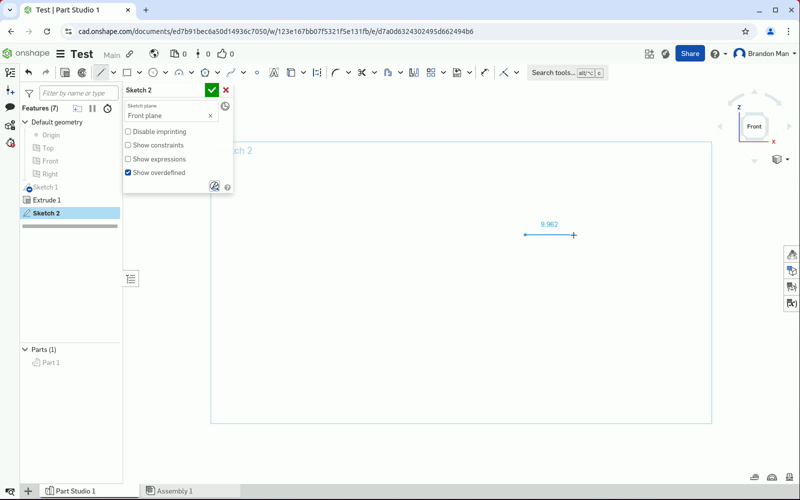
click(573, 234)
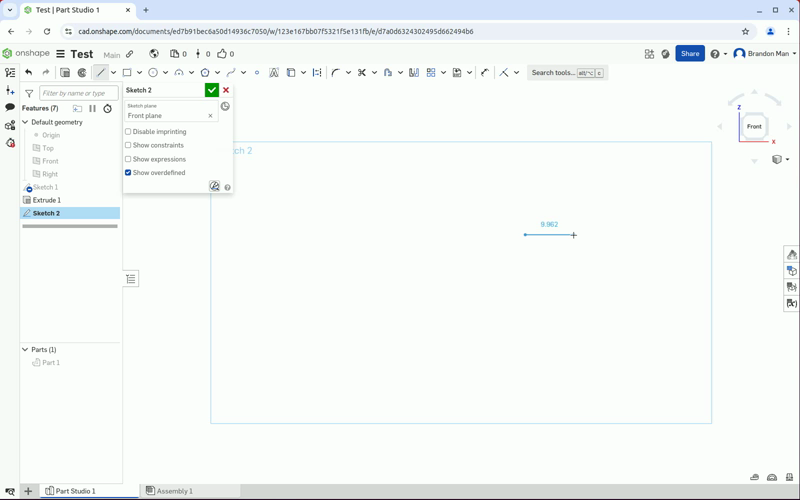
key_up(shift)
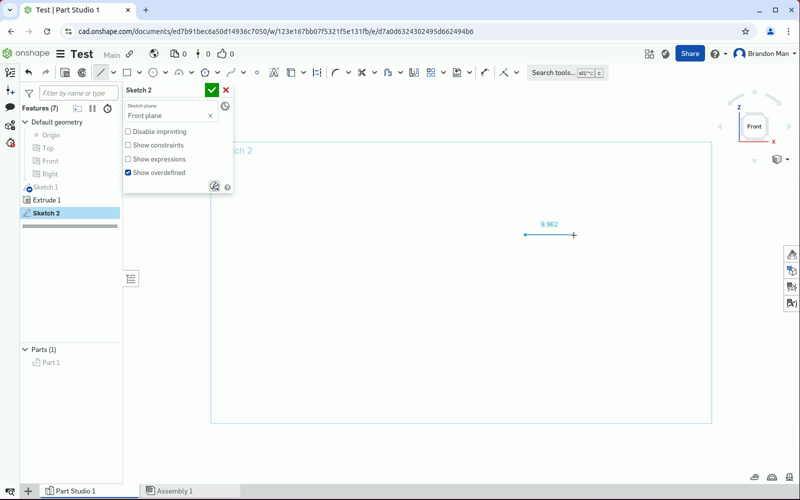
key_down(shift)
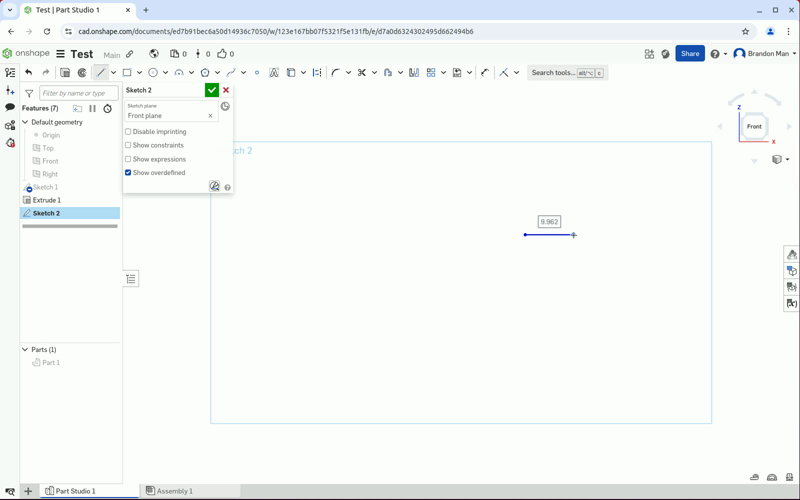
mouse_move(589, 234)
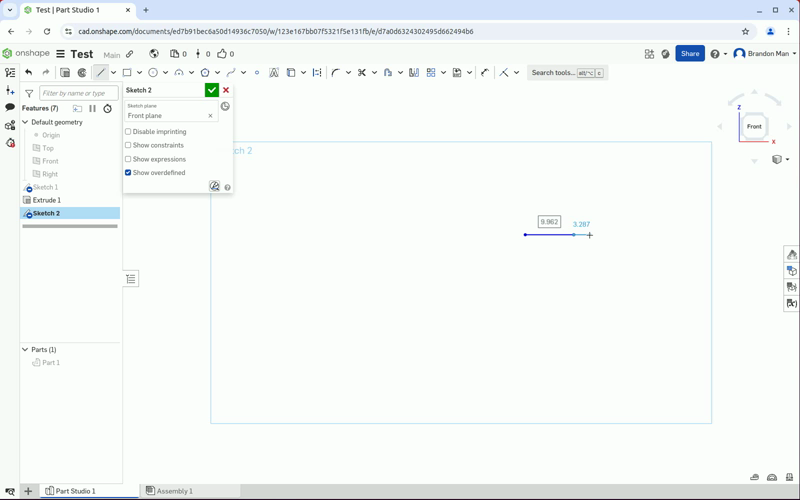
mouse_move(573, 218)
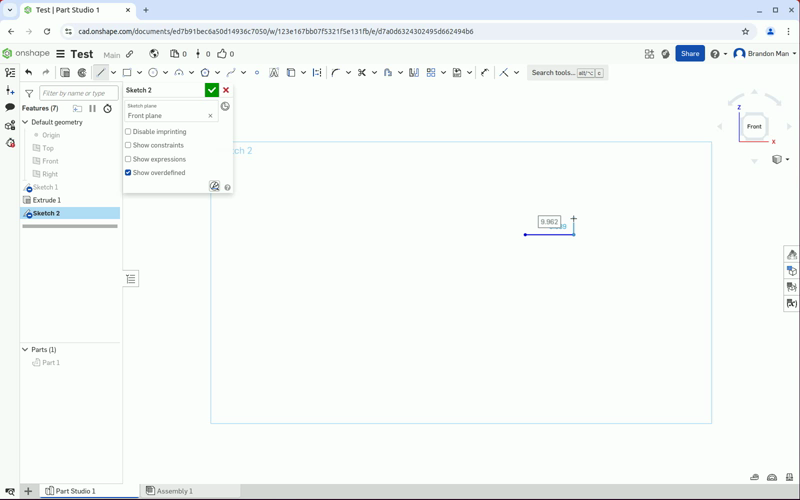
click(573, 218)
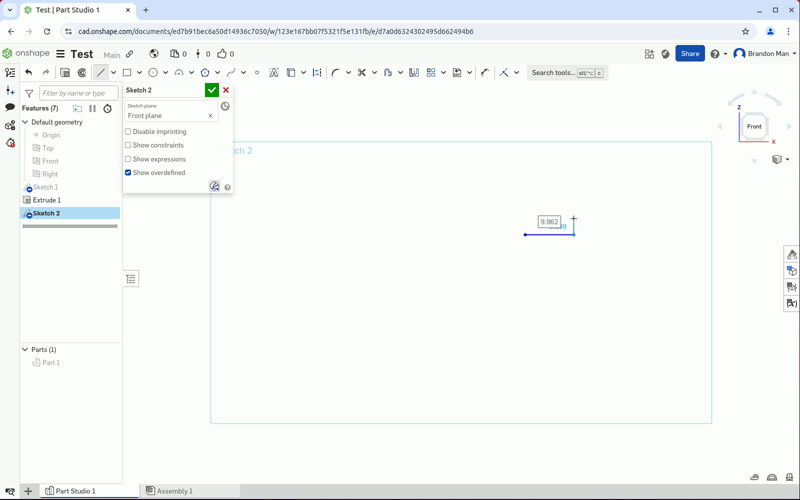
key_up(shift)
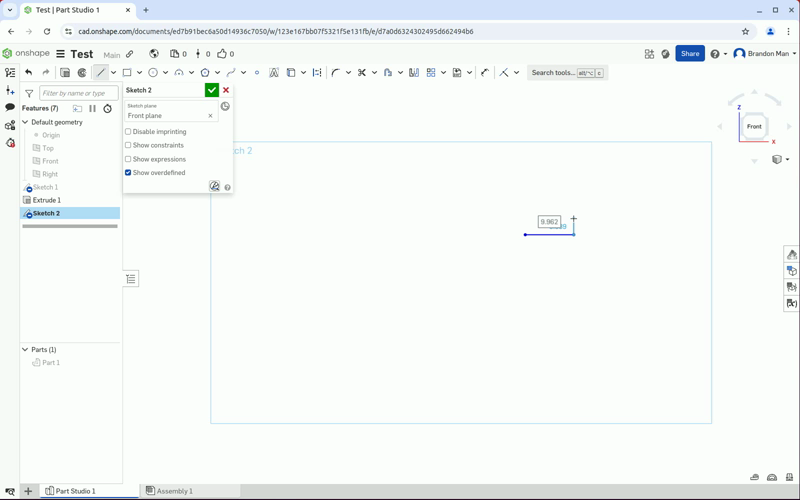
key_down(shift)
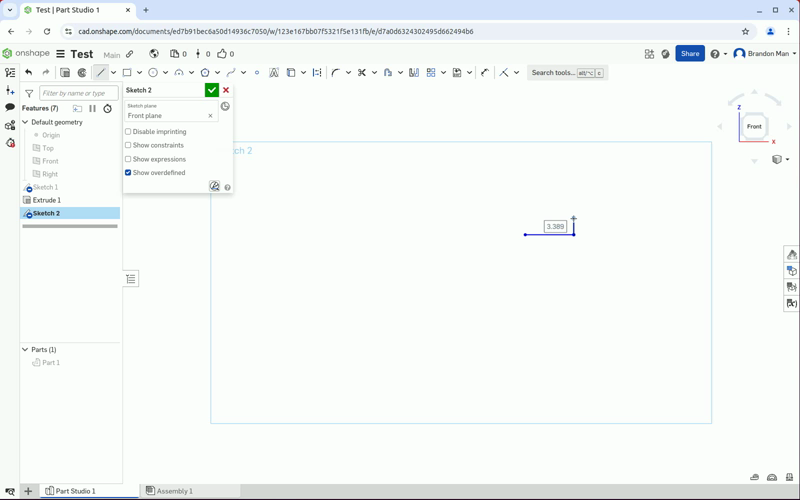
mouse_move(589, 218)
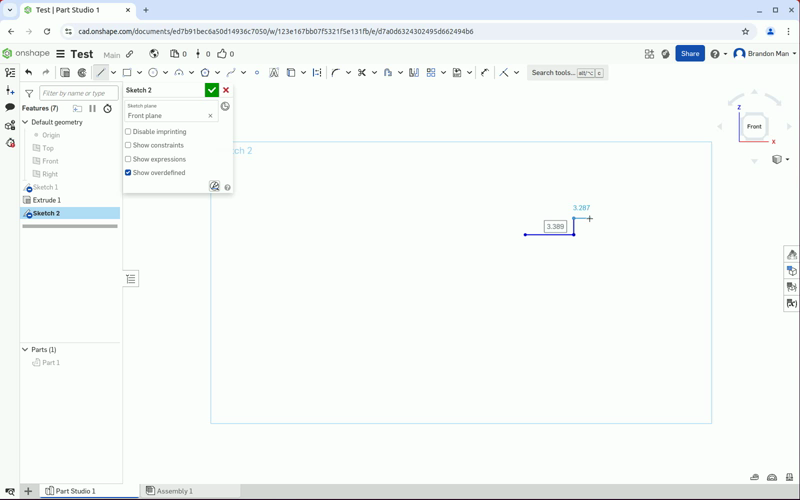
mouse_move(525, 218)
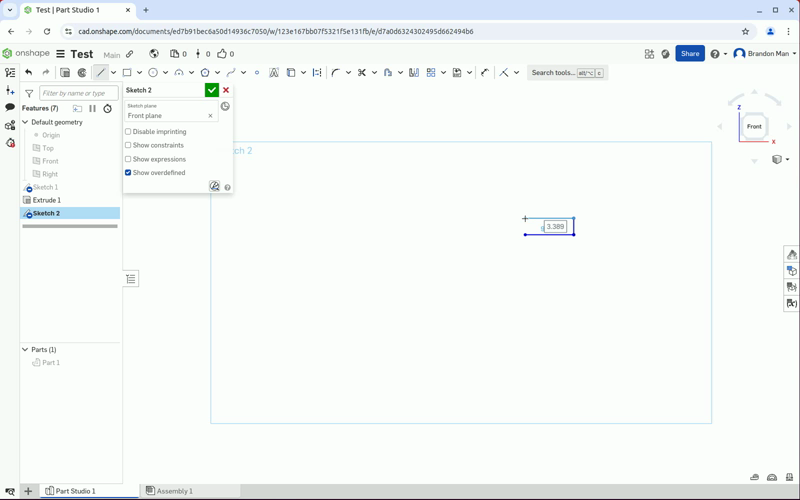
click(525, 218)
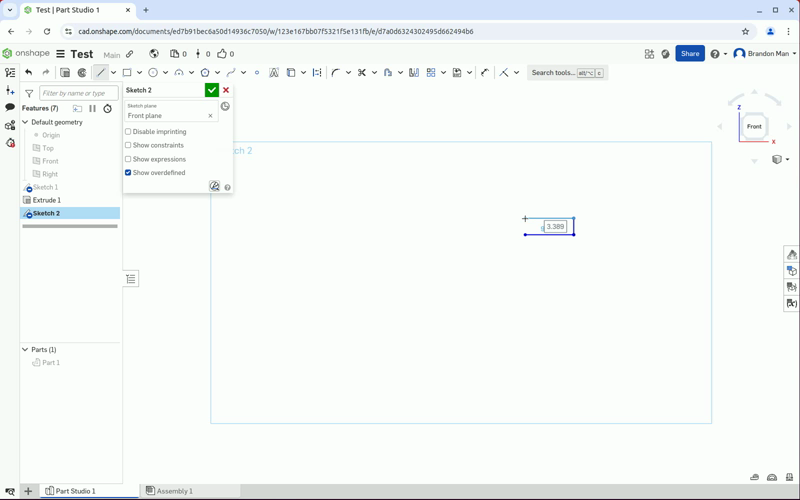
key_up(shift)
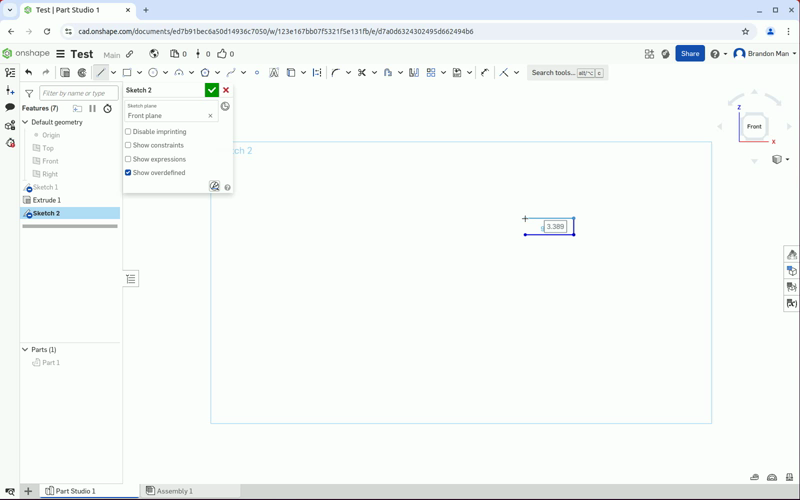
mouse_move(555, 218)
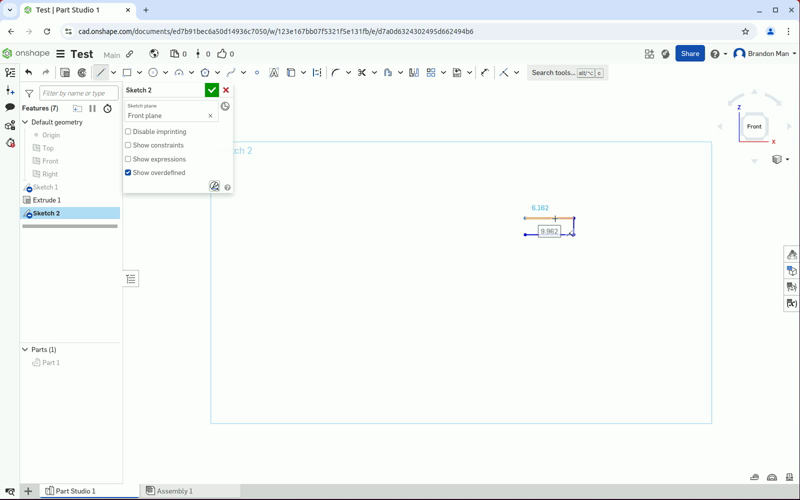
key_down(shift)
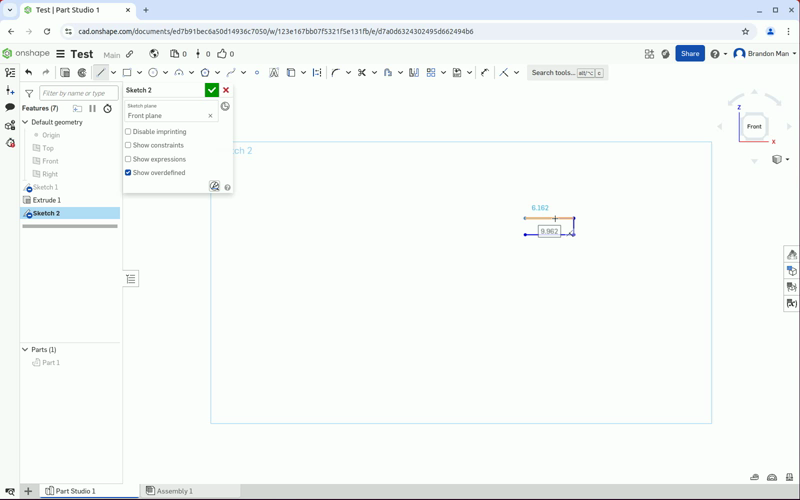
mouse_move(525, 234)
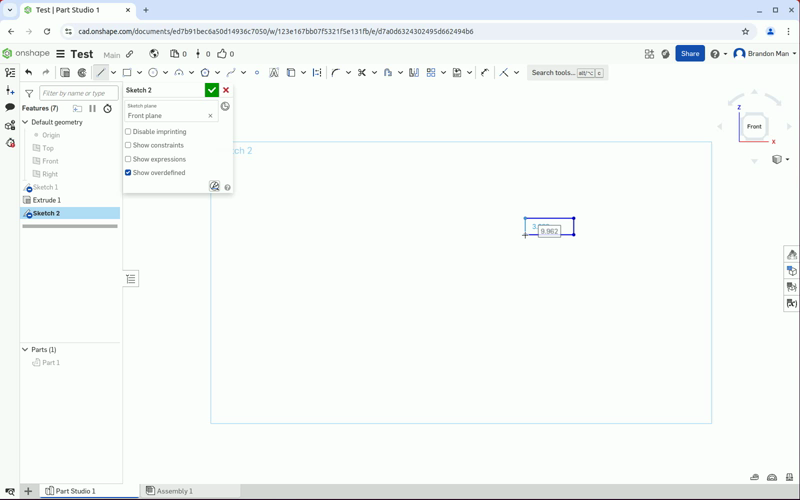
key_up(shift)
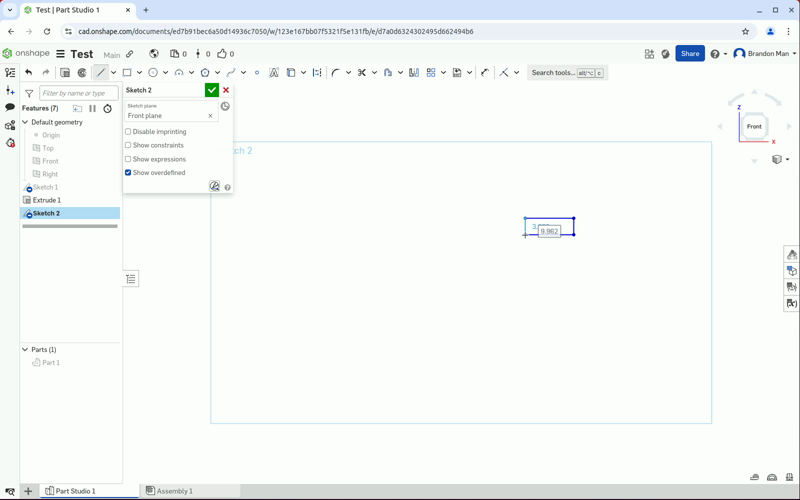
click(525, 234)
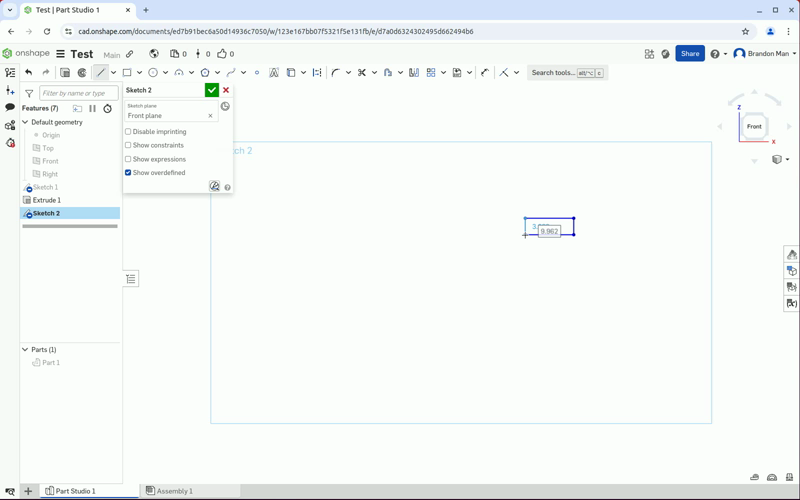
key(esc)
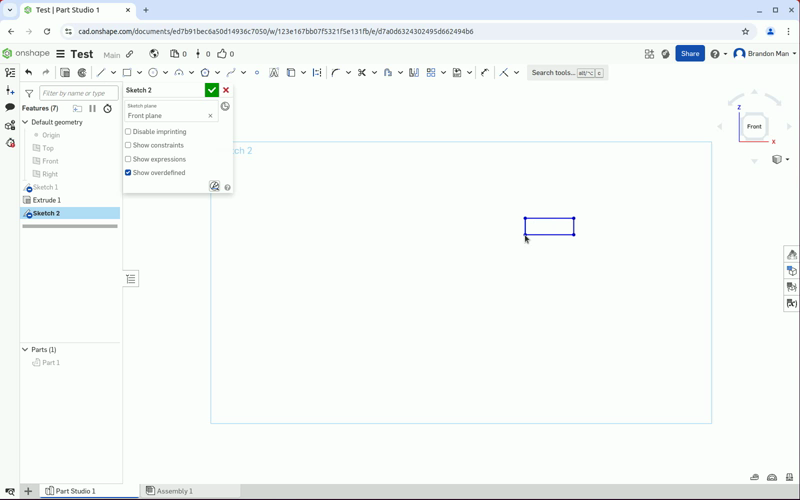
mouse_move(548, 230)
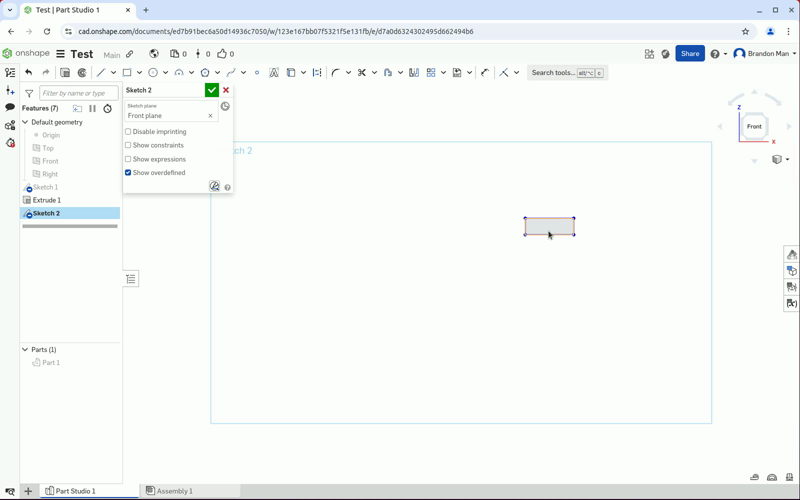
scroll(6)
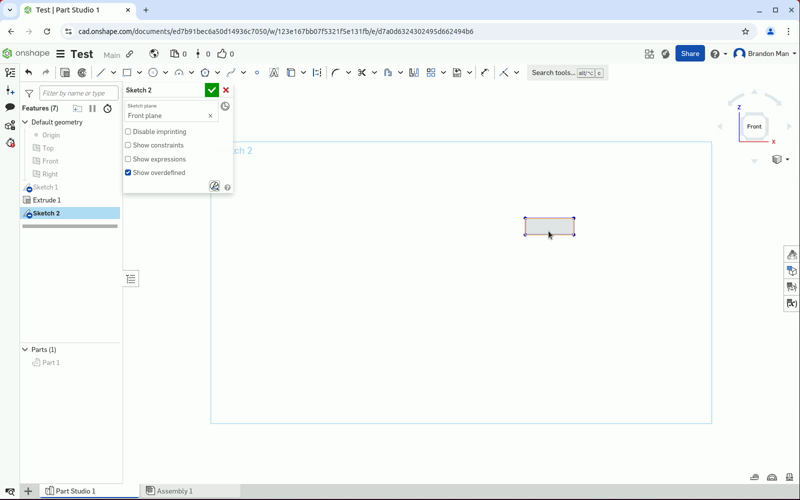
scroll(6)
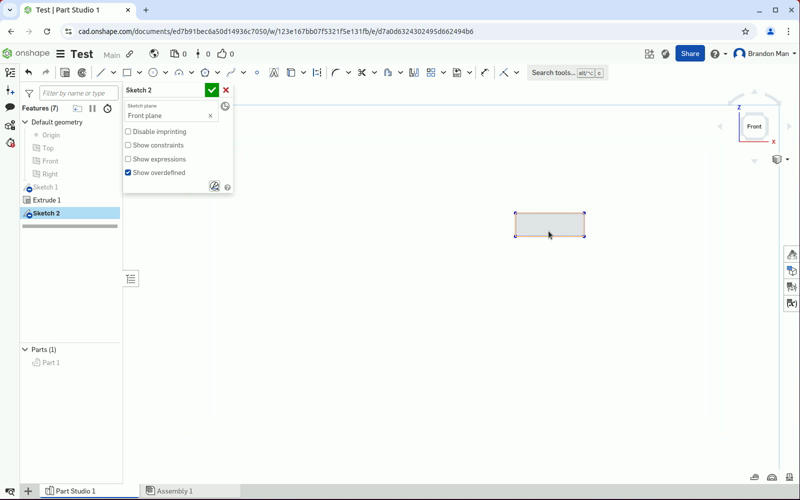
scroll(6)
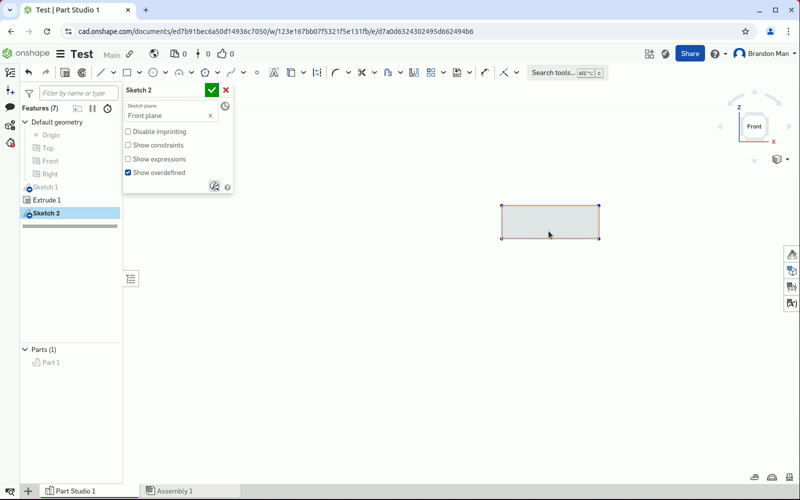
scroll(6)
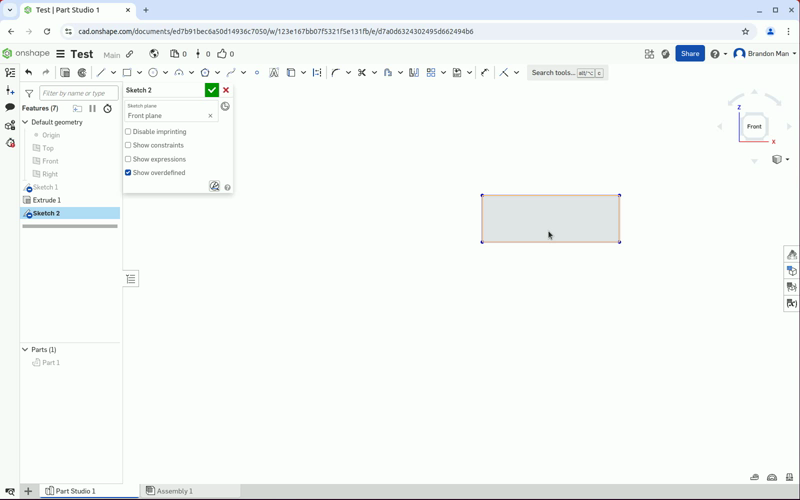
scroll(6)
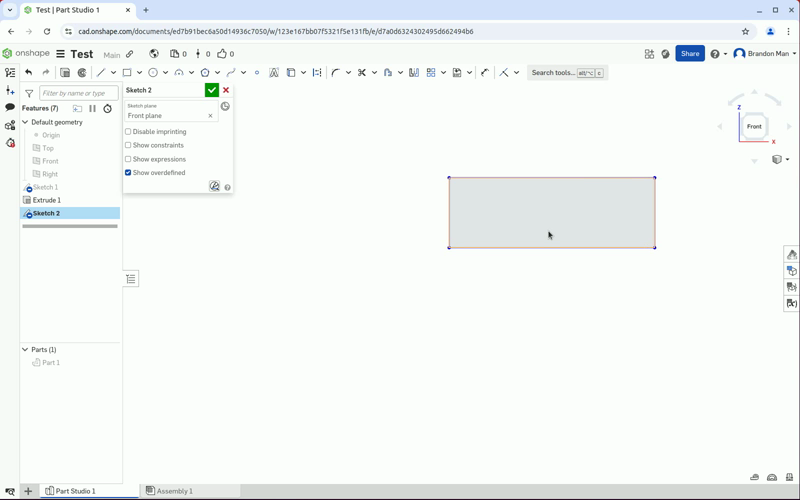
scroll(6)
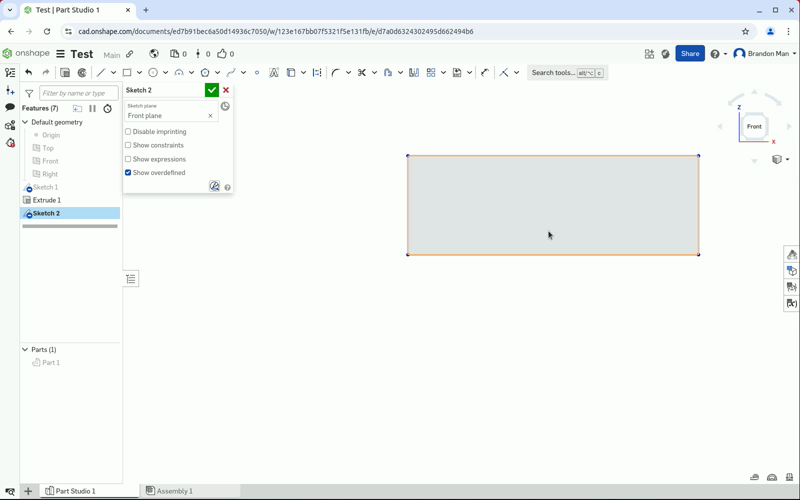
scroll(6)
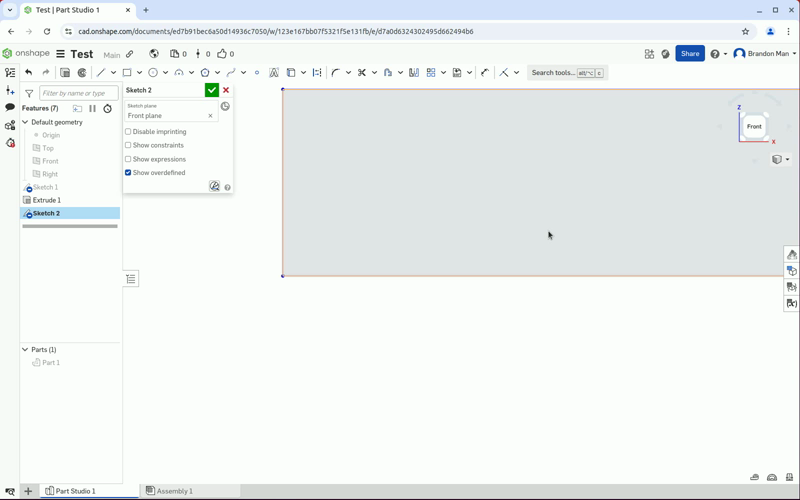
click(548, 230)
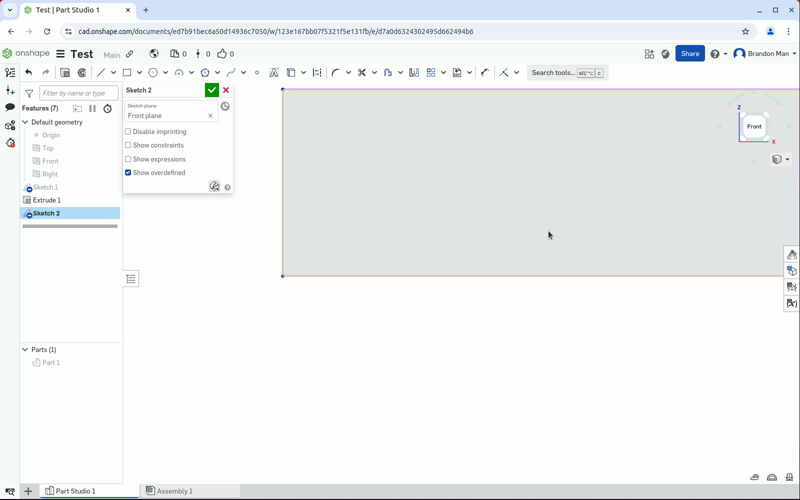
scroll(-6)
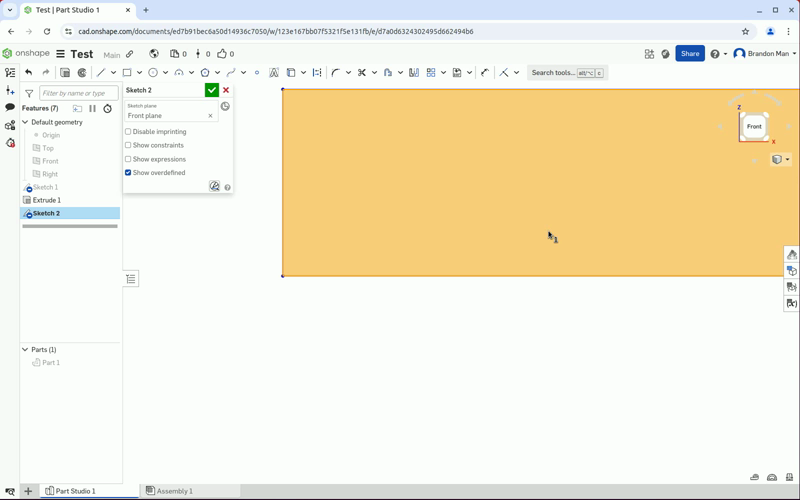
scroll(-6)
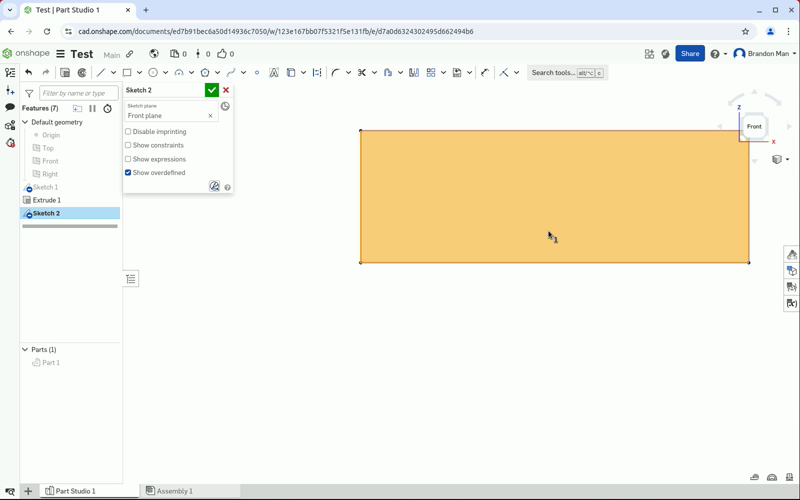
scroll(-6)
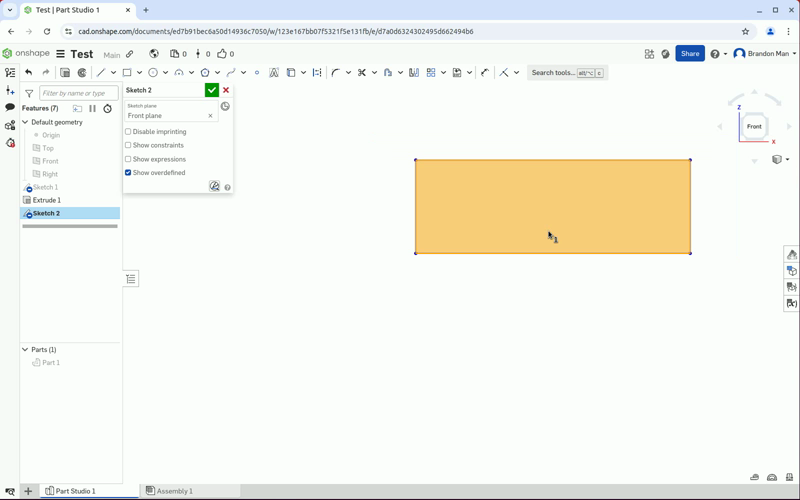
scroll(-6)
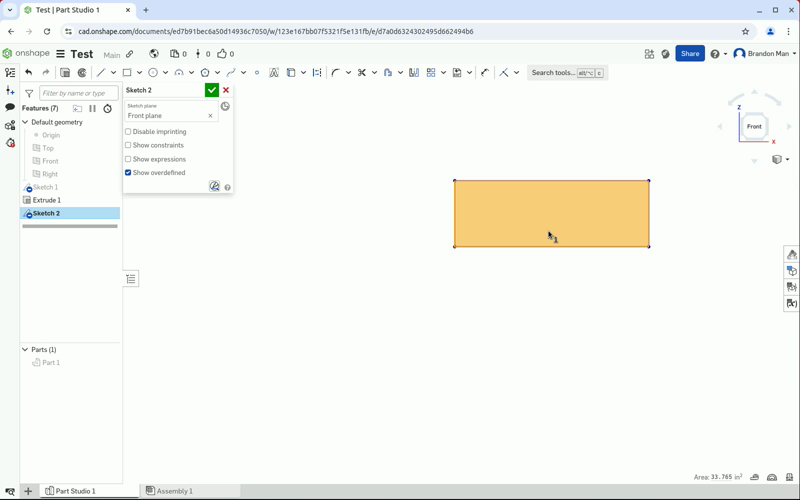
scroll(-6)
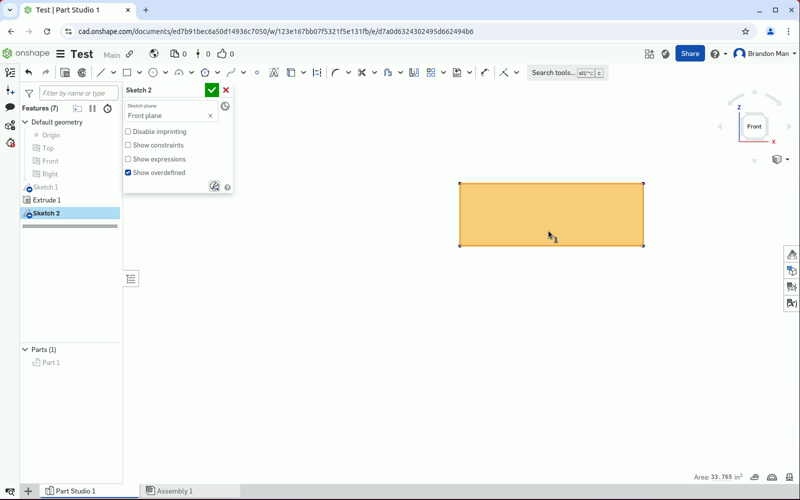
scroll(-6)
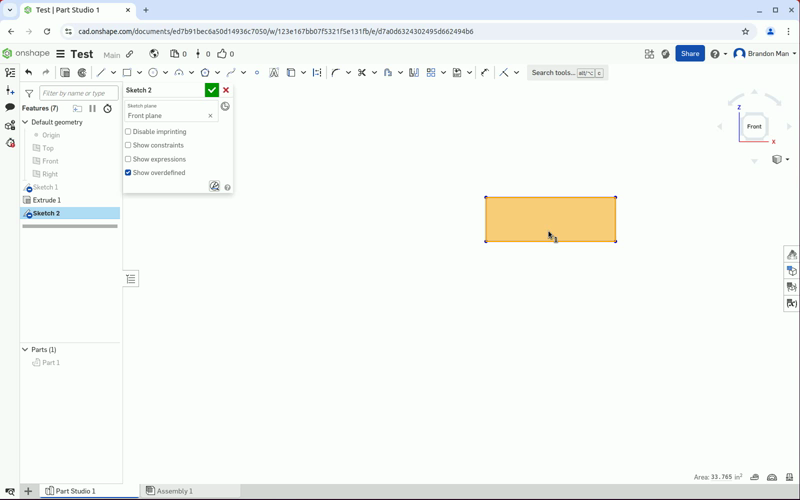
scroll(-6)
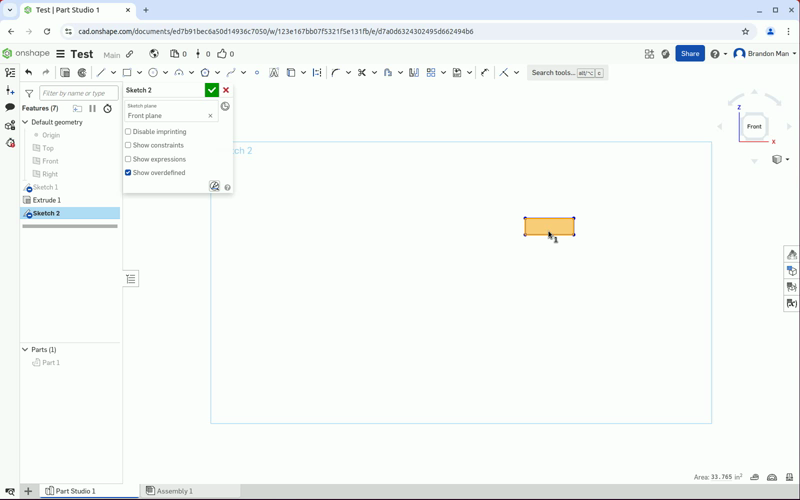
mouse_move(73, 352)
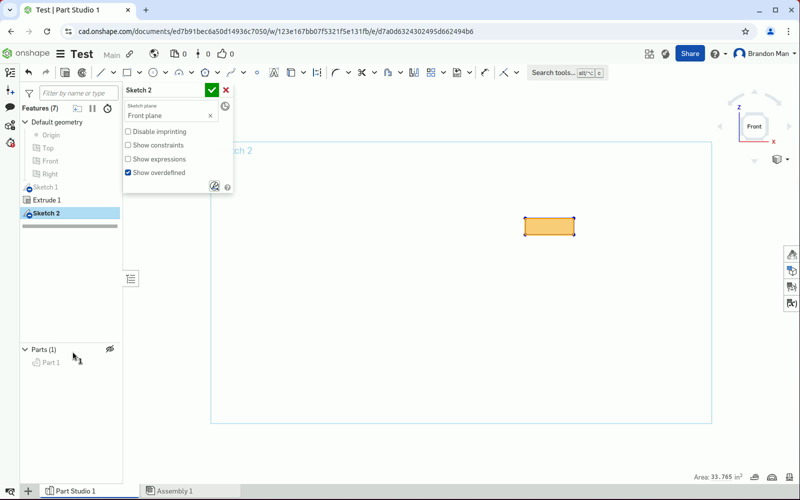
key(shift+y)
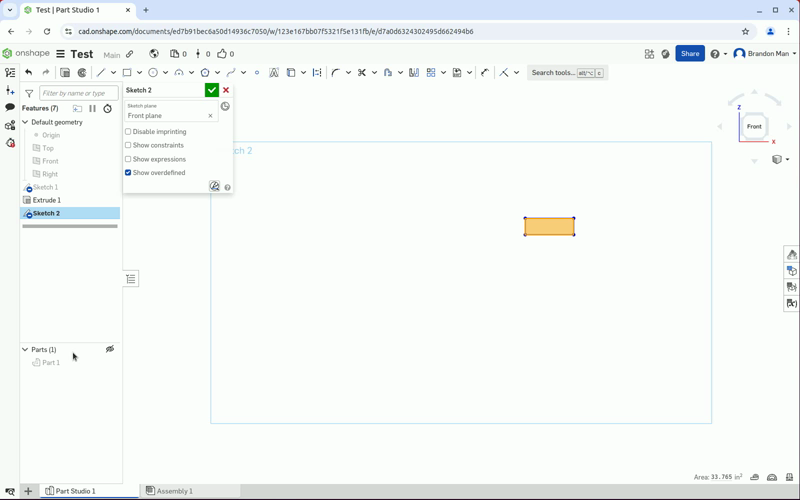
key(shift+e)
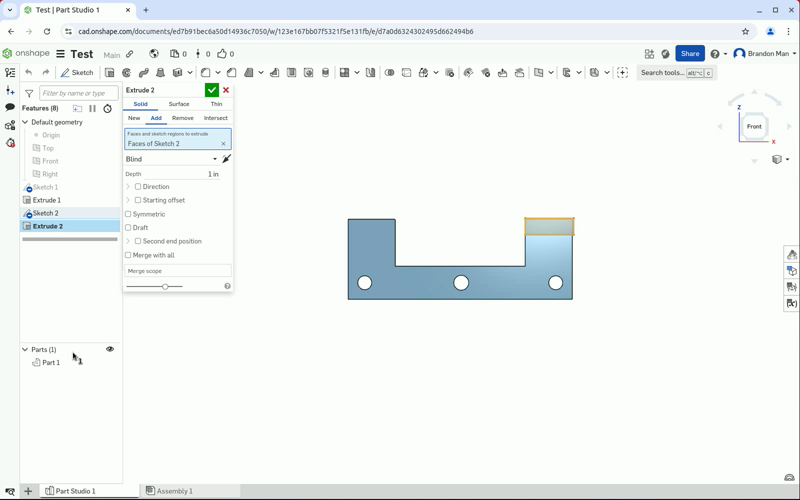
mouse_move(143, 106)
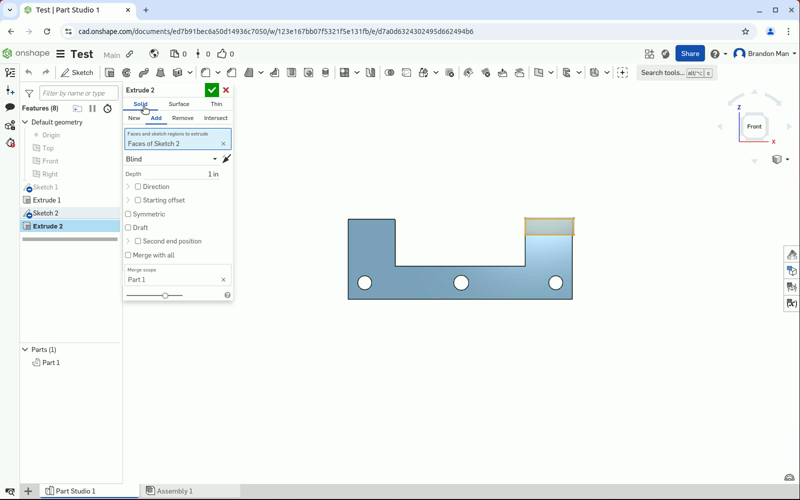
click(143, 106)
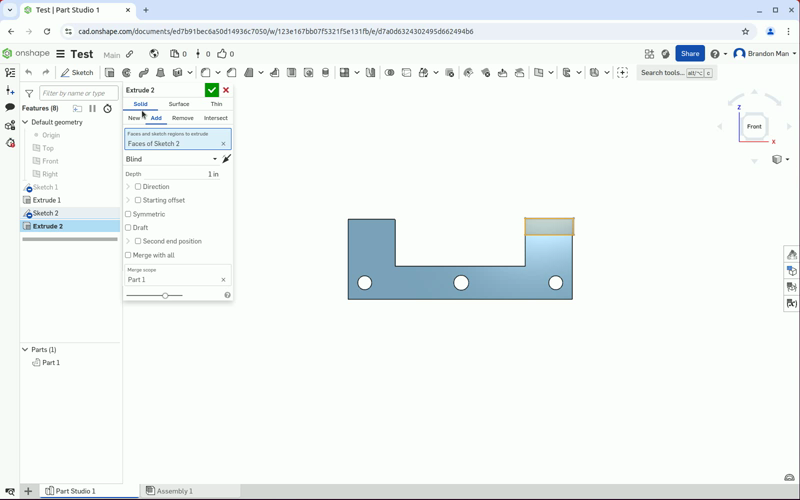
mouse_move(137, 120)
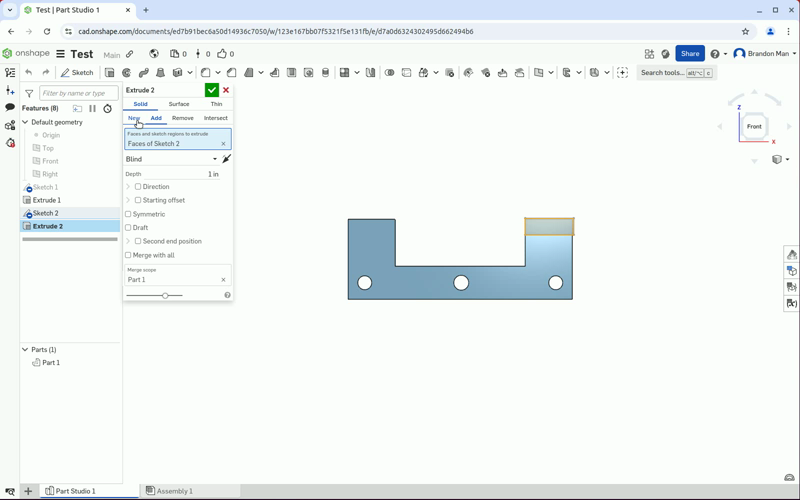
click(137, 120)
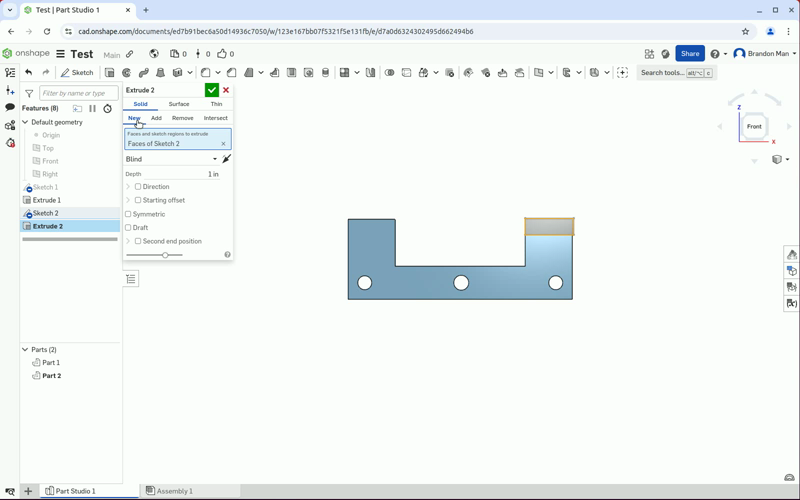
key(tab, 4)
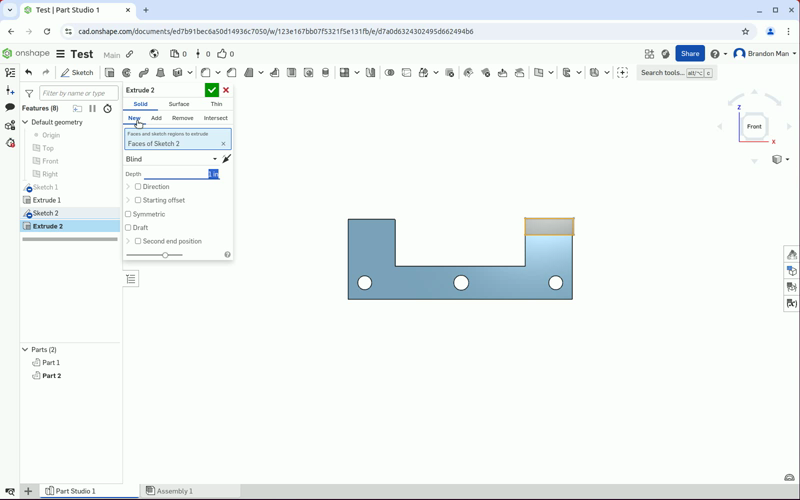
text(3.37)
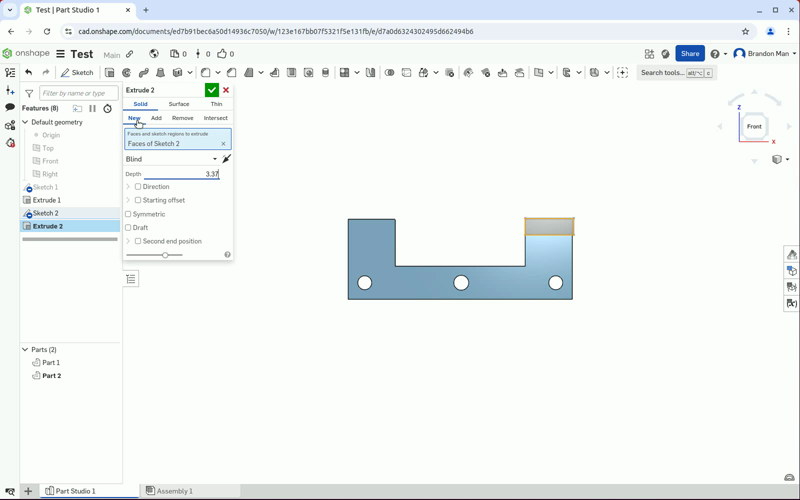
key(enter)
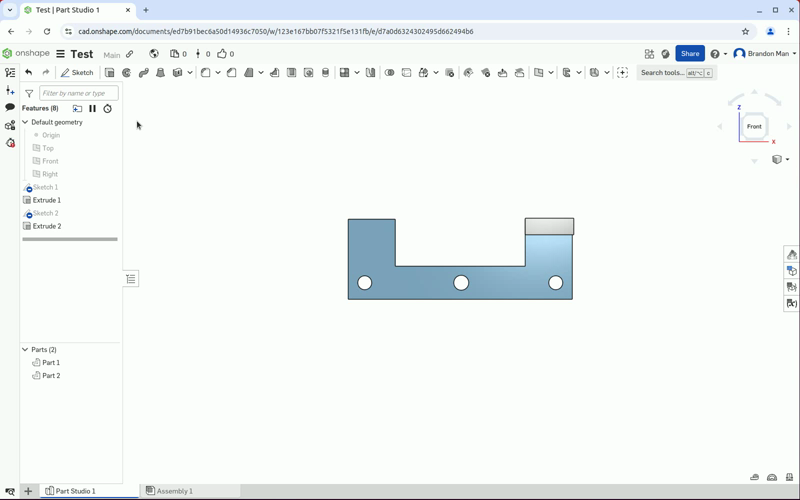
key(shift+h)
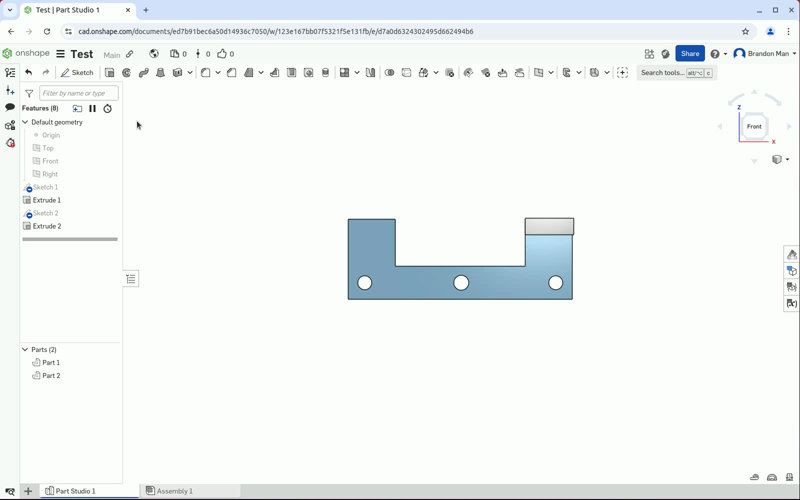
key(shift+h)
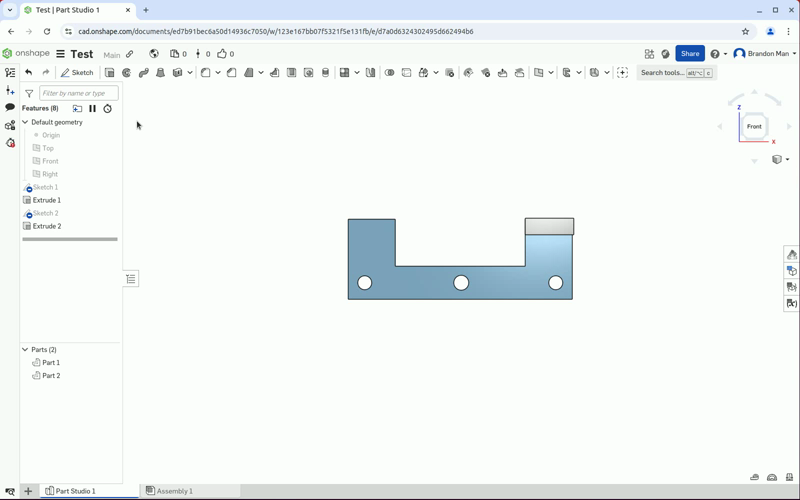
mouse_move(73, 189)
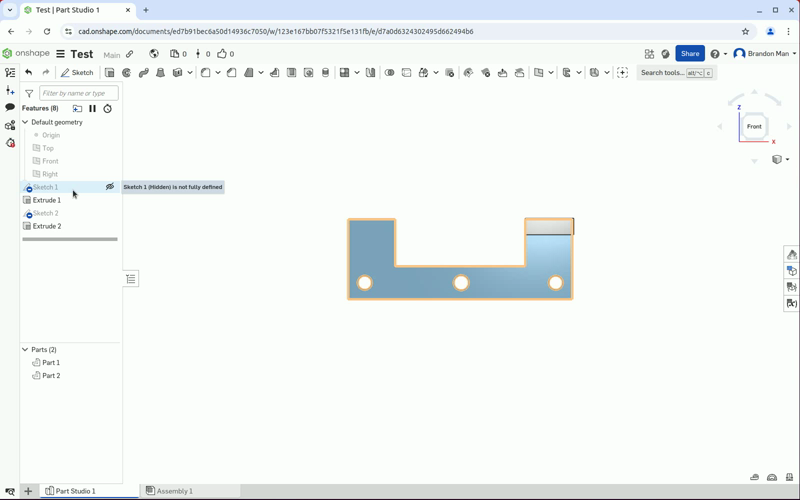
click(73, 189)
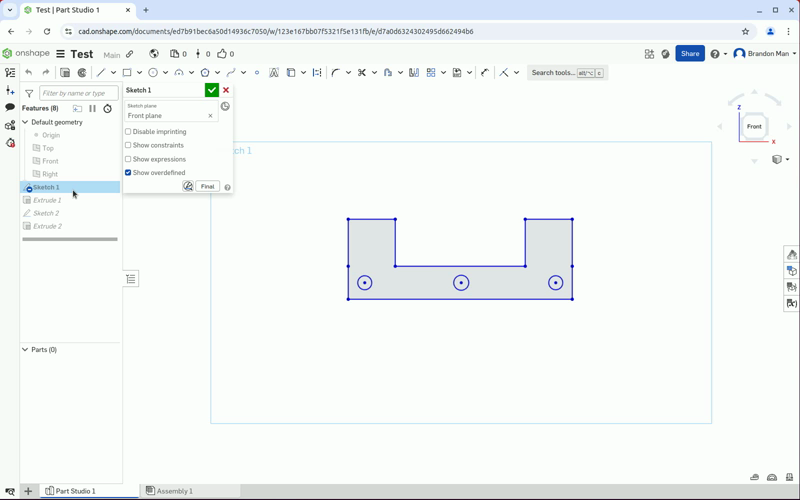
mouse_move(229, 92)
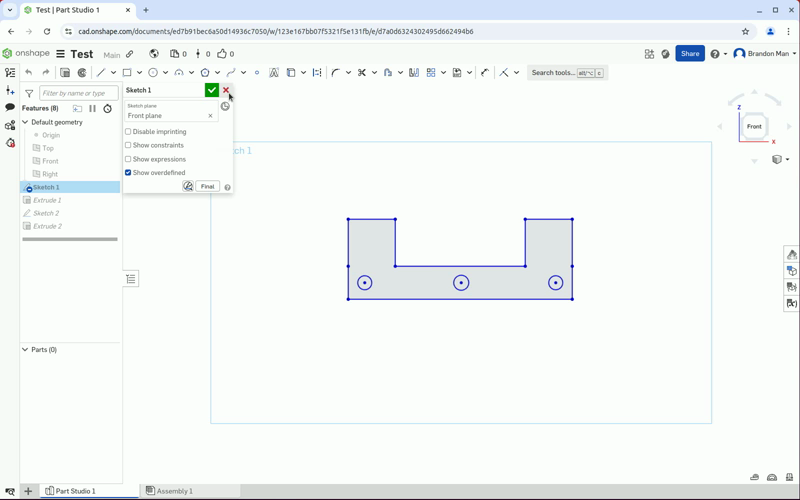
click(229, 92)
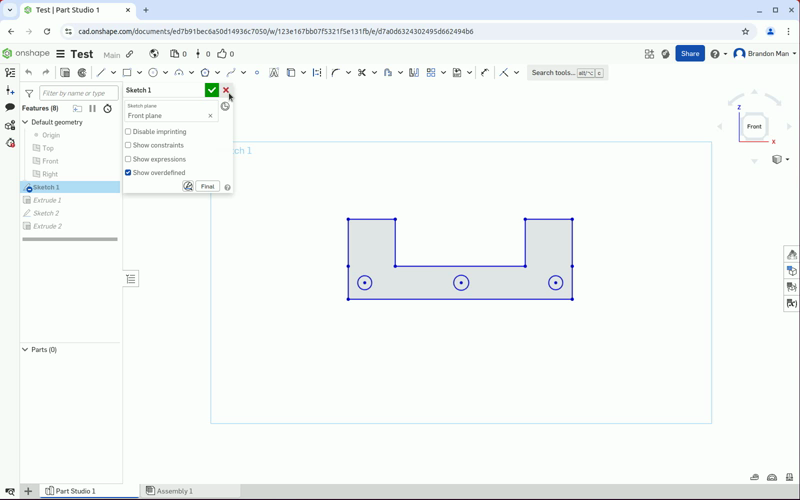
key(shift+s)
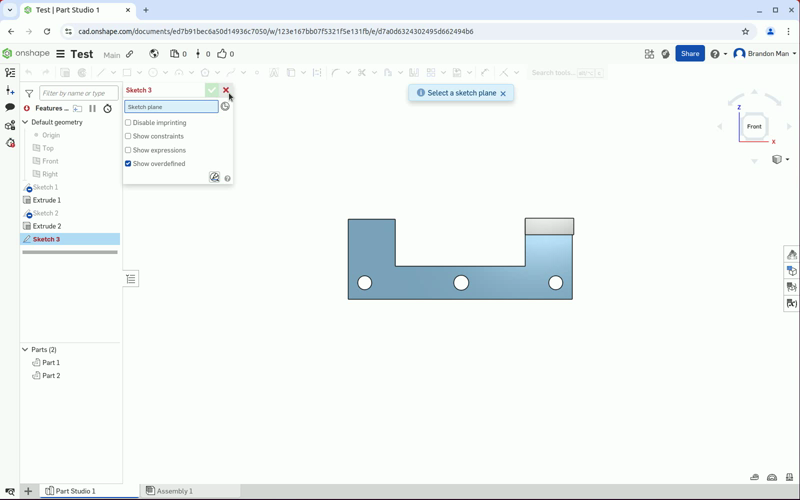
mouse_move(73, 163)
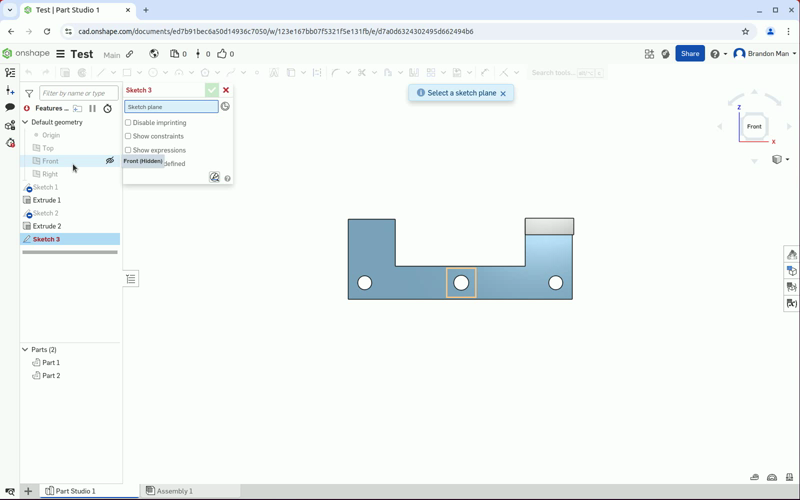
click(73, 163)
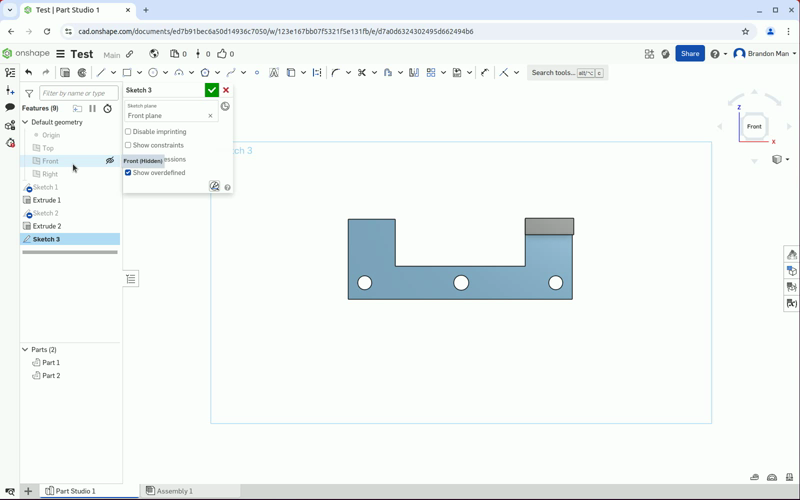
mouse_move(73, 352)
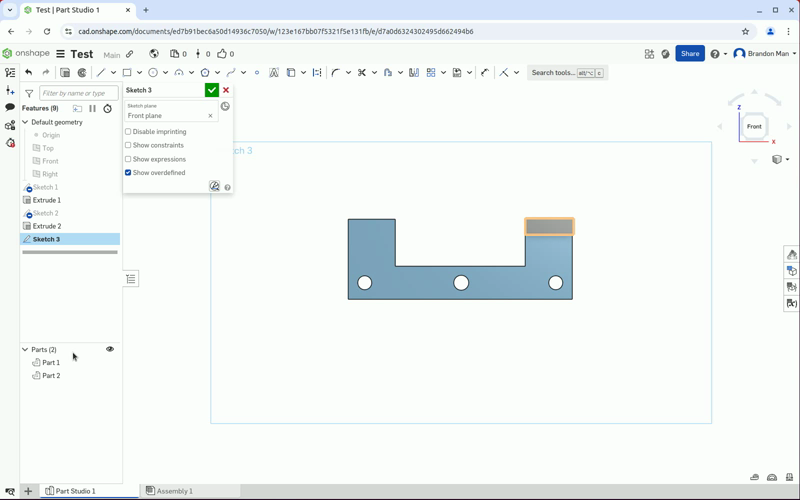
key(y)
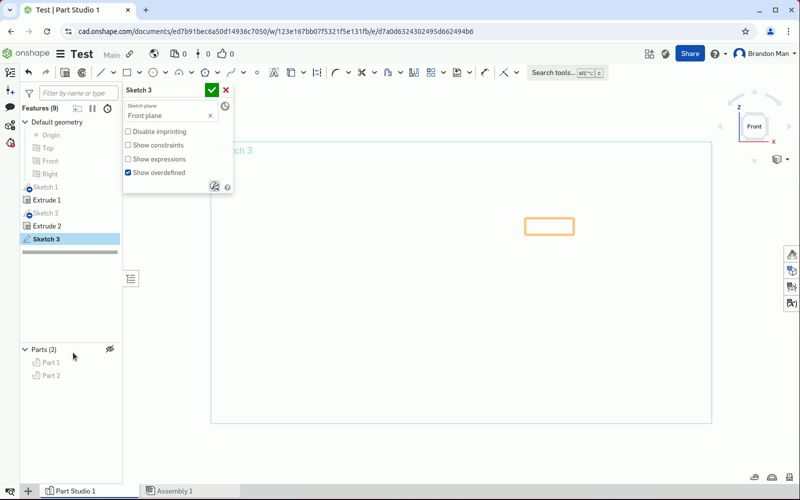
key(l)
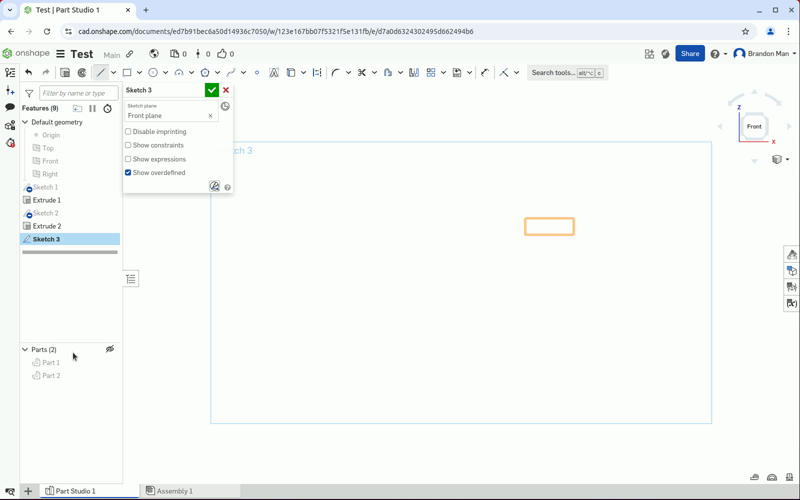
key_down(shift)
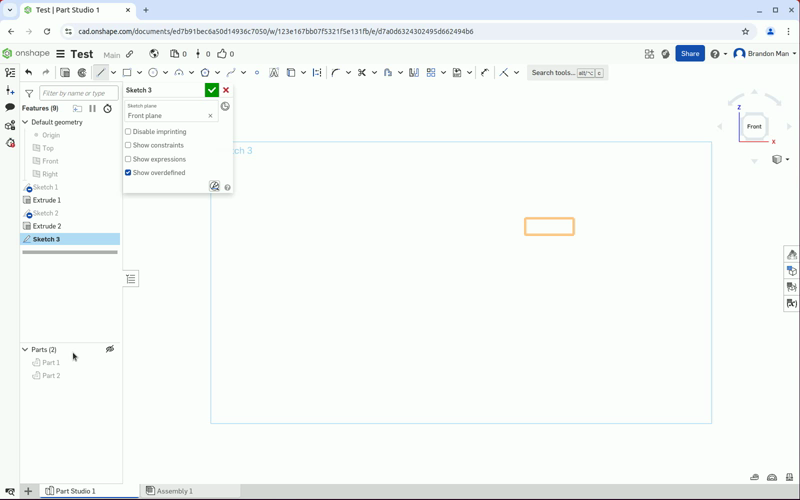
mouse_move(348, 234)
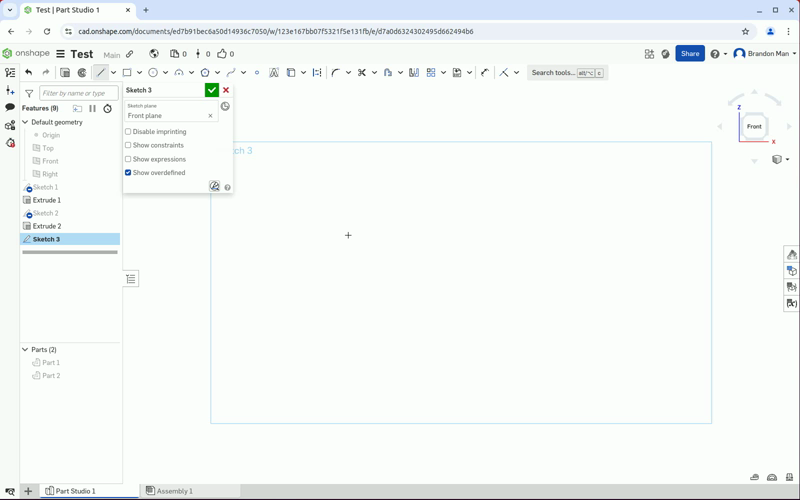
click(348, 234)
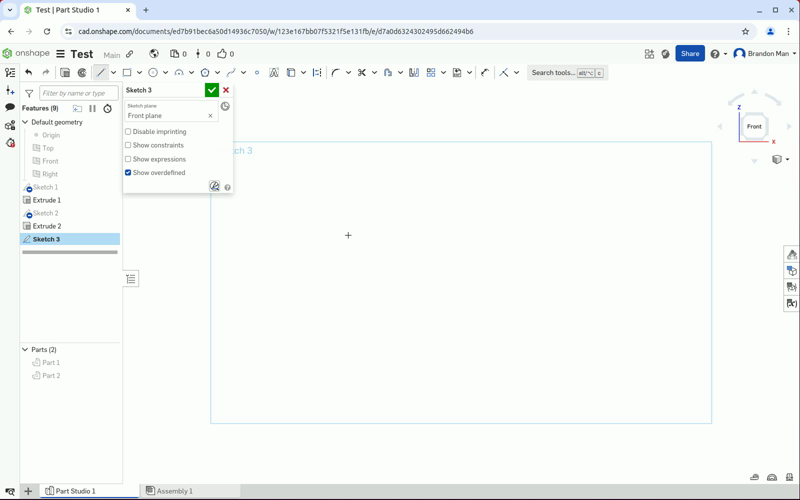
key_up(shift)
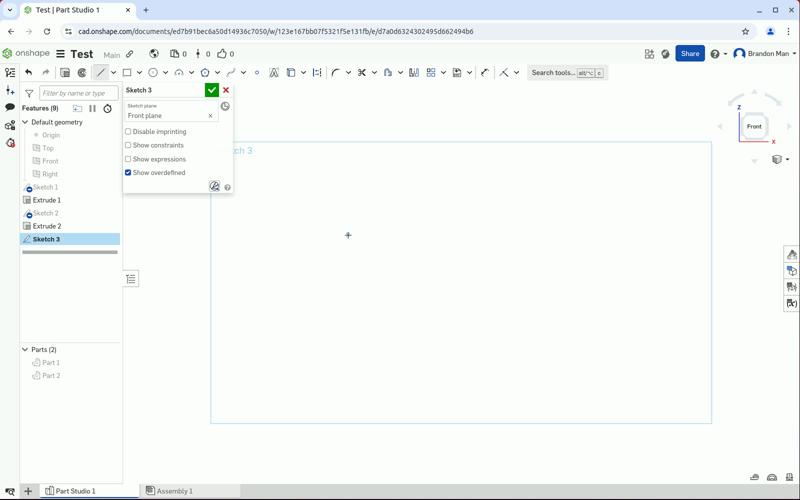
key_down(shift)
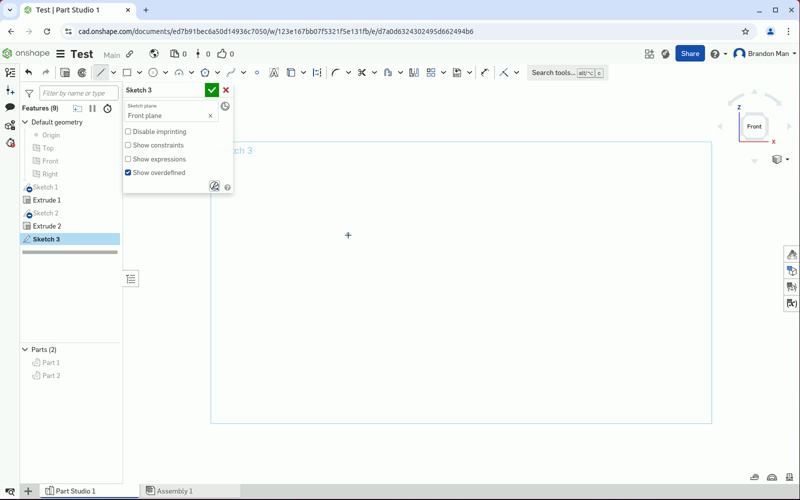
mouse_move(378, 234)
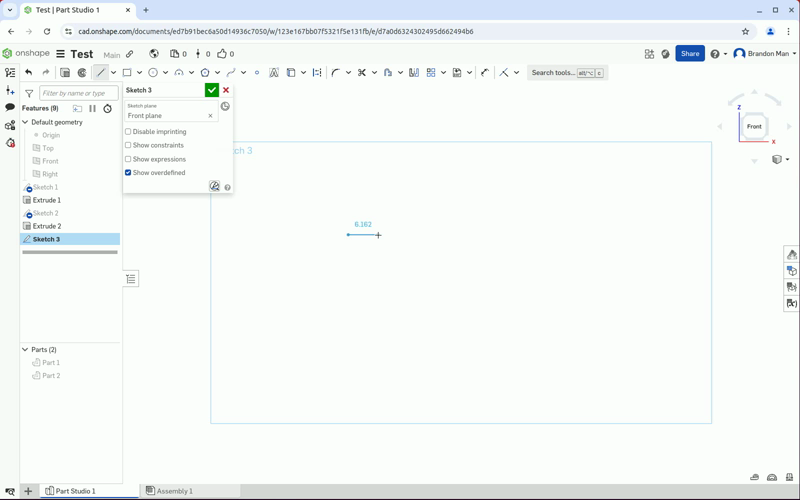
mouse_move(396, 234)
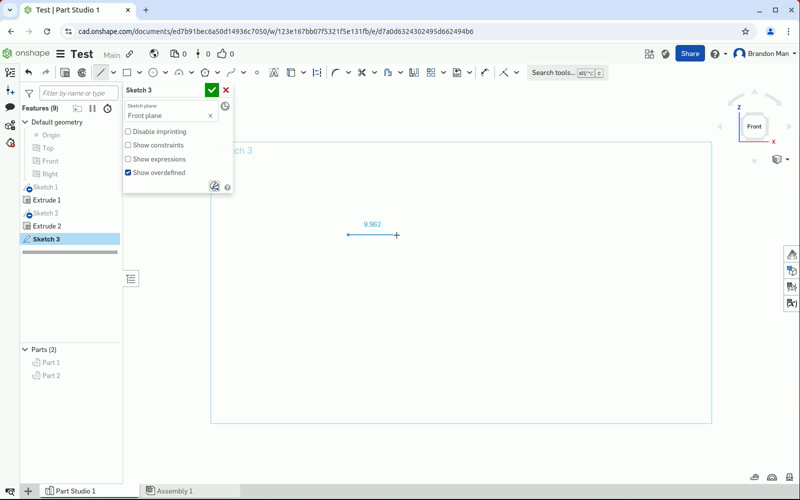
click(396, 234)
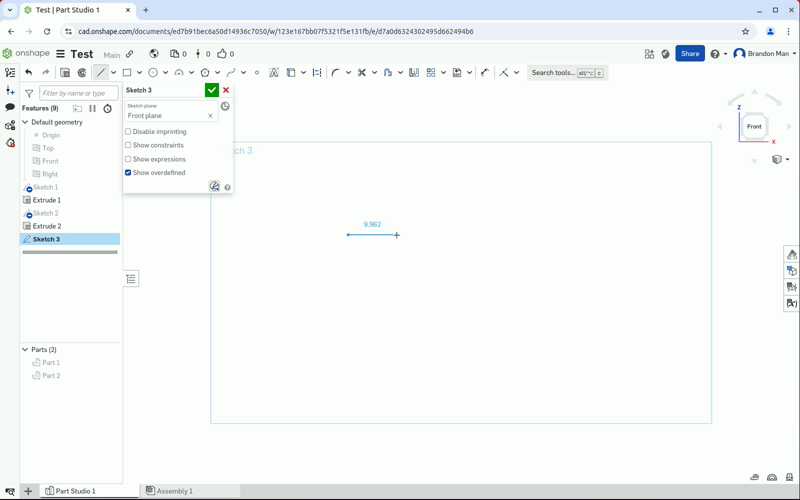
key_up(shift)
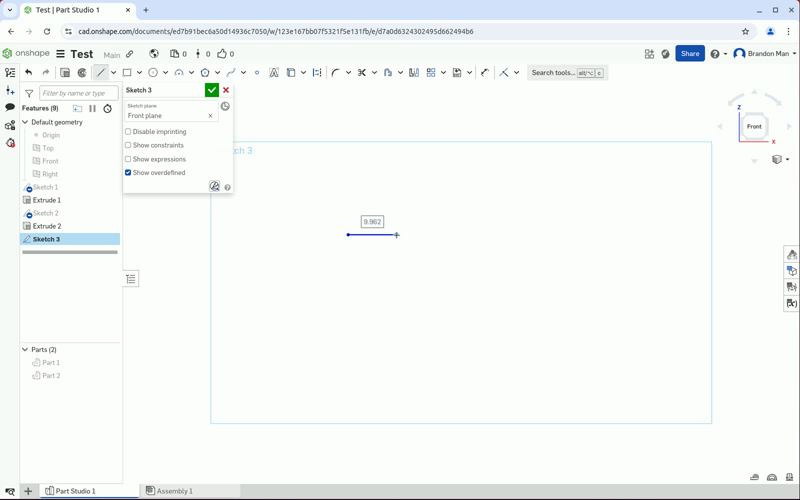
key_down(shift)
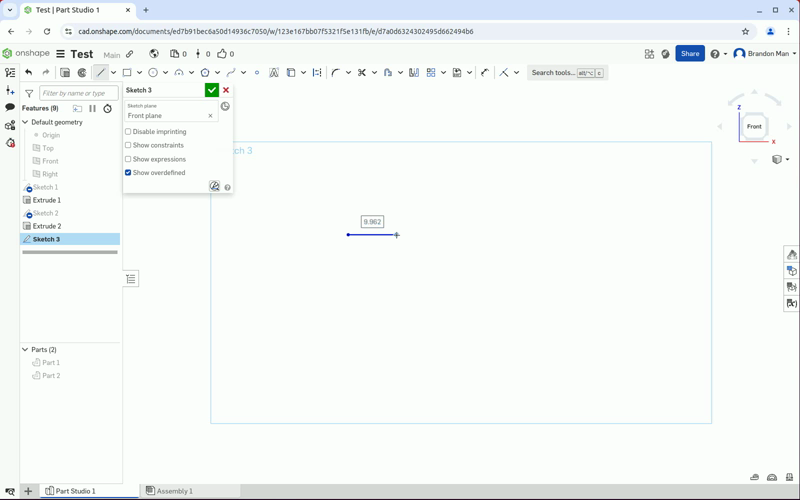
mouse_move(426, 234)
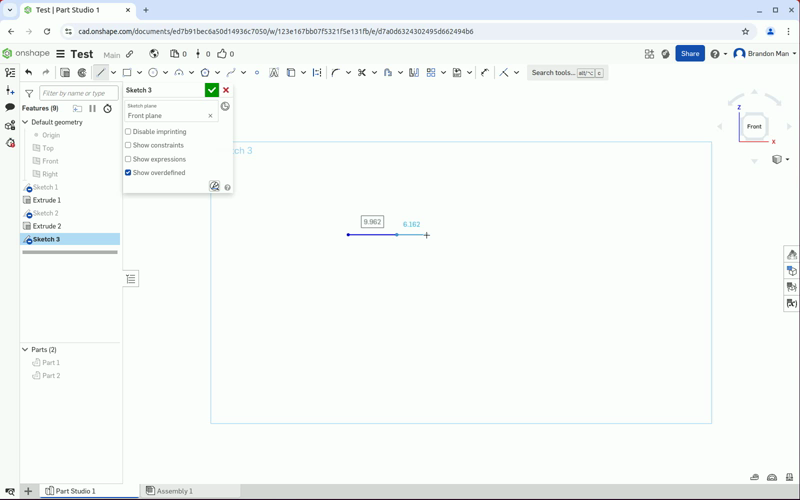
mouse_move(396, 218)
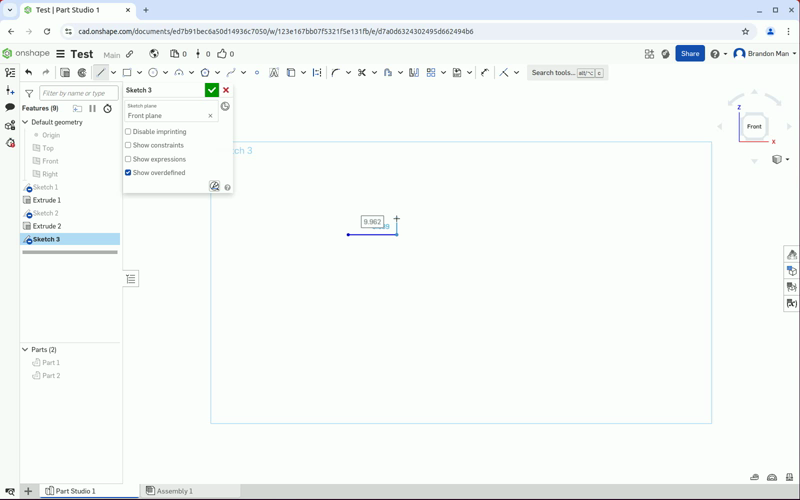
click(396, 218)
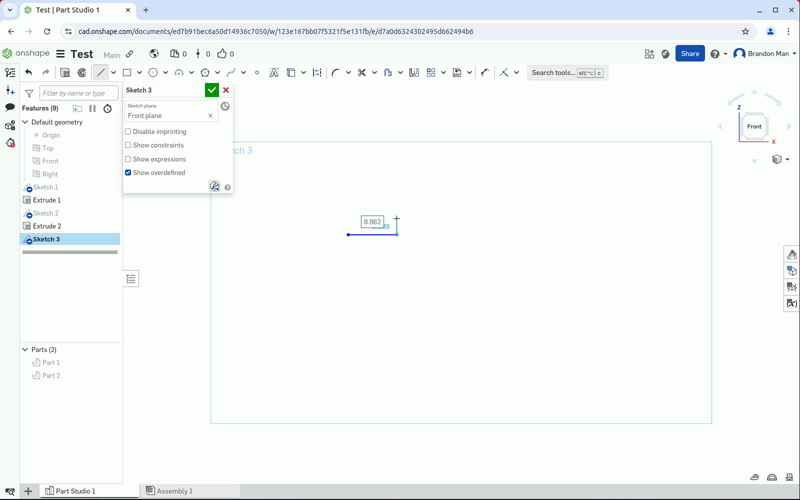
key_up(shift)
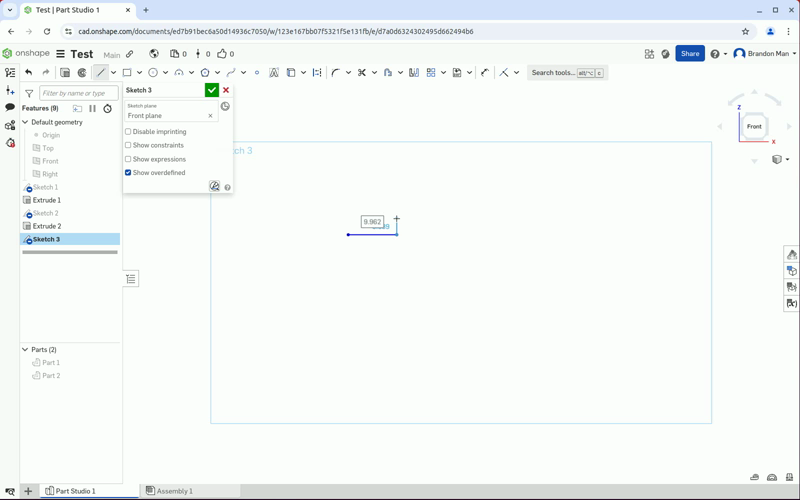
key_down(shift)
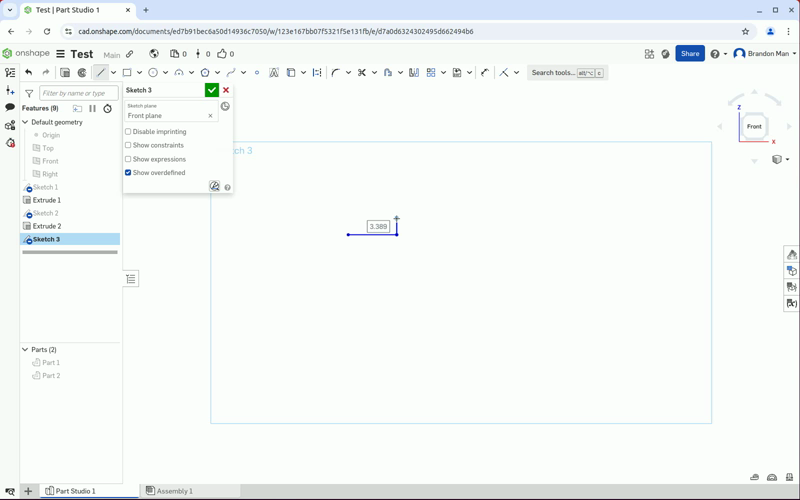
mouse_move(426, 218)
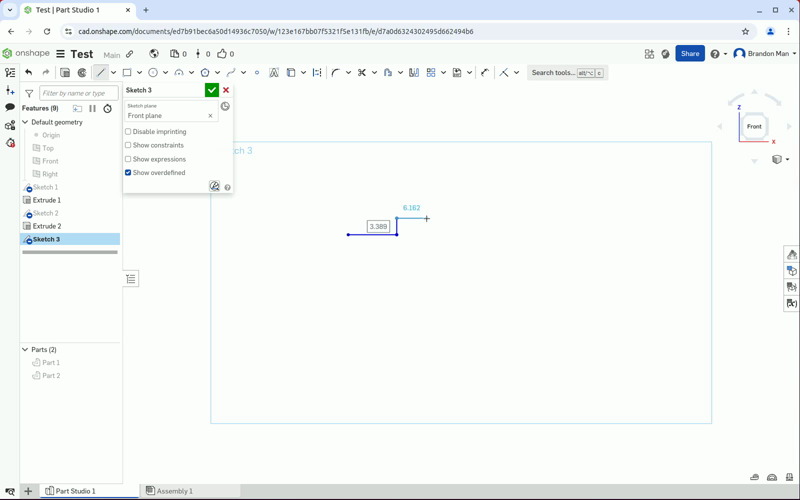
mouse_move(348, 218)
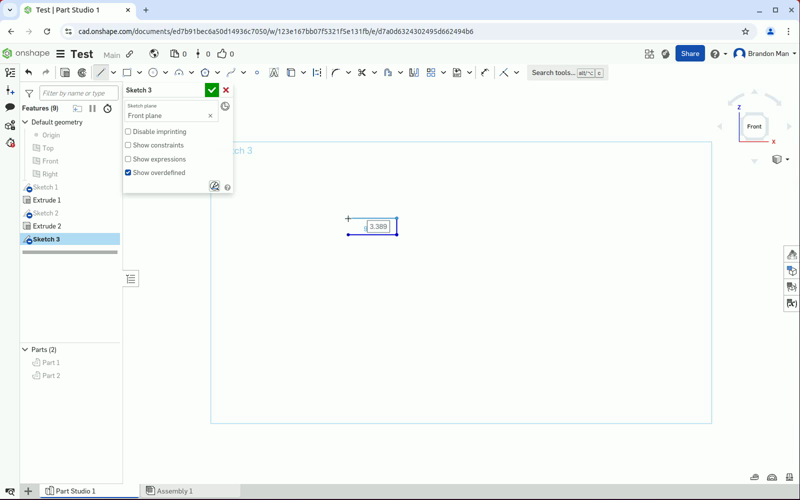
click(348, 218)
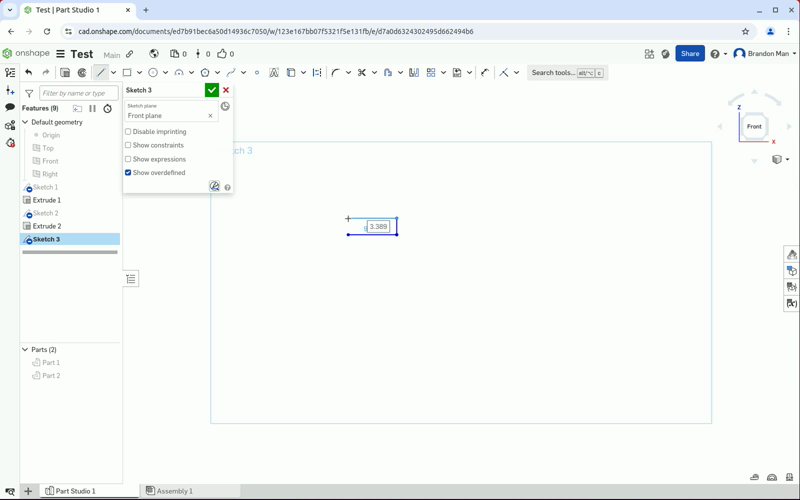
key_up(shift)
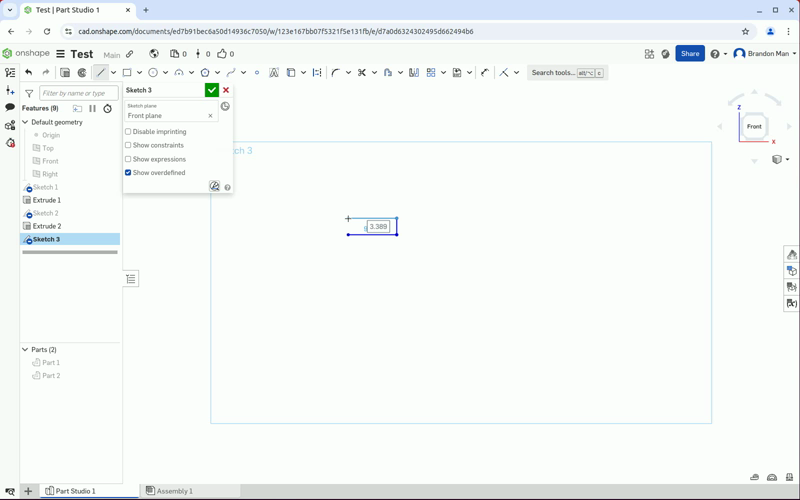
mouse_move(378, 218)
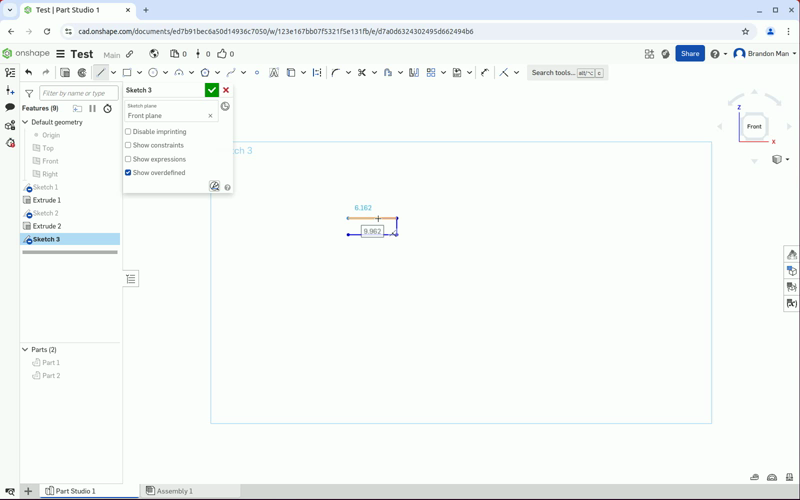
key_down(shift)
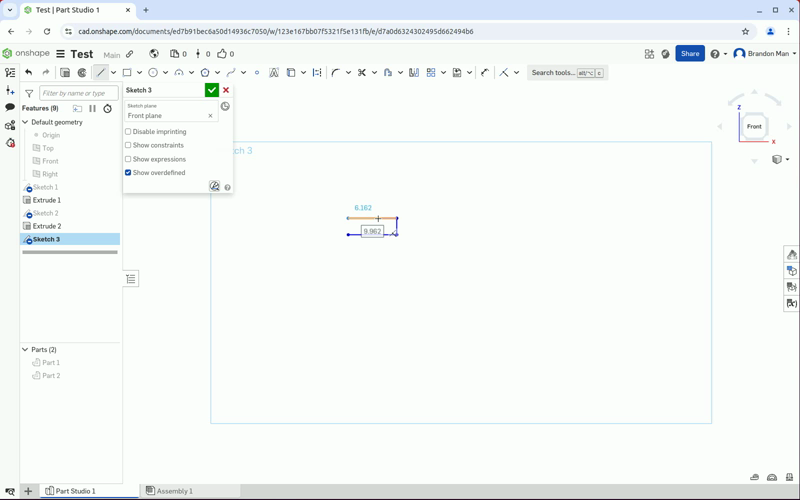
mouse_move(348, 234)
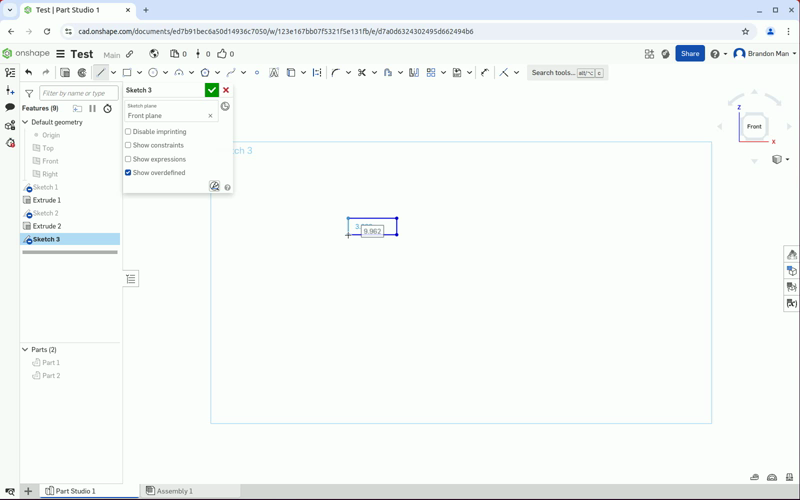
key_up(shift)
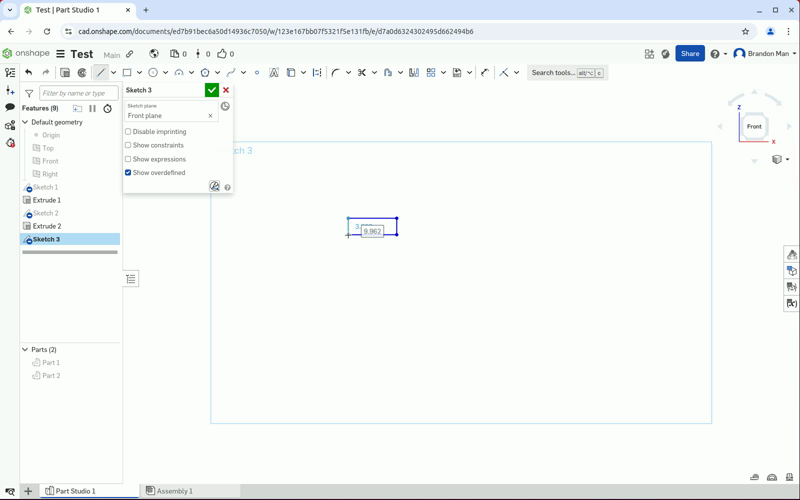
click(348, 234)
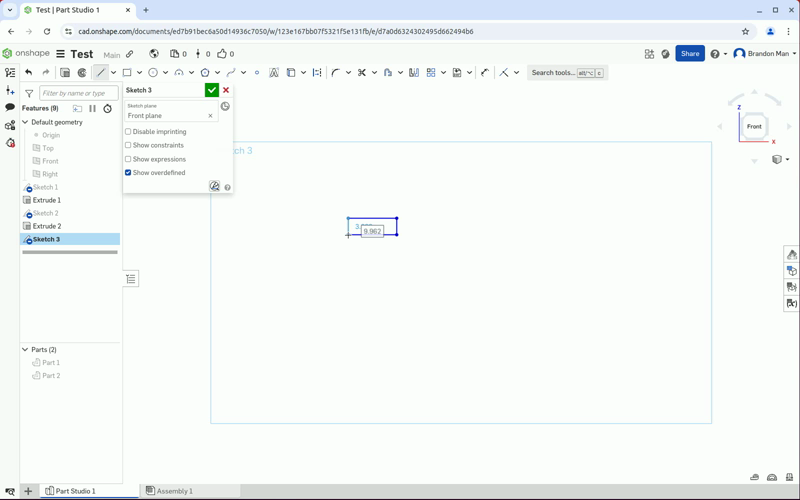
key(esc)
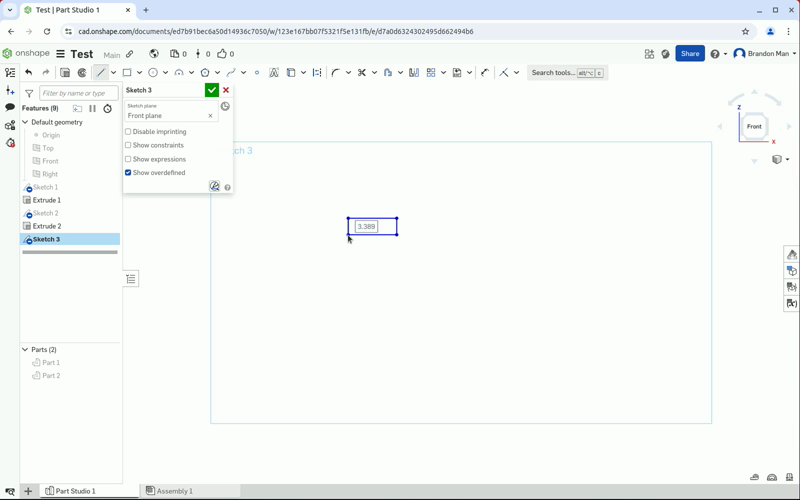
mouse_move(359, 230)
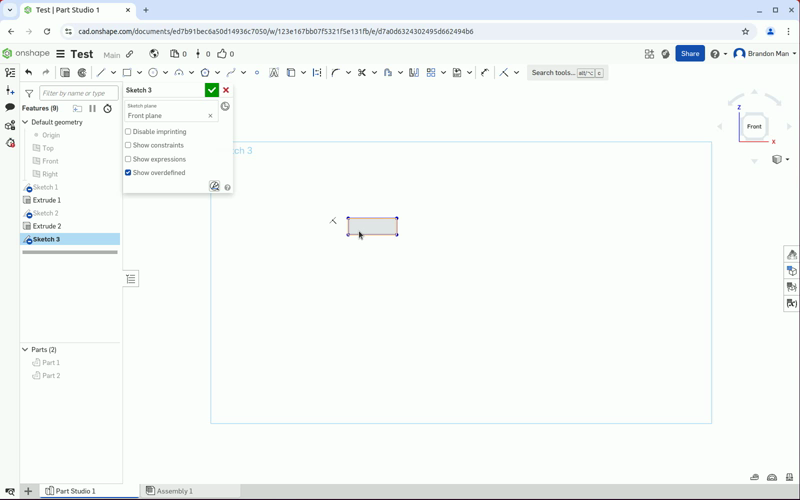
scroll(6)
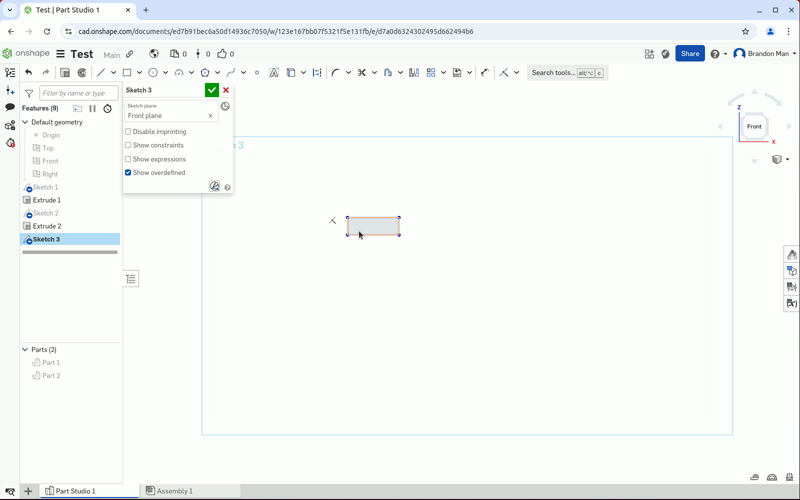
scroll(6)
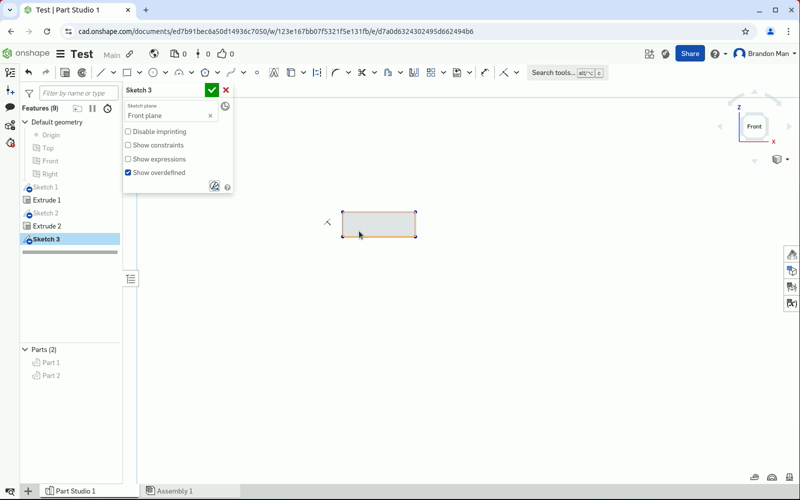
scroll(6)
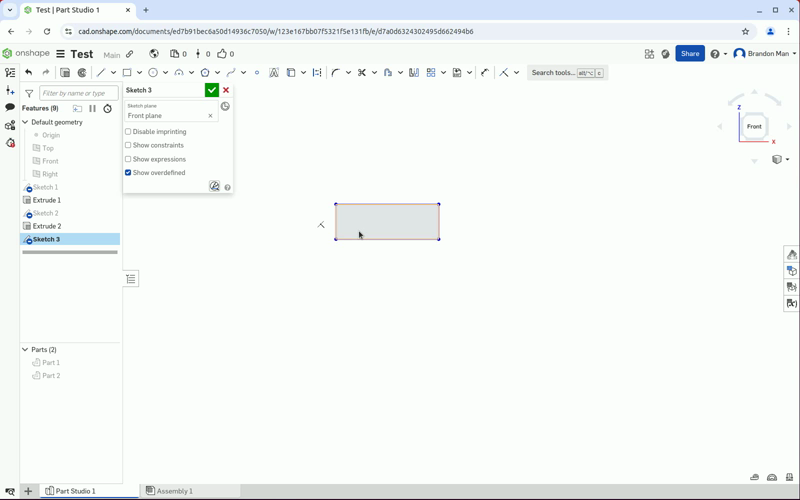
scroll(6)
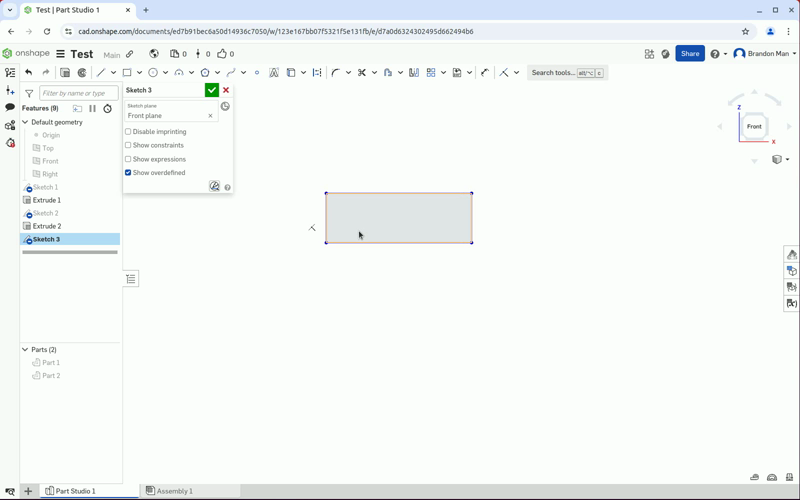
scroll(6)
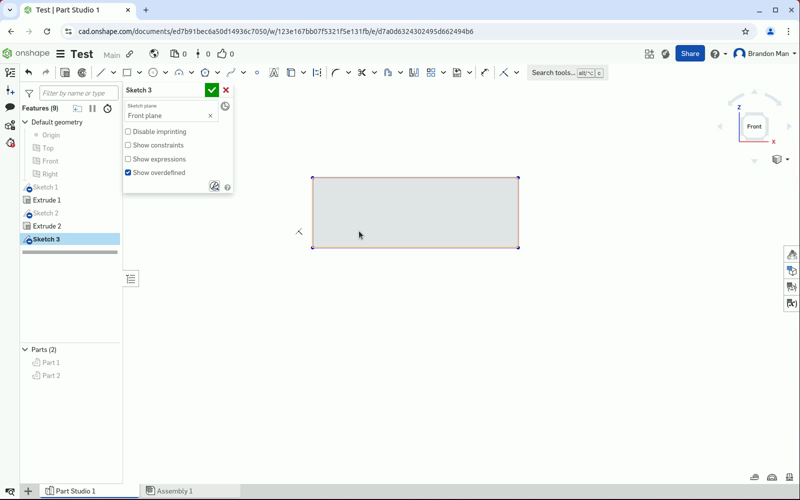
scroll(6)
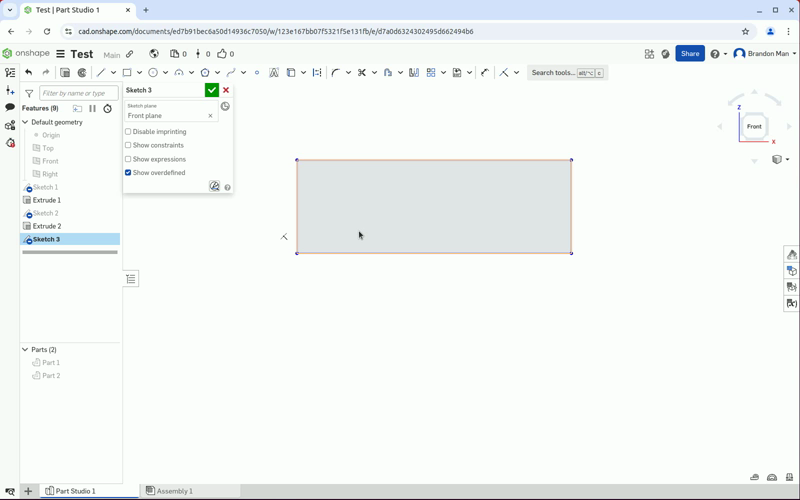
scroll(6)
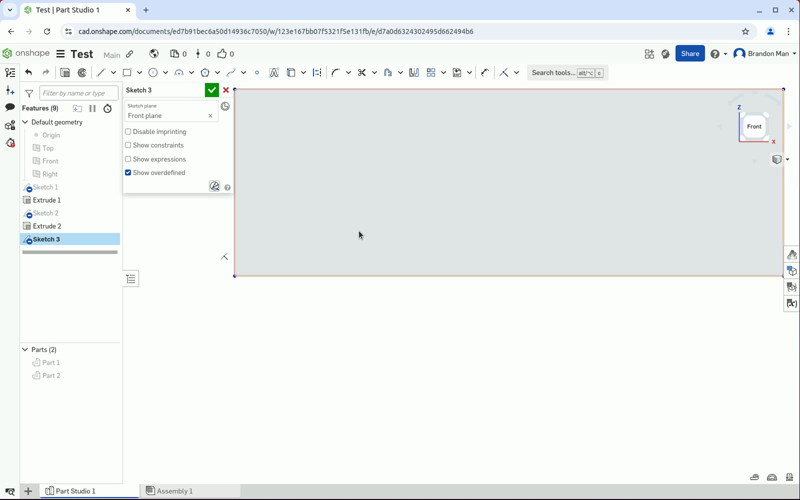
click(359, 230)
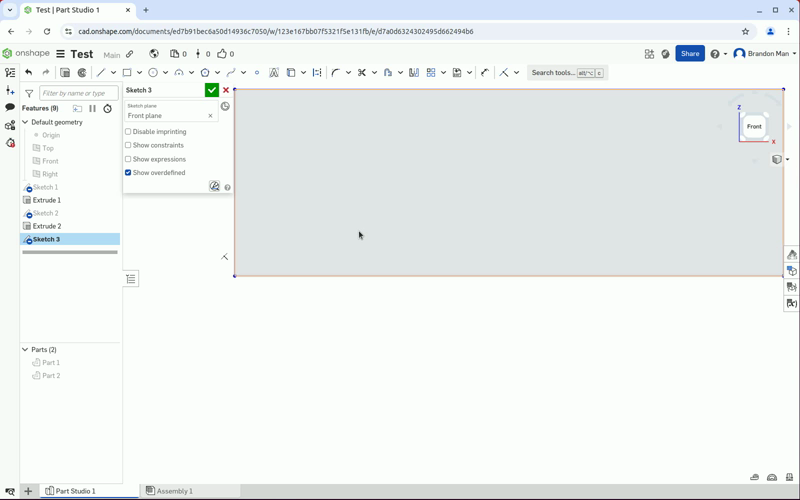
scroll(-6)
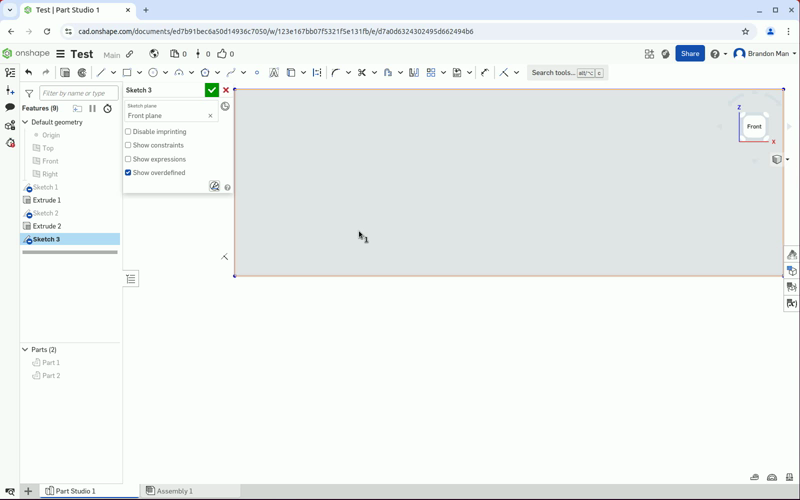
scroll(-6)
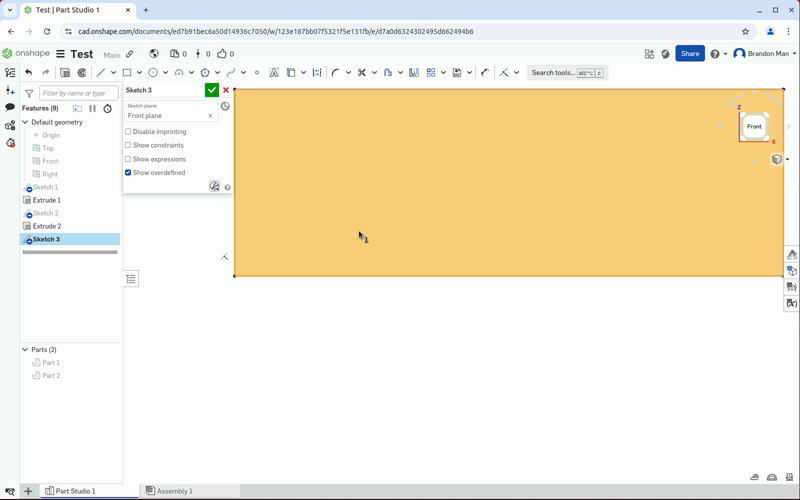
scroll(-6)
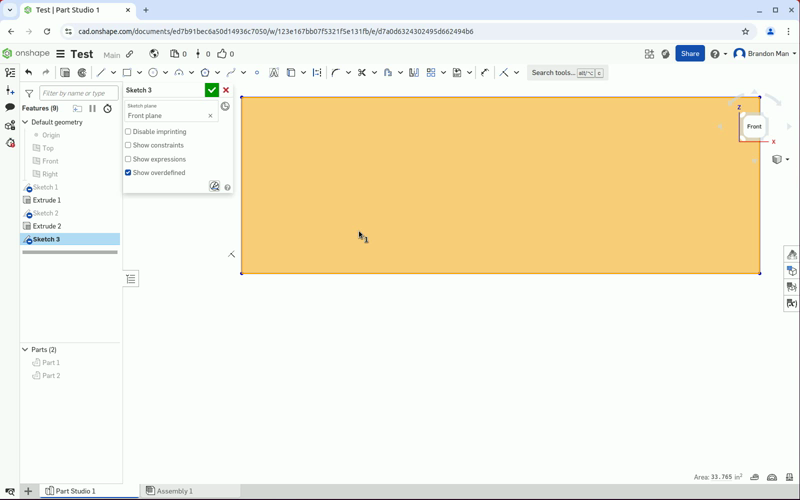
scroll(-6)
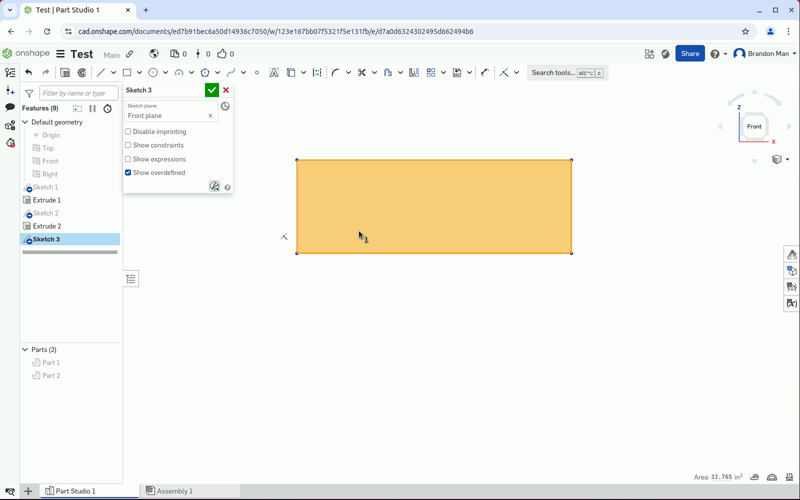
scroll(-6)
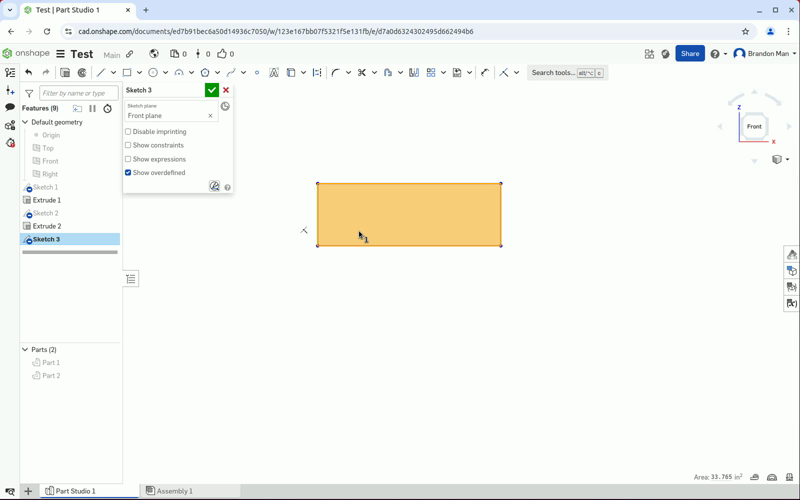
scroll(-6)
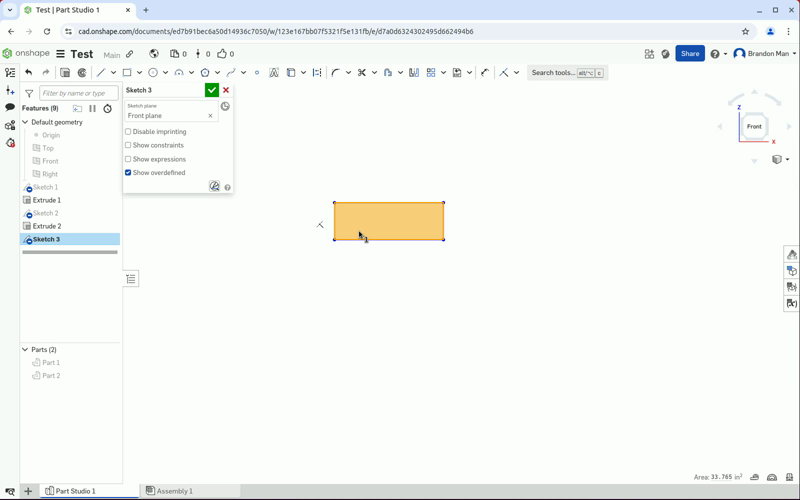
scroll(-6)
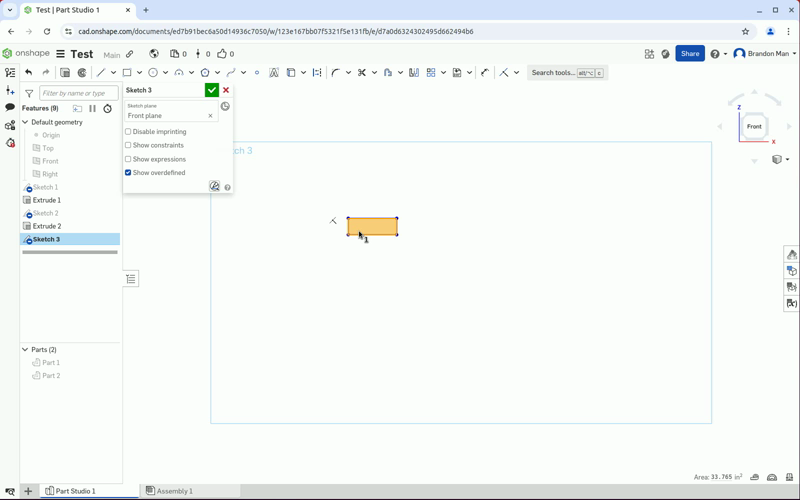
mouse_move(73, 352)
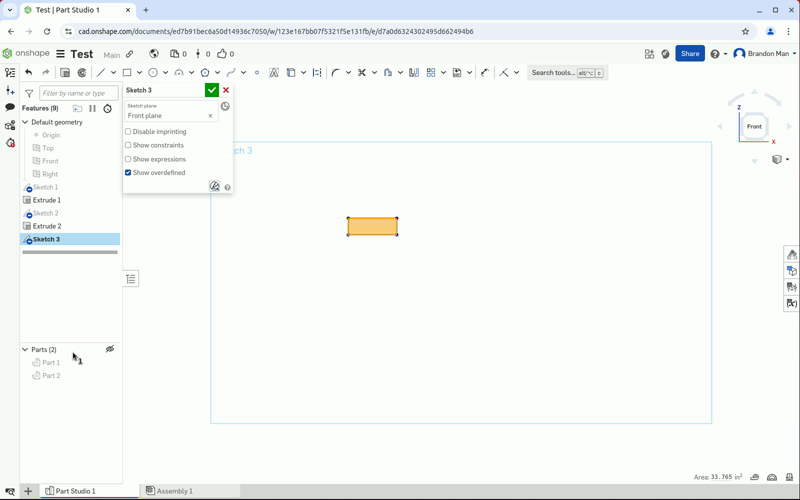
key(shift+y)
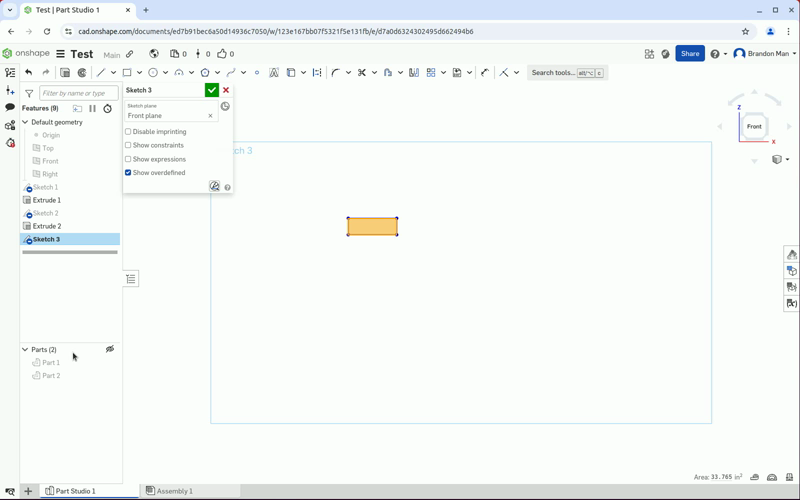
key(shift+e)
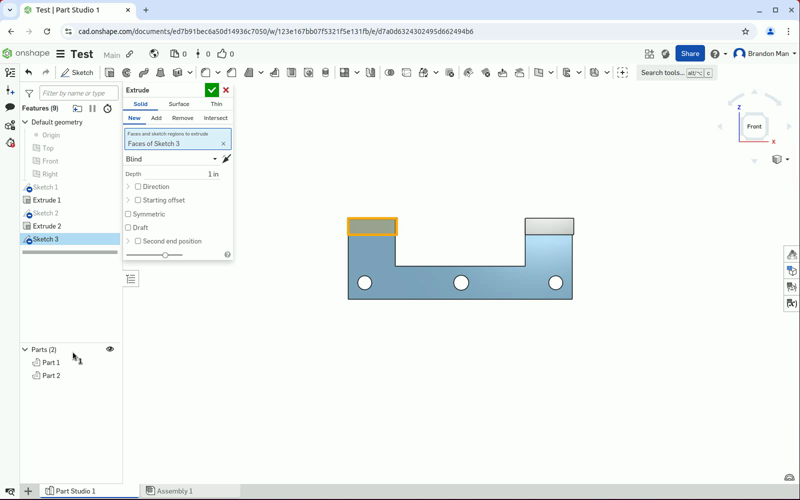
mouse_move(143, 106)
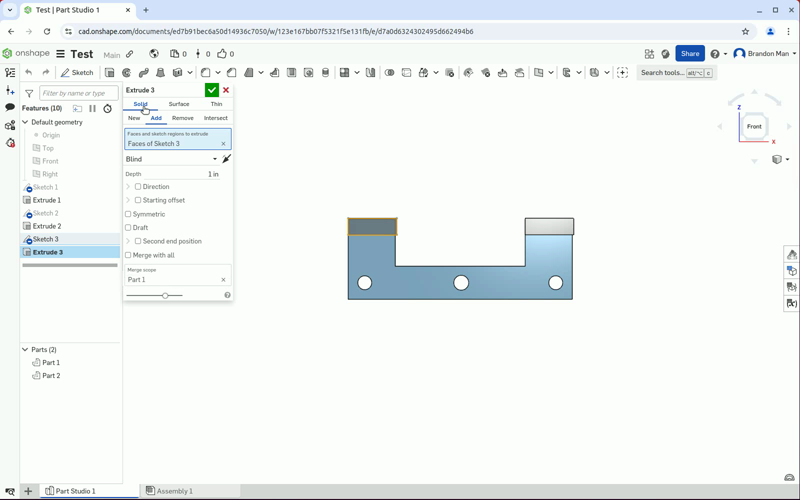
click(143, 106)
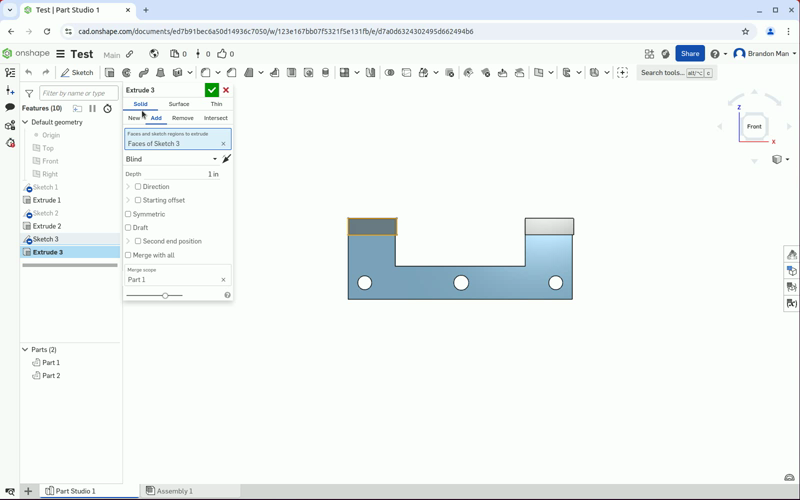
mouse_move(137, 120)
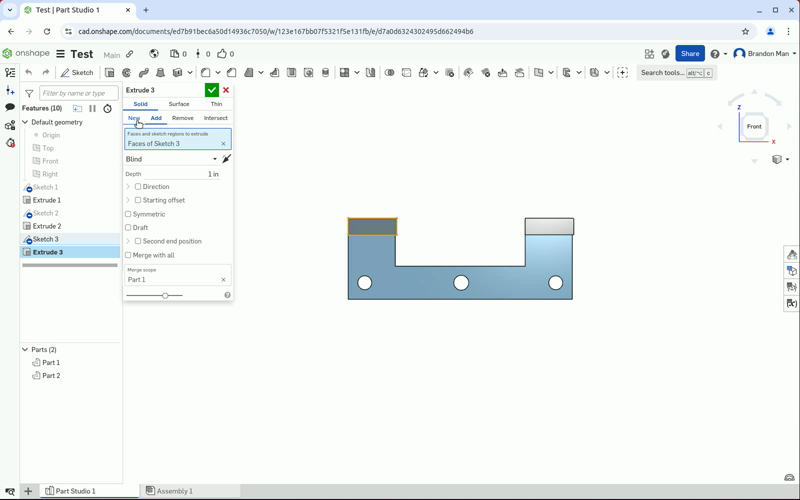
click(137, 120)
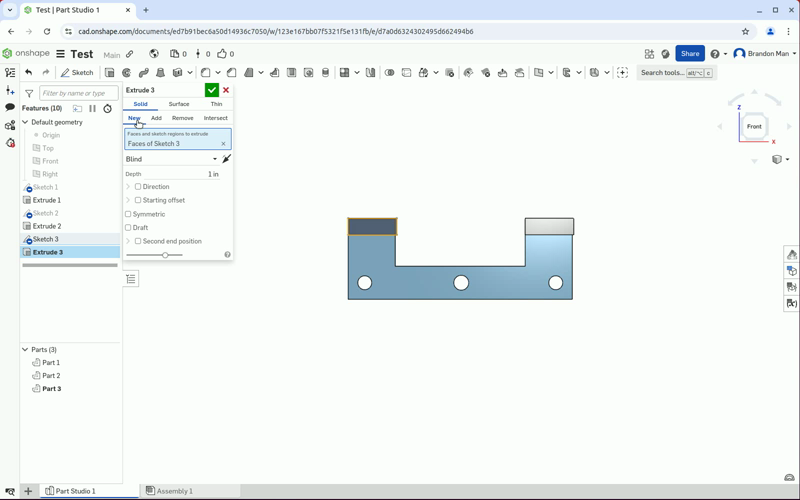
key(tab, 4)
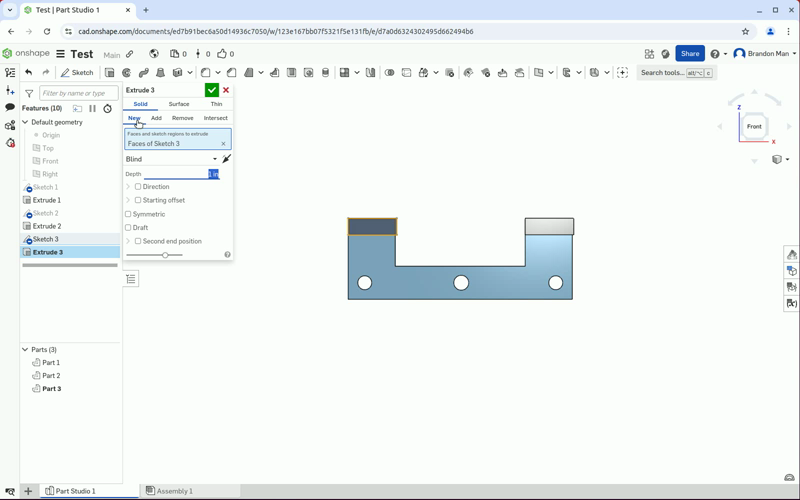
text(3.37)
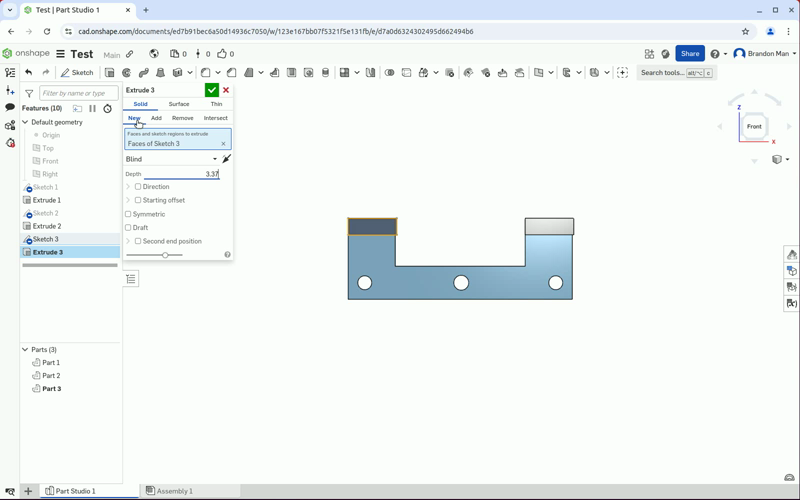
key(enter)
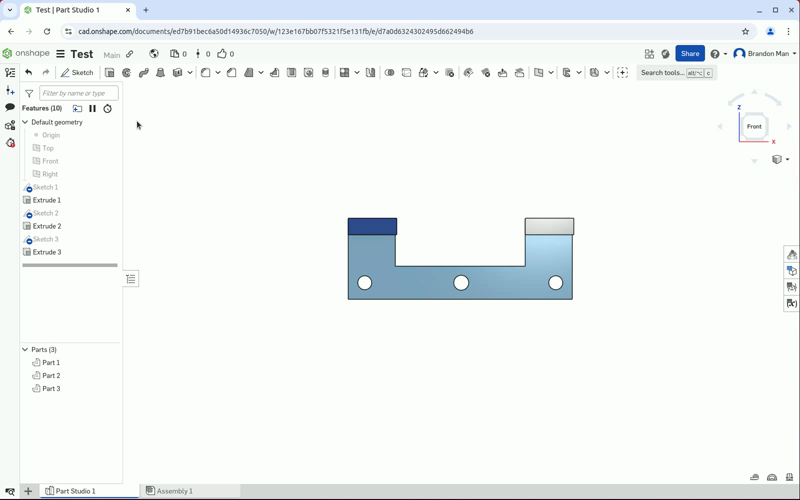
key(shift+h)
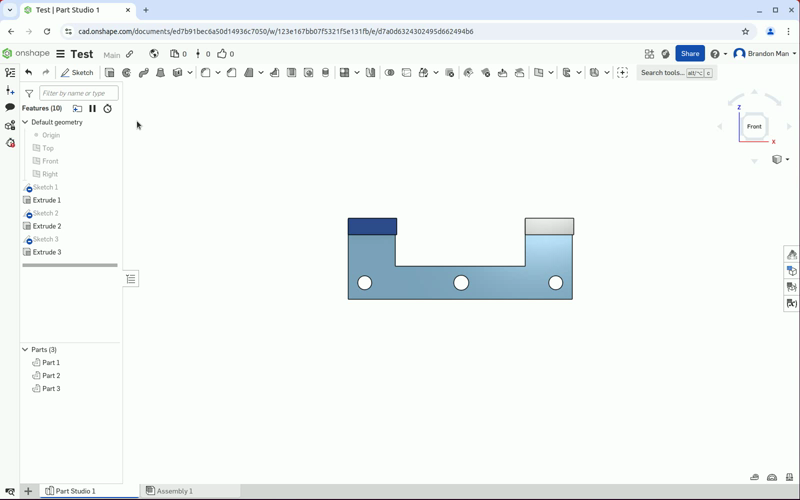
key(shift+h)
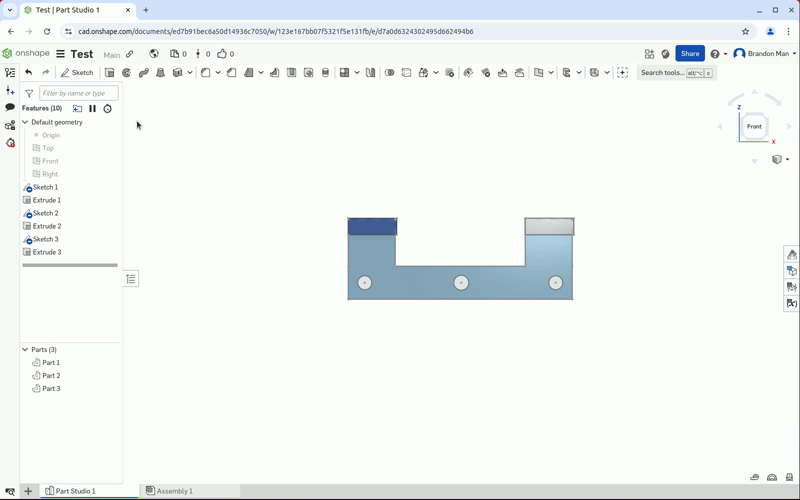
key(shift+7)
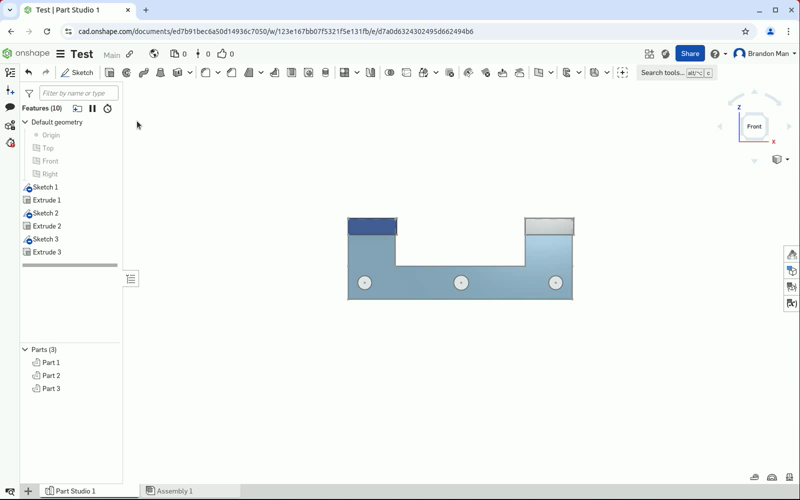
key(left, 2)
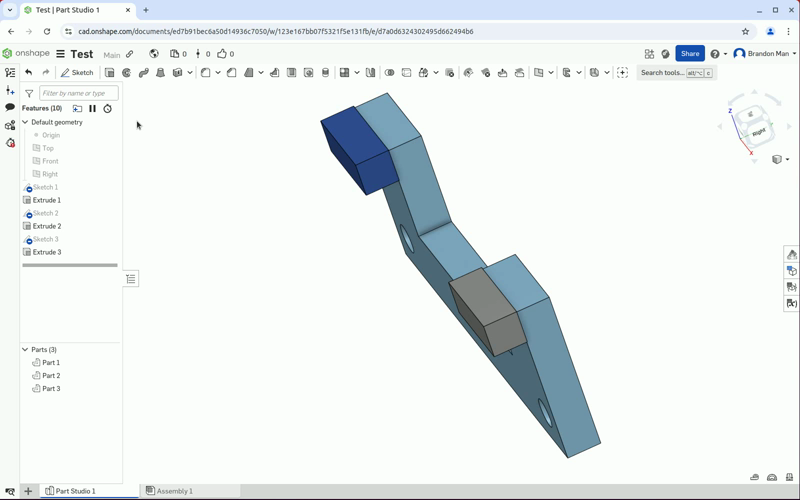
key(down, 2)
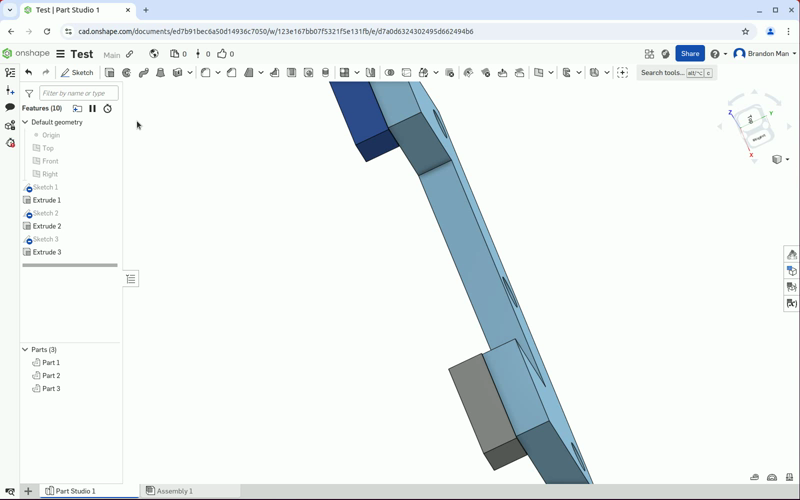
key(up, 2)
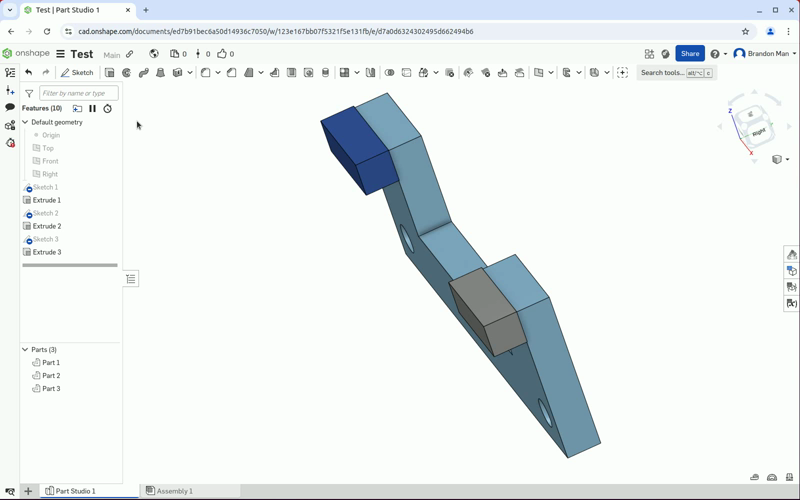
key(right, 2)
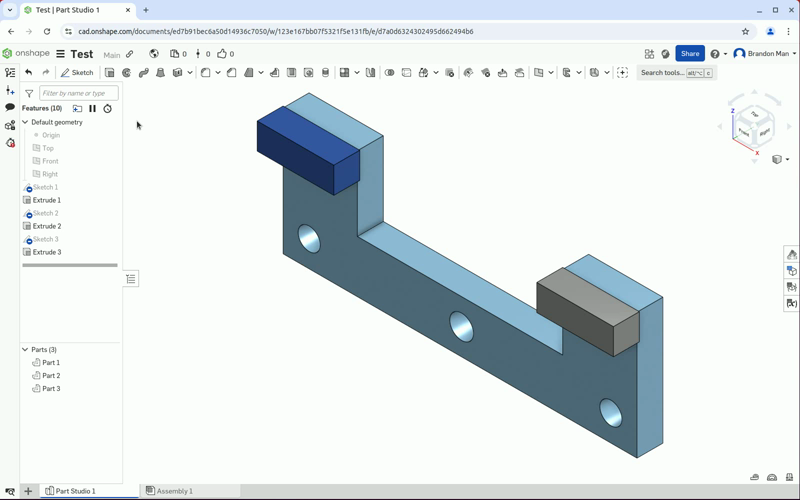
mouse_move(73, 189)
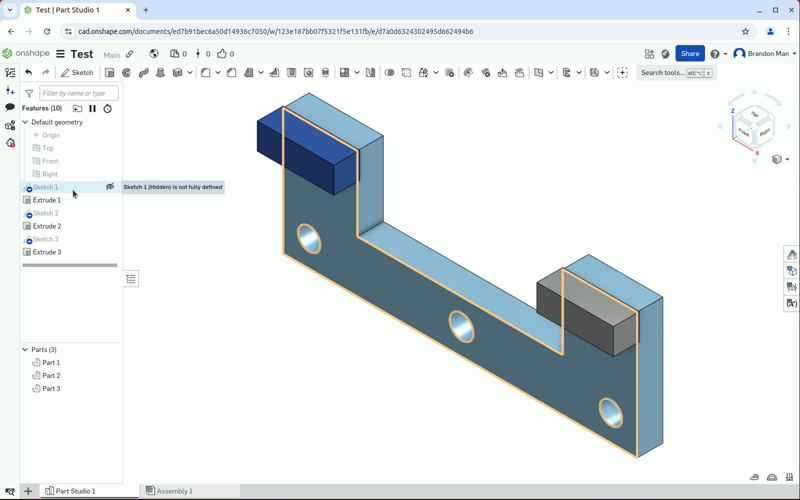
click(73, 189)